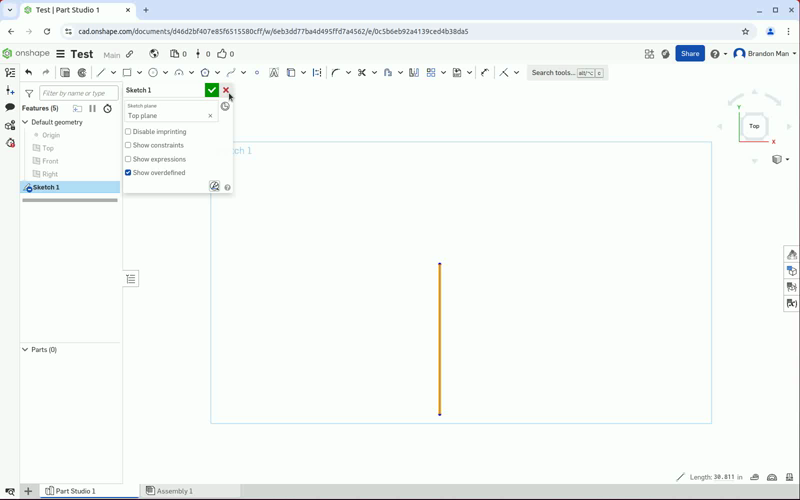
key(shift+h)
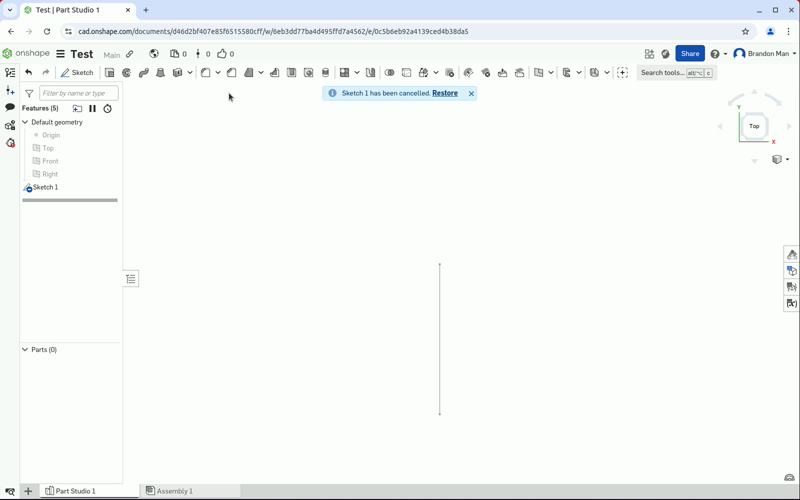
mouse_move(73, 352)
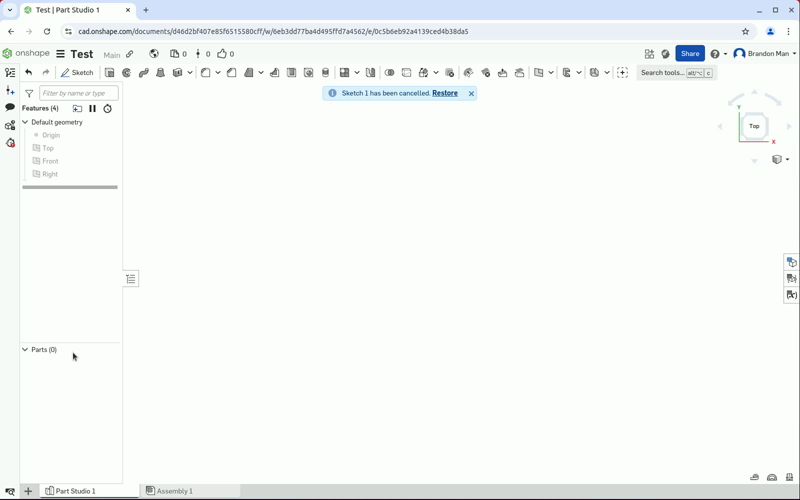
key(y)
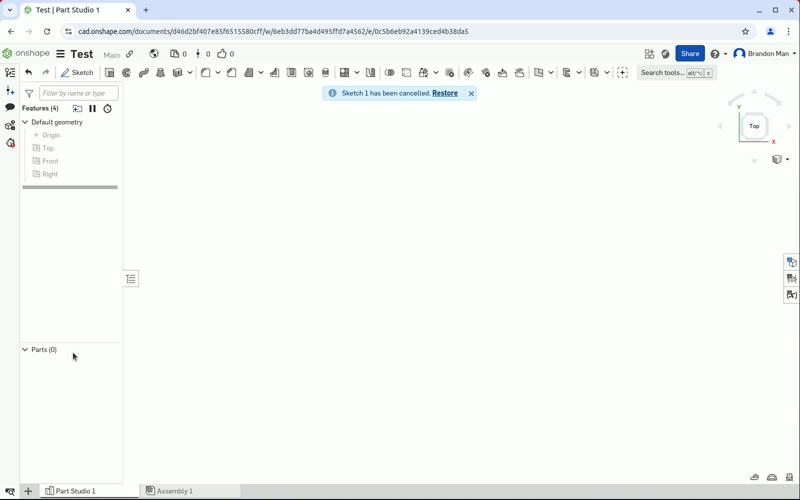
key(shift+p)
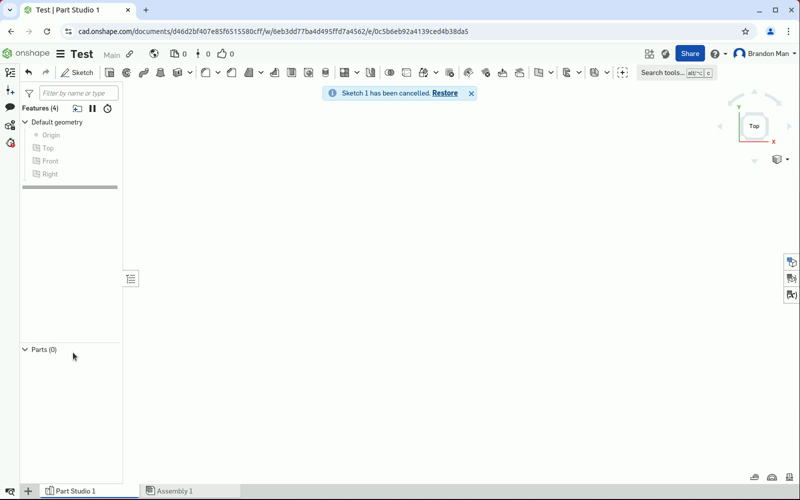
key(space)
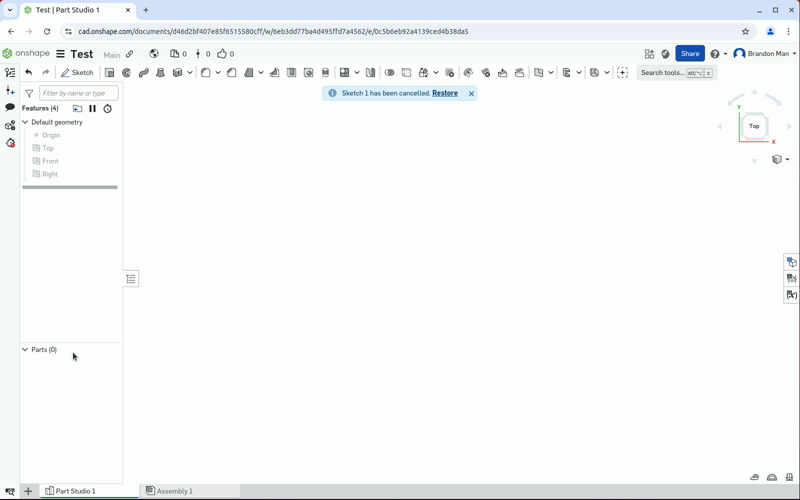
key_down(shift)
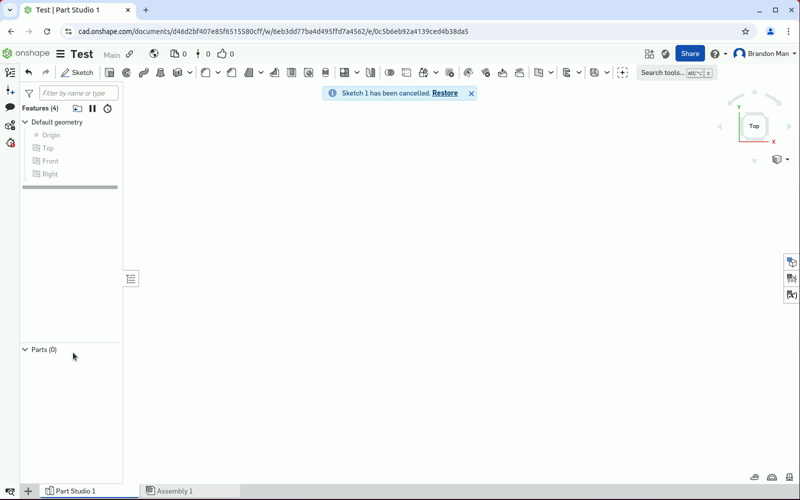
key(up)
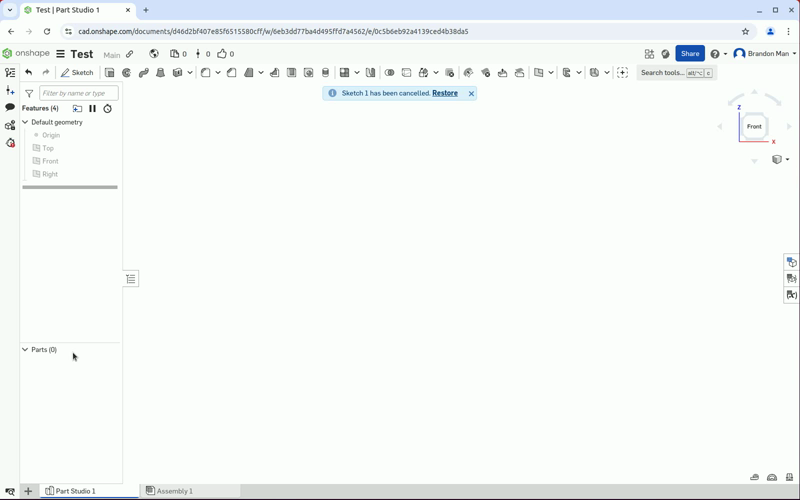
key_up(shift)
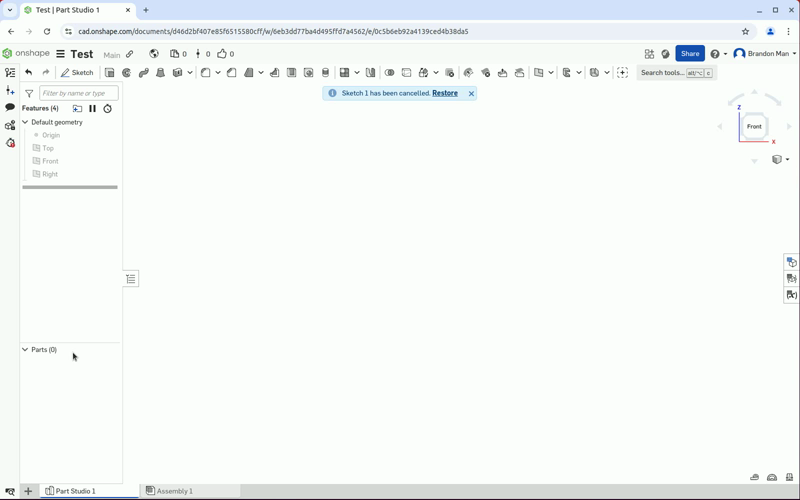
mouse_move(73, 352)
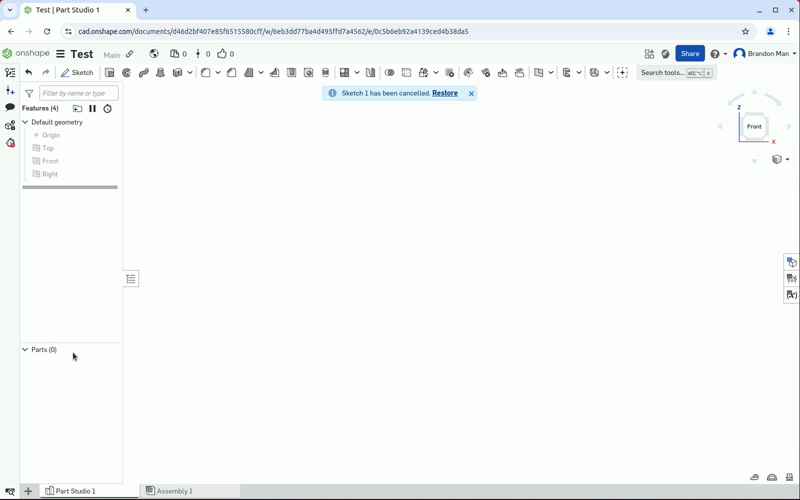
key(shift+y)
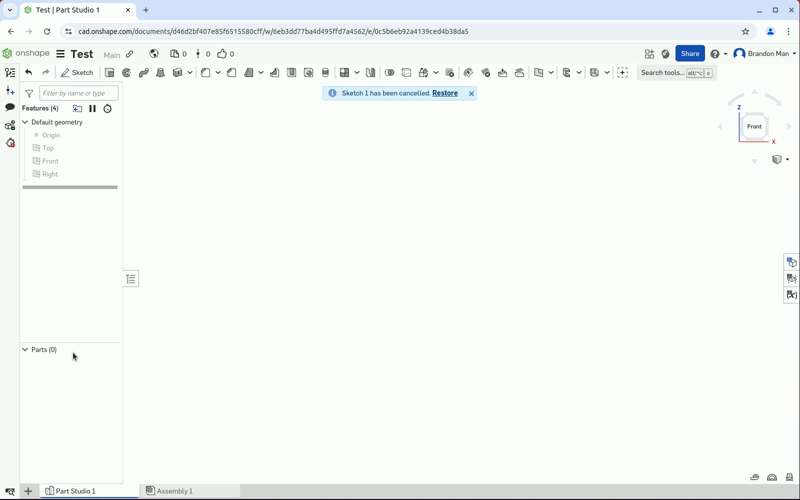
key(shift+s)
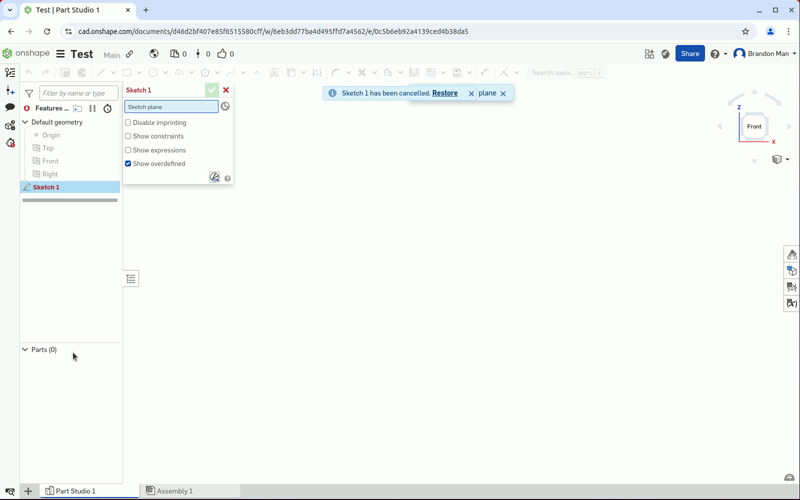
mouse_move(73, 163)
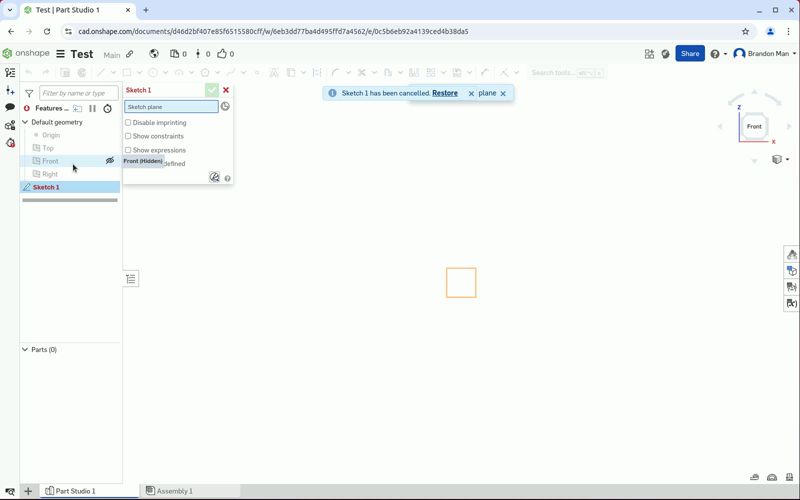
click(73, 163)
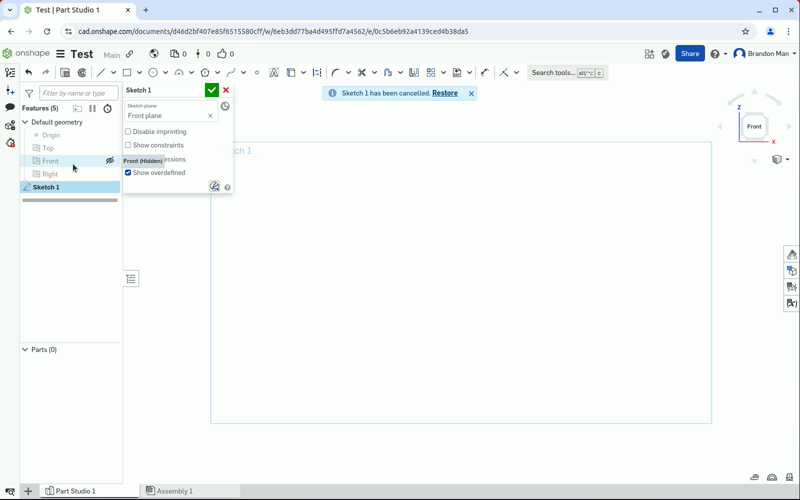
mouse_move(73, 352)
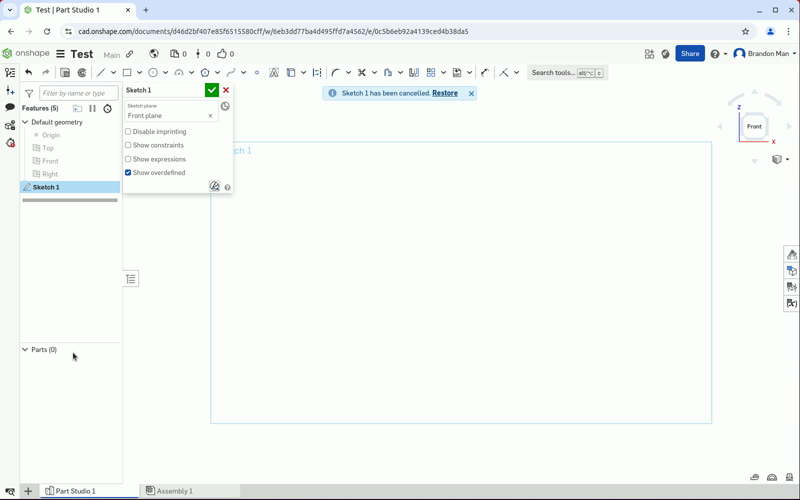
key(y)
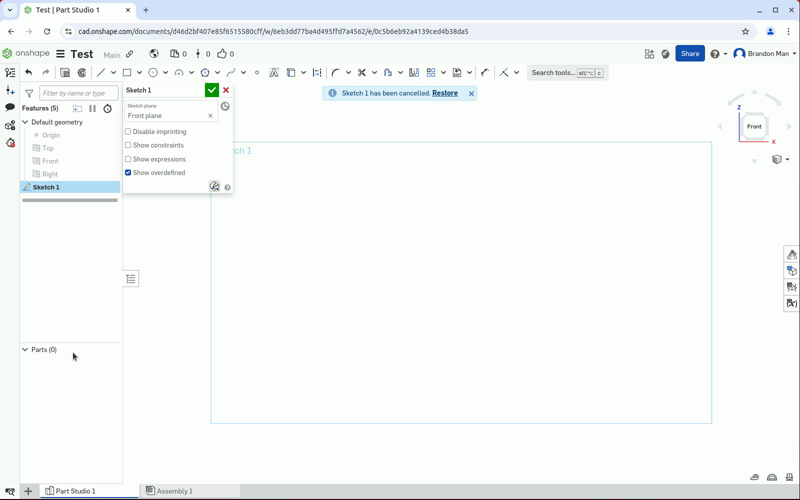
key(l)
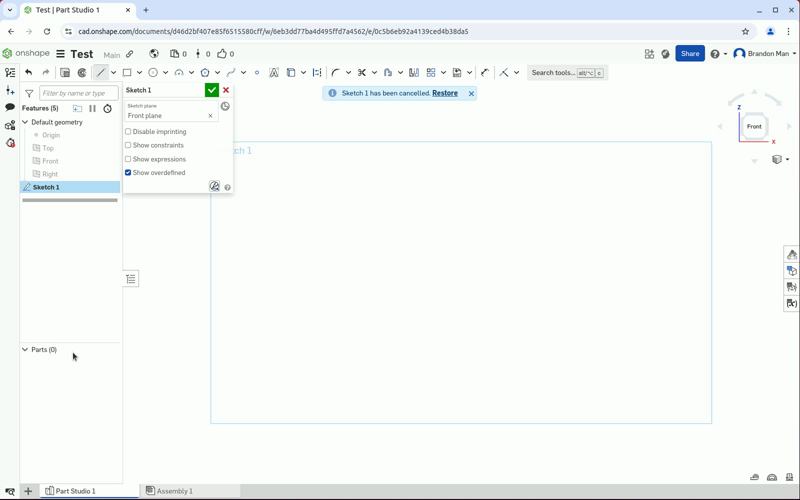
key_down(shift)
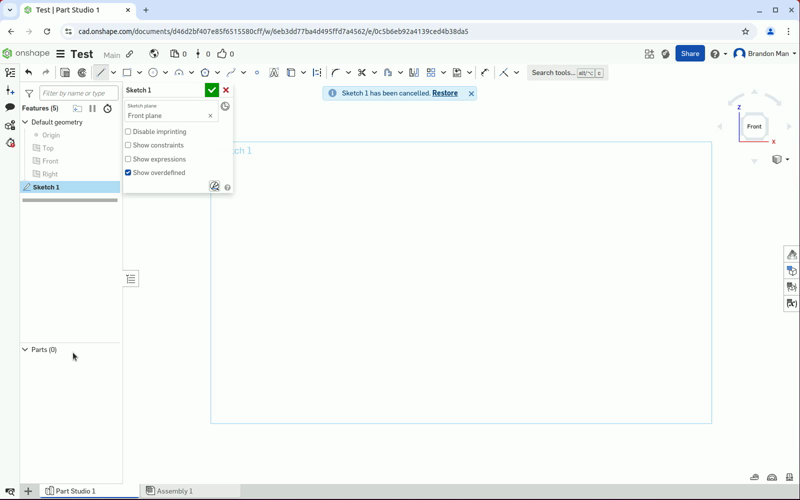
mouse_move(348, 329)
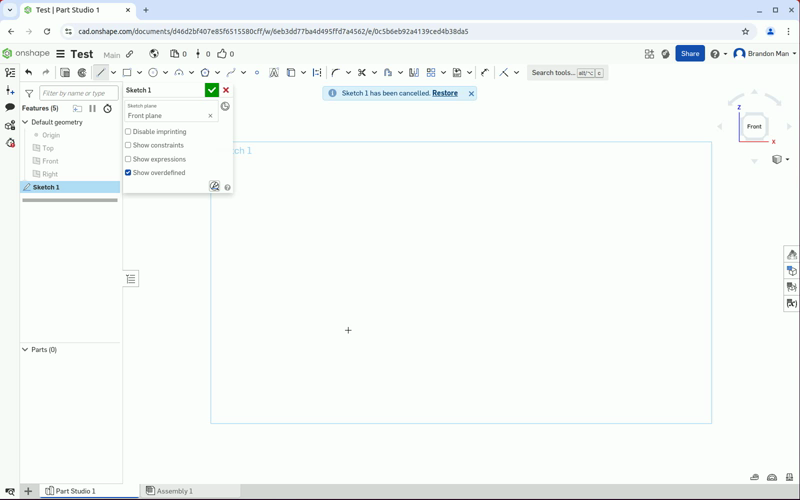
click(348, 329)
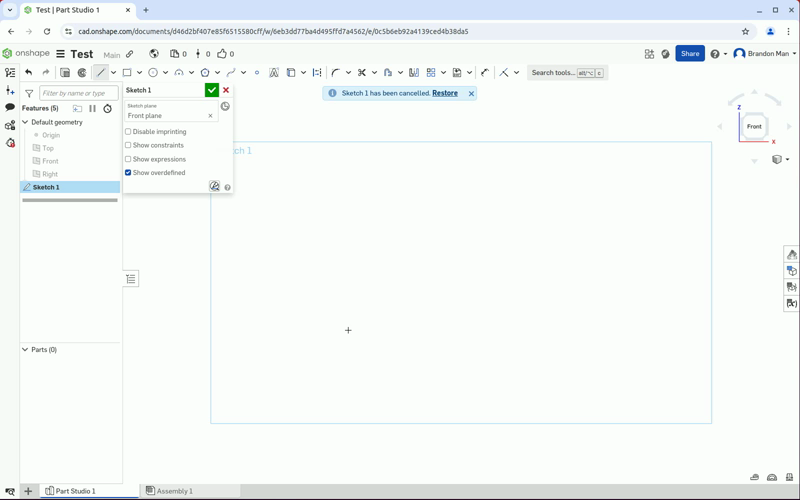
key_up(shift)
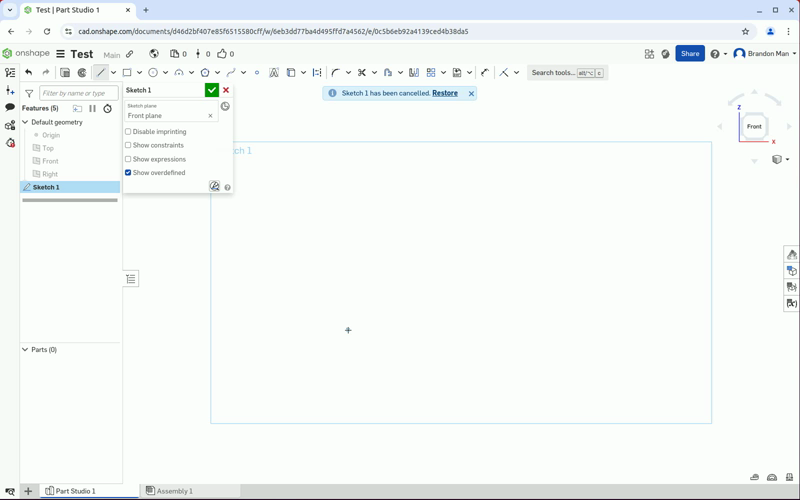
key_down(shift)
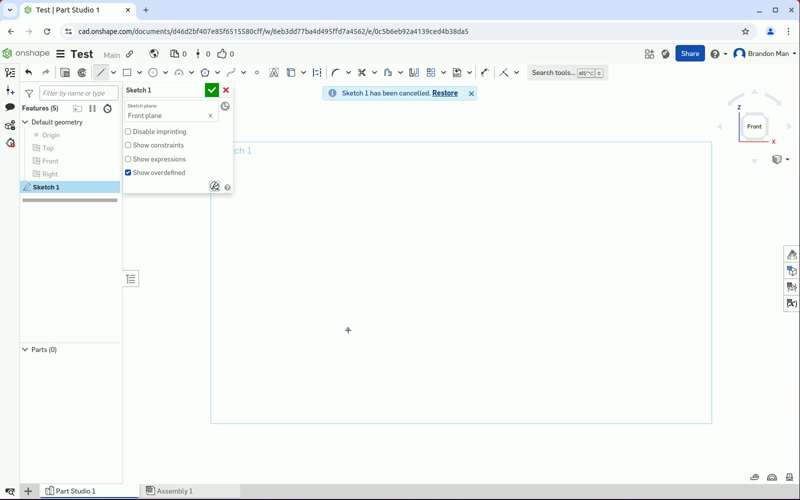
mouse_move(572, 329)
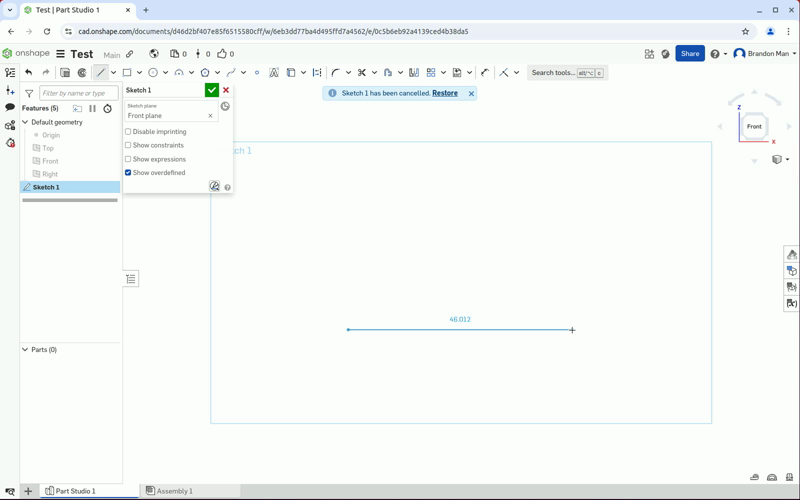
click(572, 329)
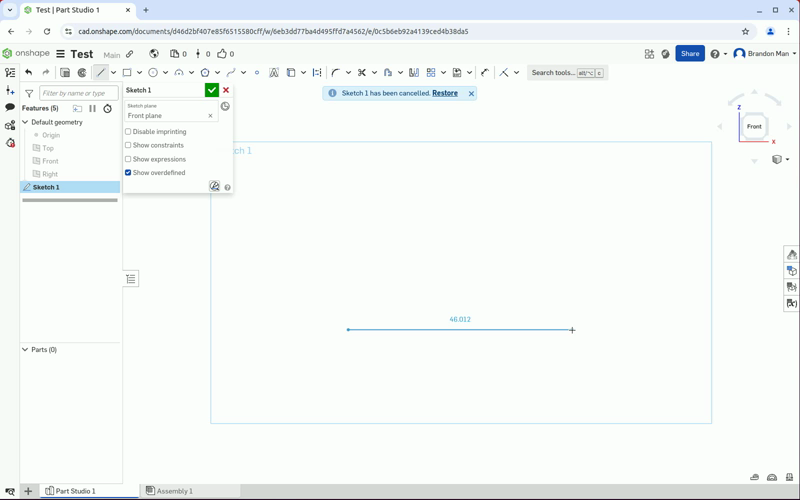
key_up(shift)
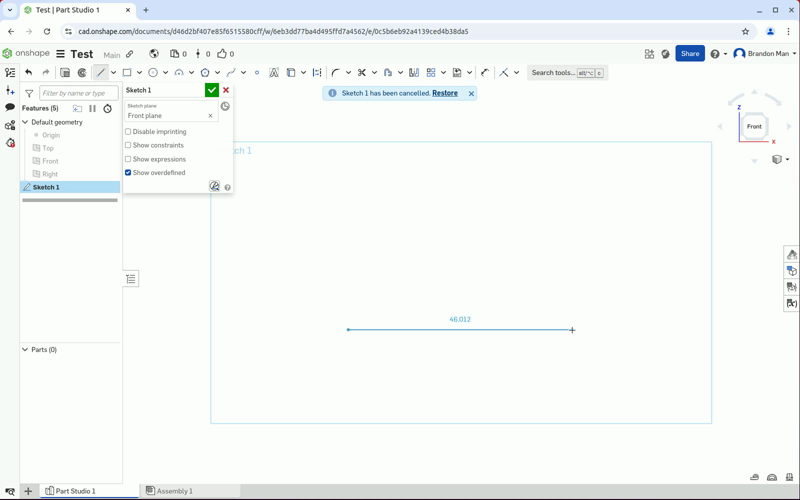
key_down(shift)
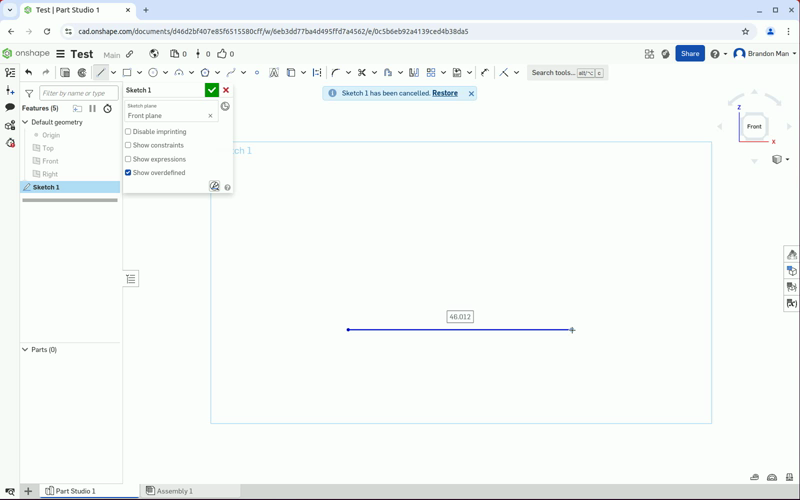
mouse_move(572, 235)
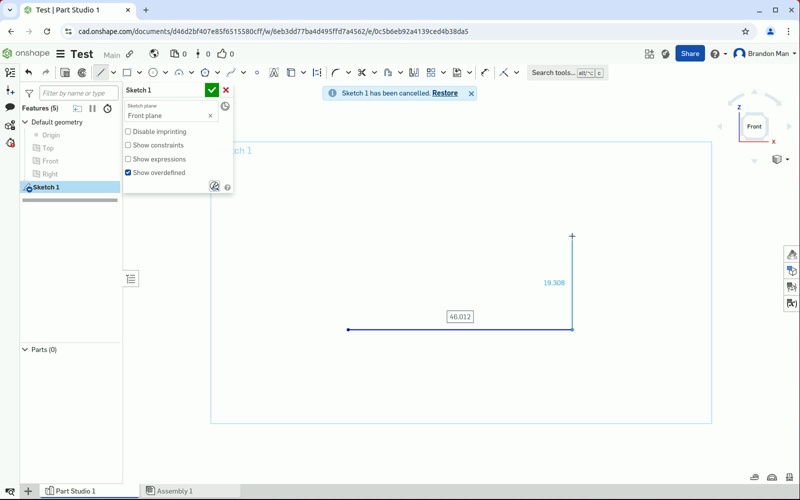
click(572, 235)
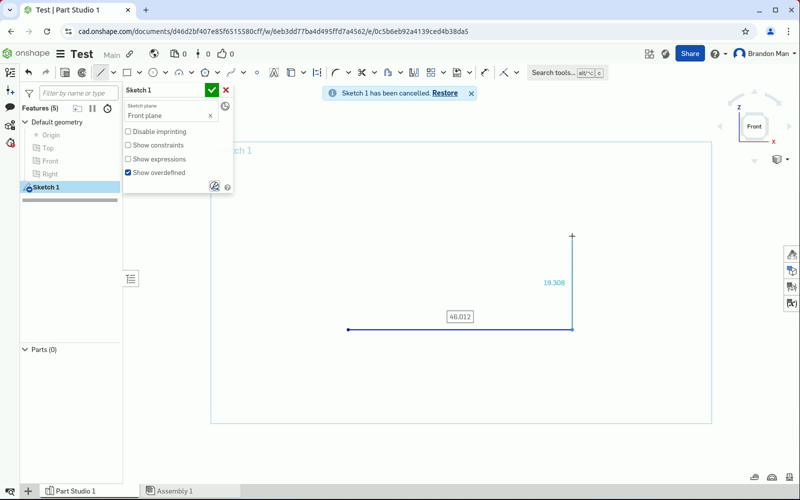
key_up(shift)
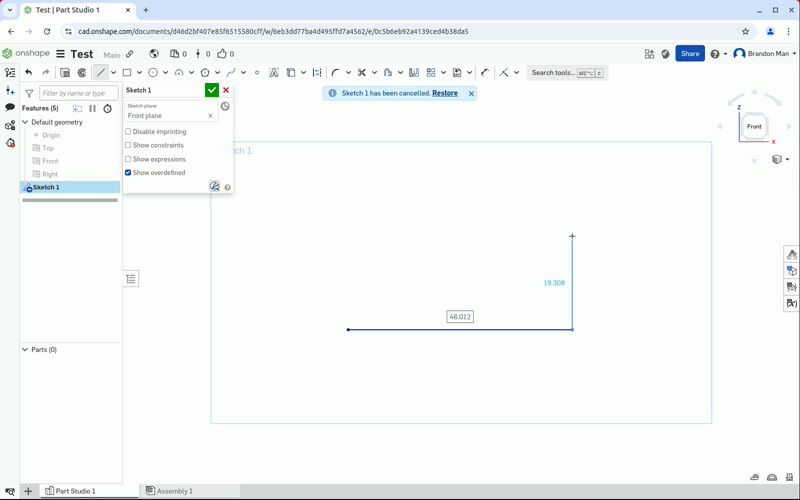
key_down(shift)
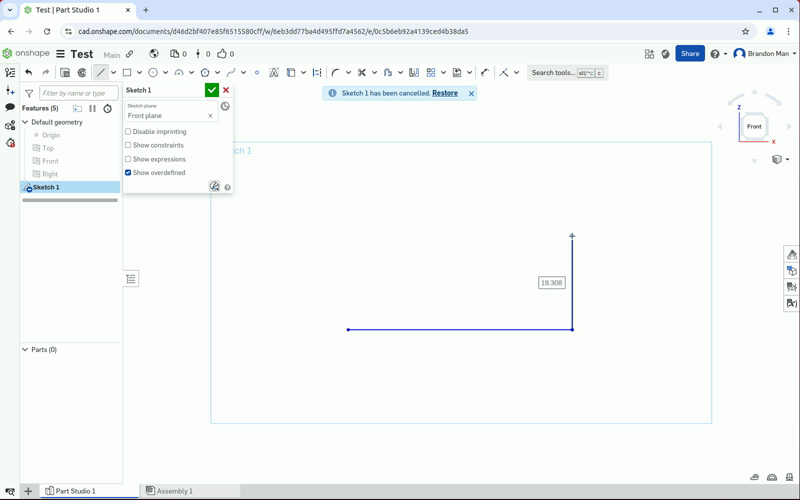
mouse_move(348, 235)
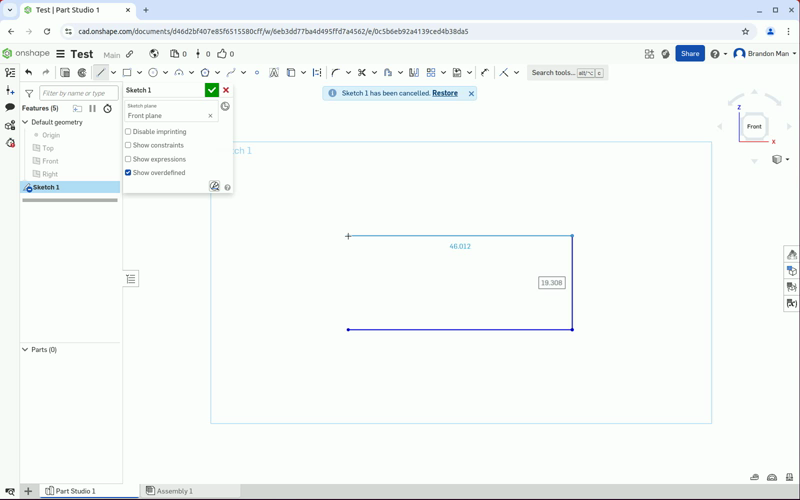
click(348, 235)
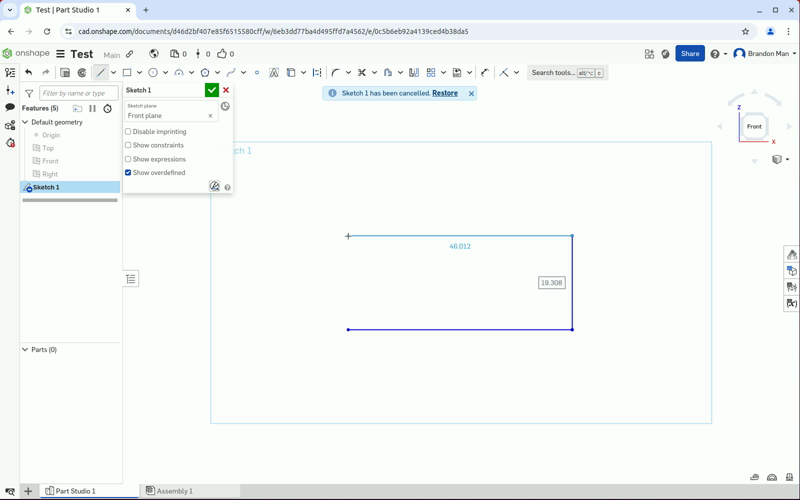
key_up(shift)
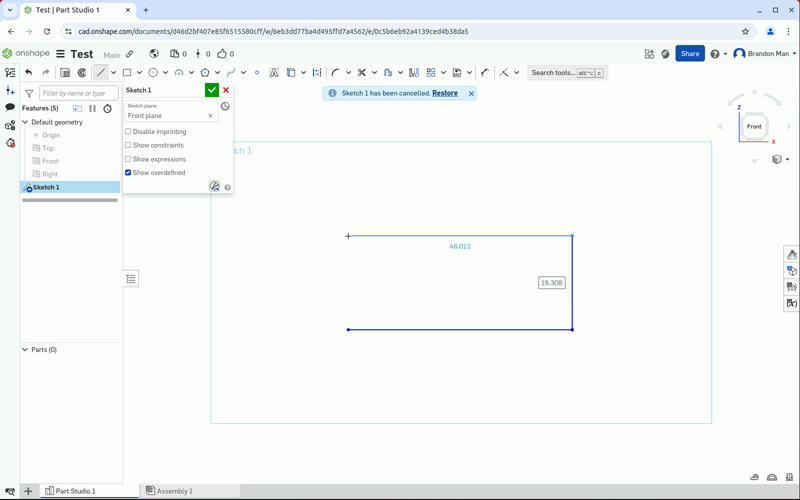
key_down(shift)
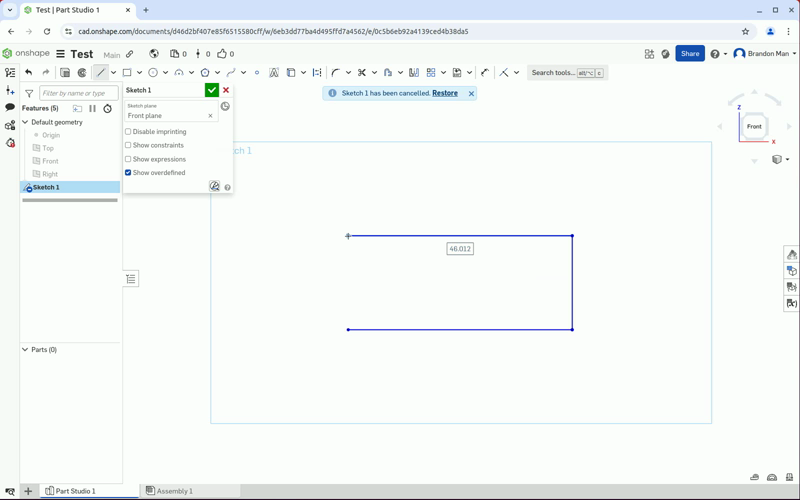
mouse_move(348, 329)
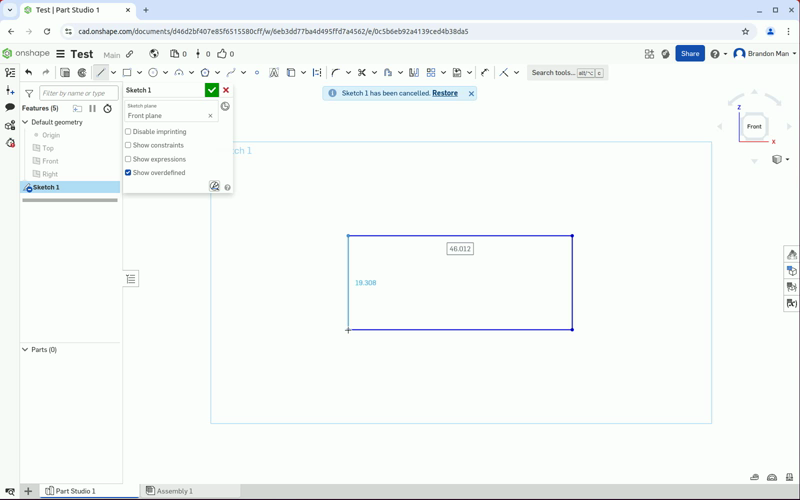
key_up(shift)
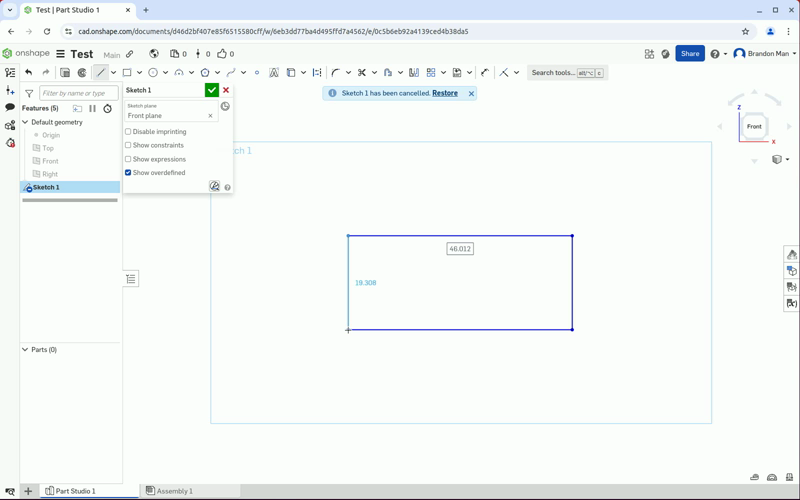
click(348, 329)
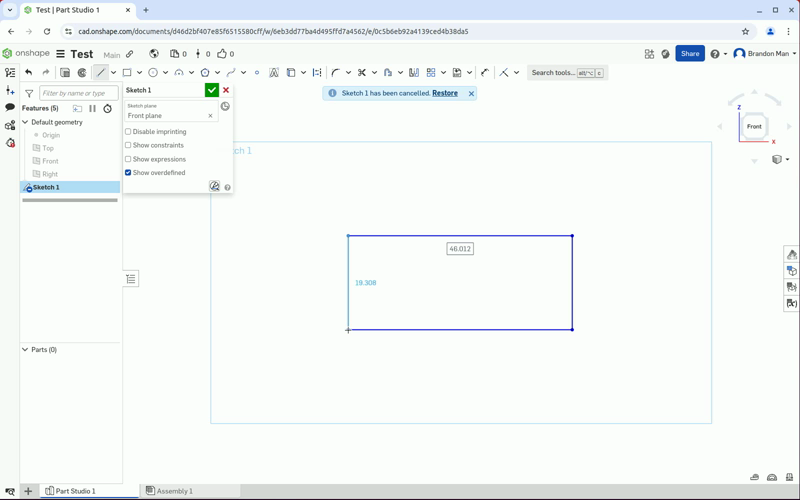
key(esc)
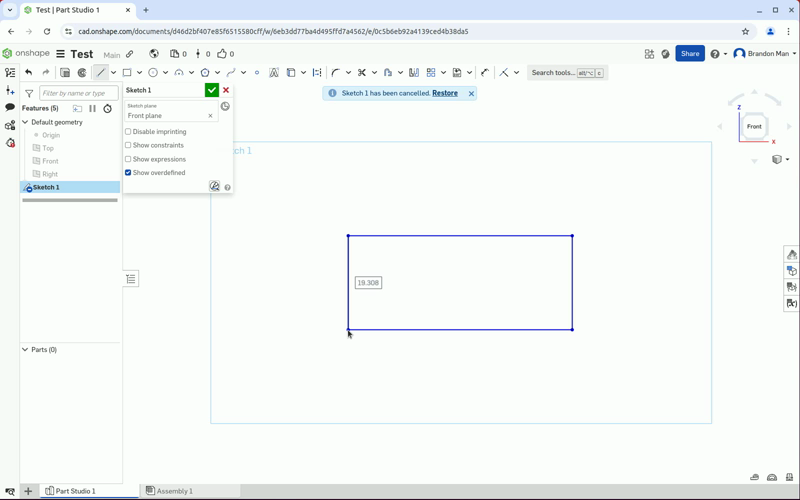
key(c)
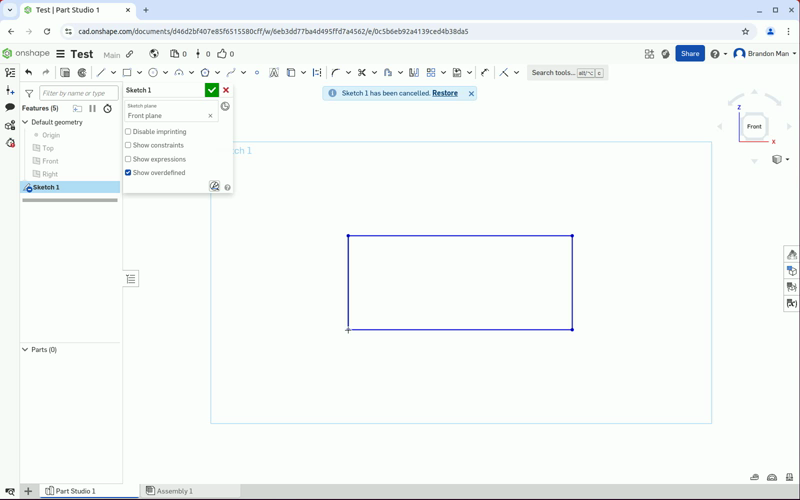
key_down(shift)
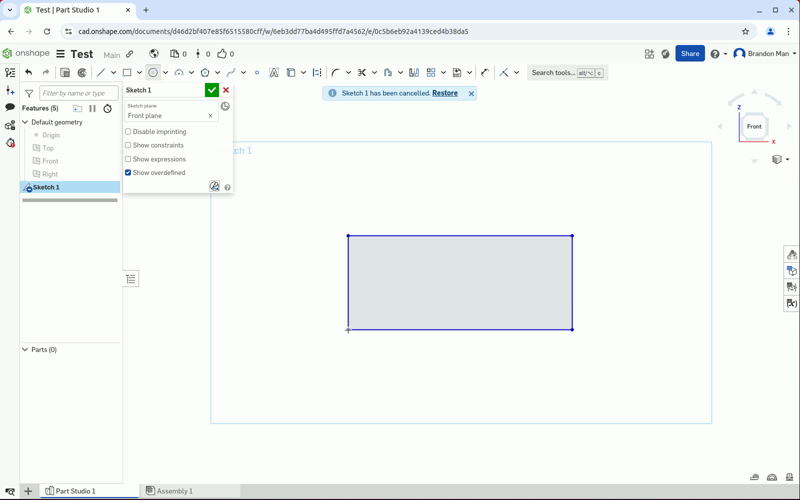
mouse_move(461, 282)
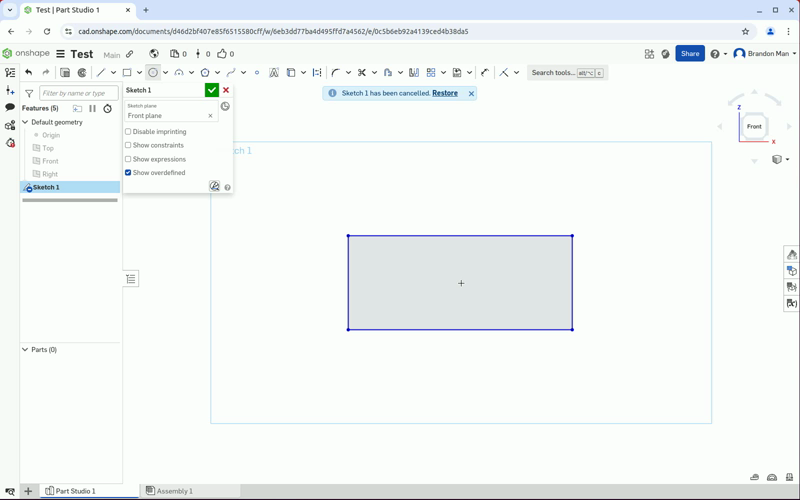
click(461, 282)
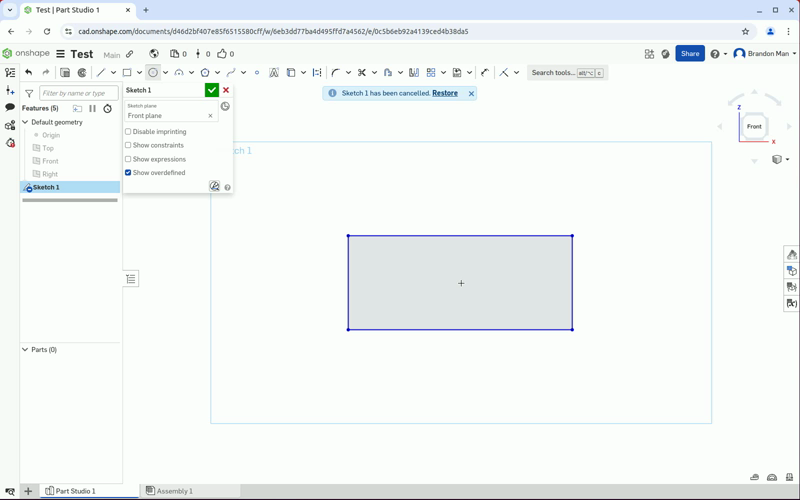
key_up(shift)
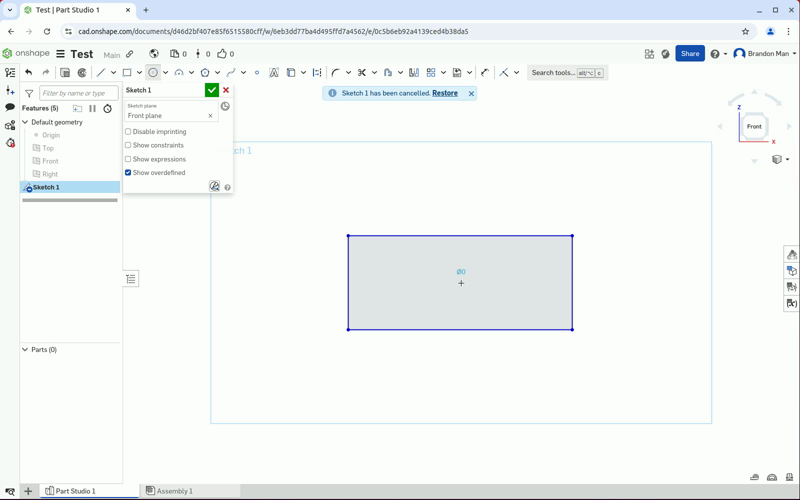
mouse_move(482, 282)
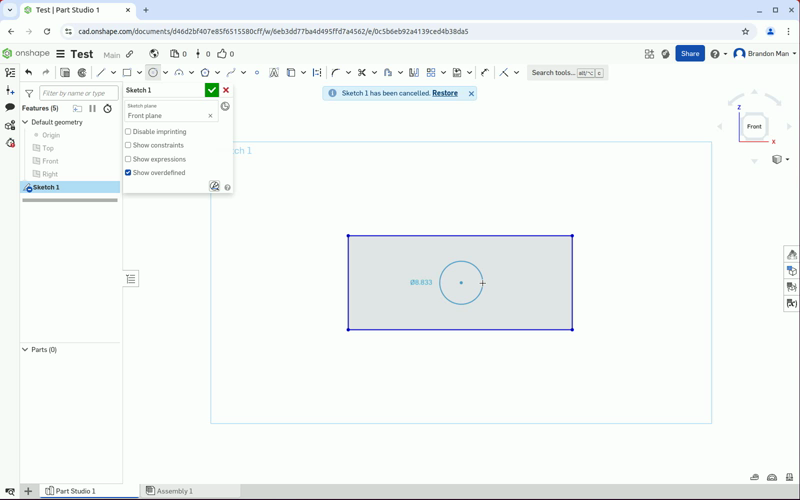
click(482, 282)
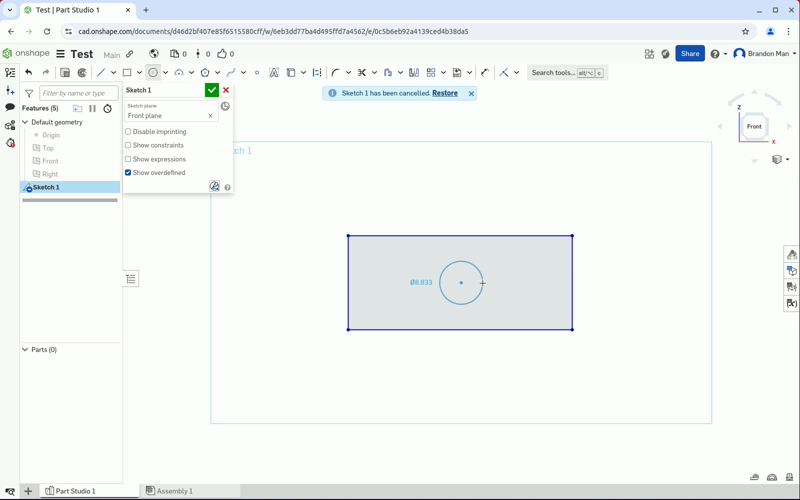
key(esc)
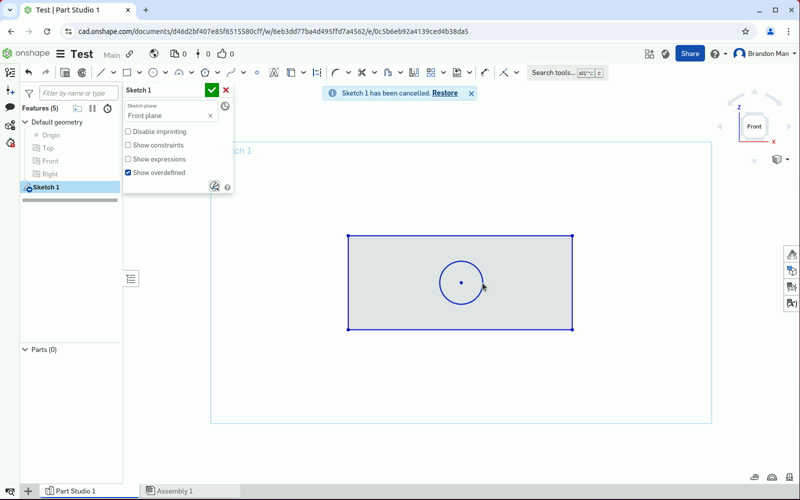
mouse_move(521, 279)
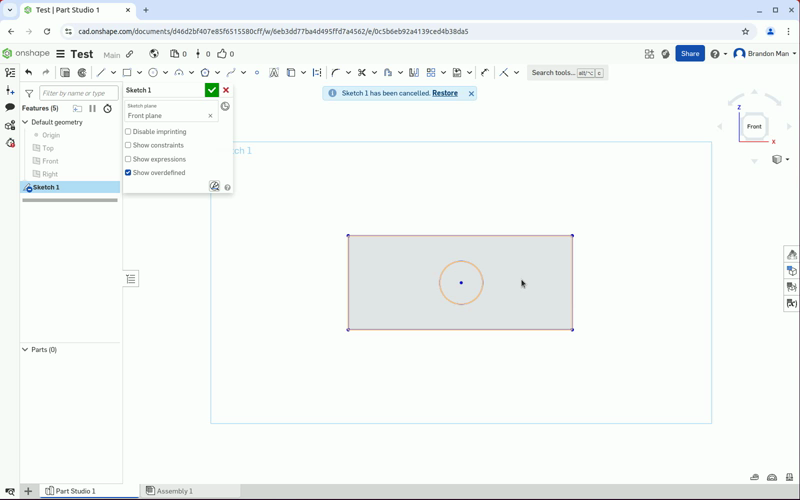
click(521, 279)
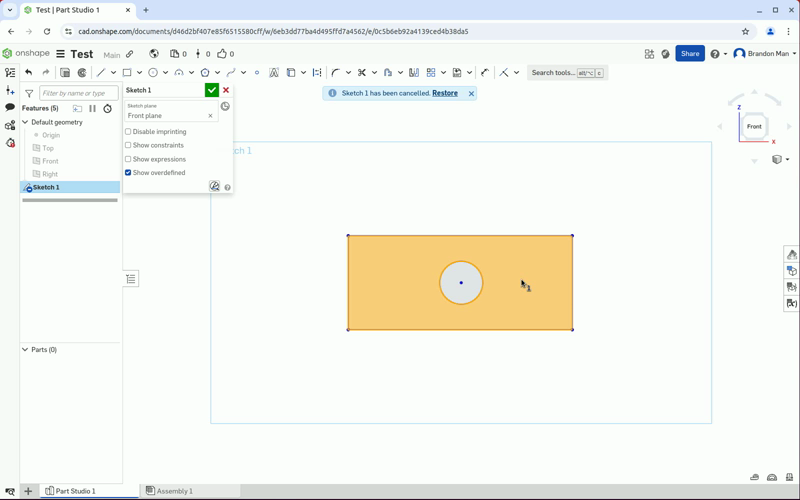
mouse_move(73, 352)
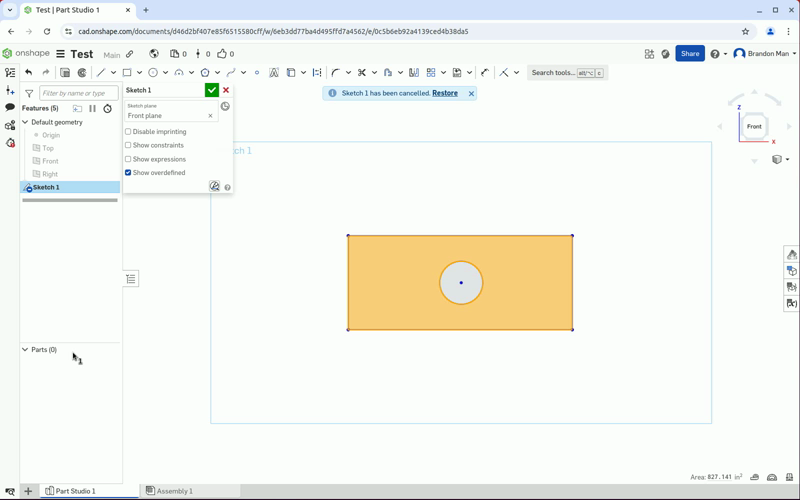
key(shift+y)
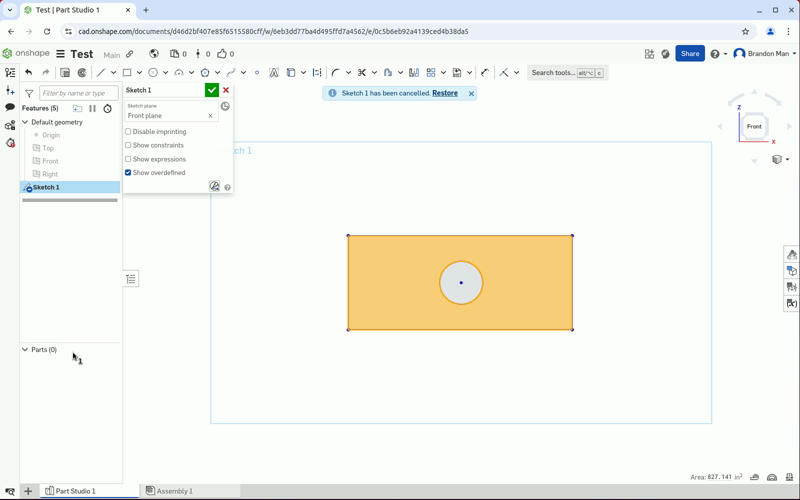
key(shift+e)
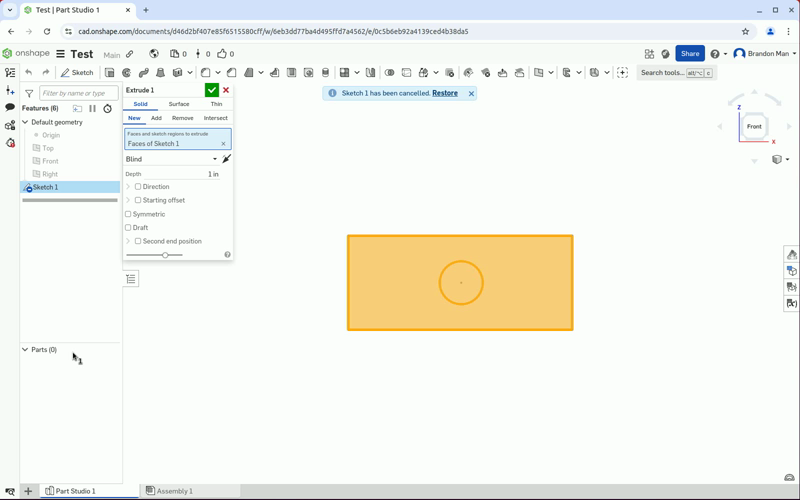
mouse_move(143, 106)
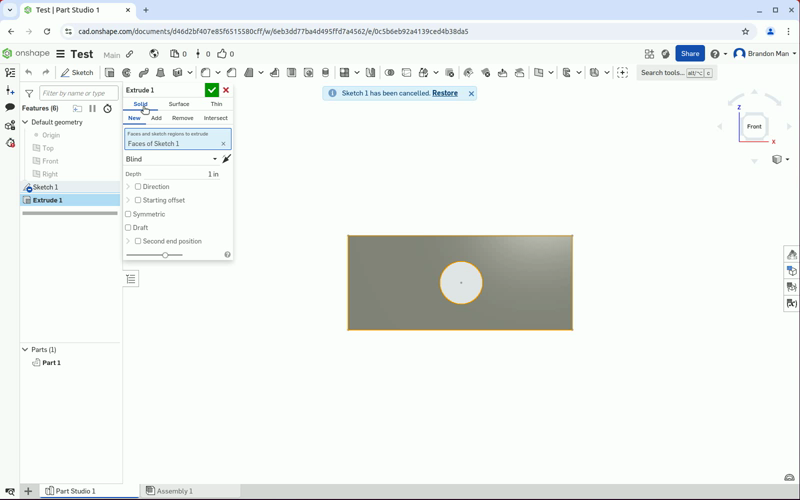
click(143, 106)
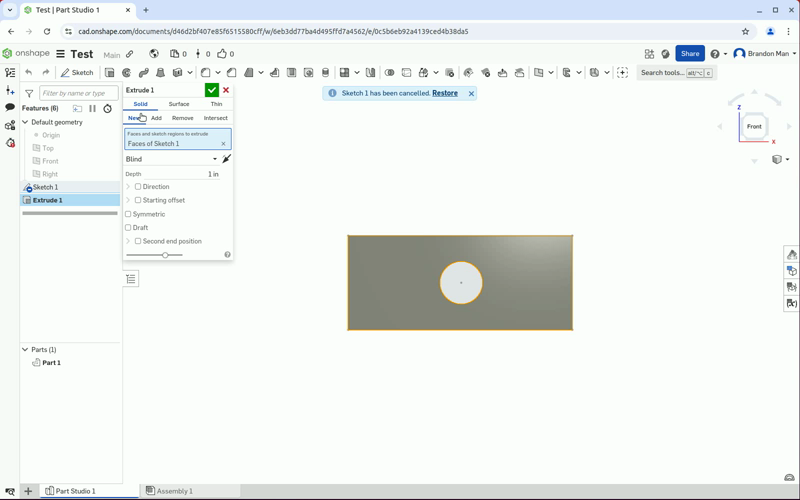
mouse_move(137, 120)
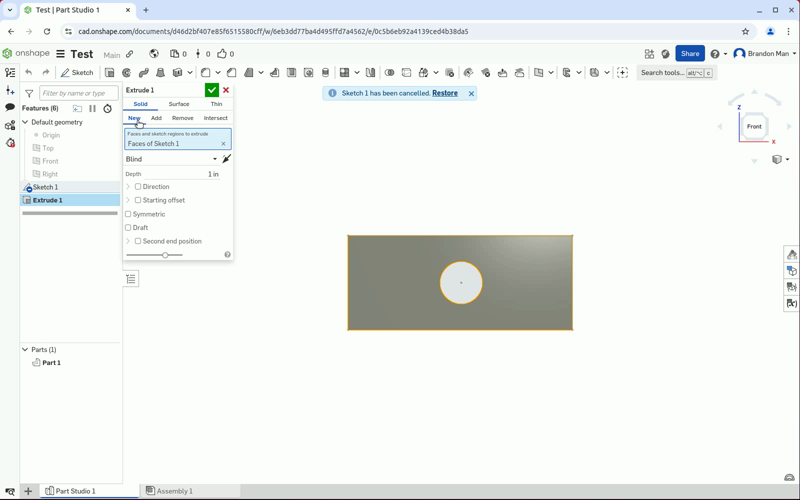
click(137, 120)
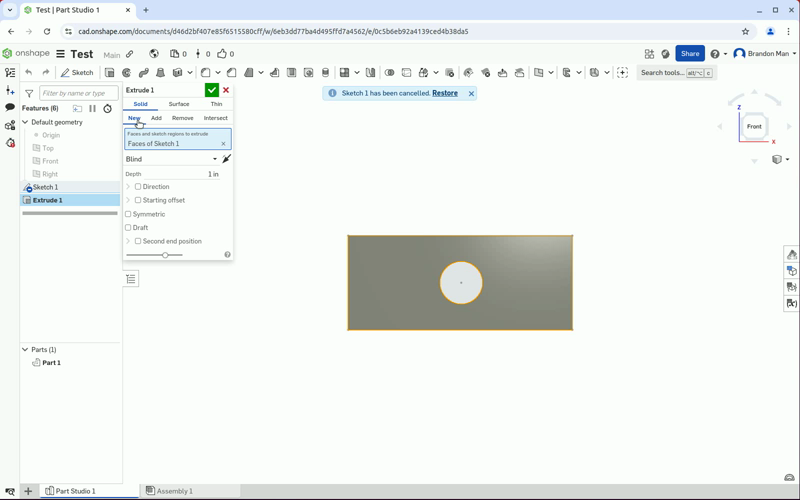
key(tab, 4)
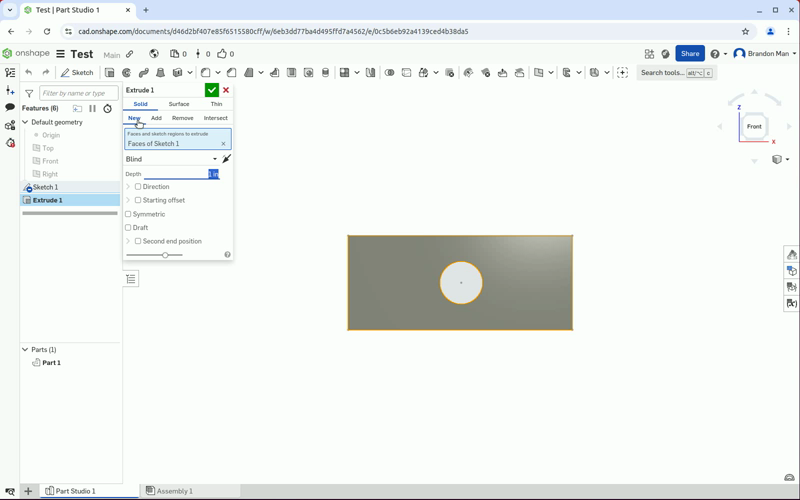
text(4.814)
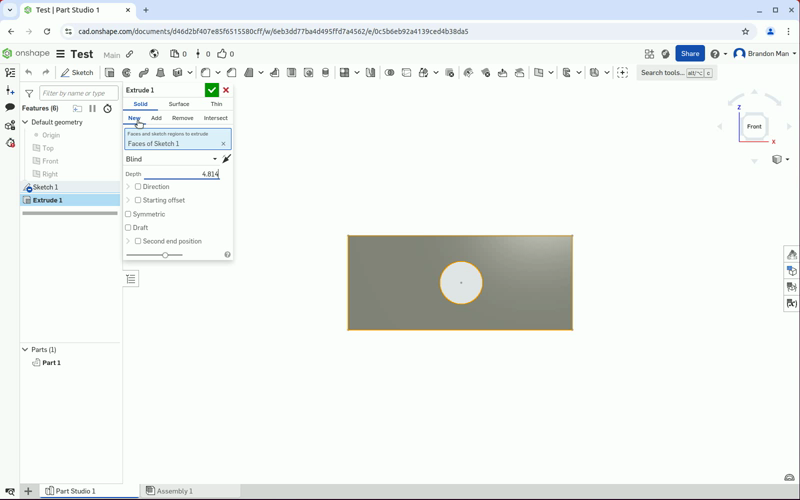
key(enter)
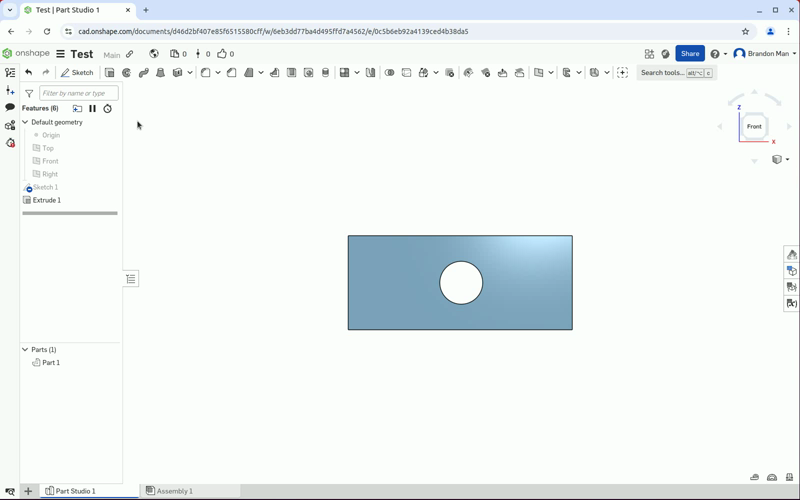
key(shift+h)
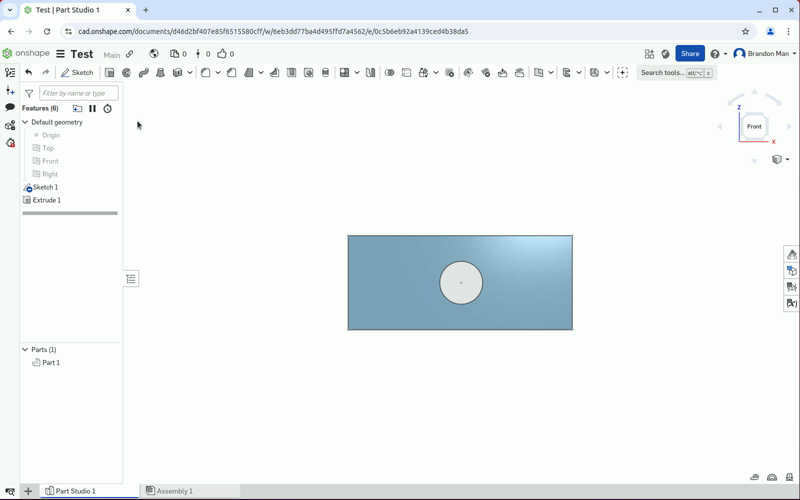
key(shift+h)
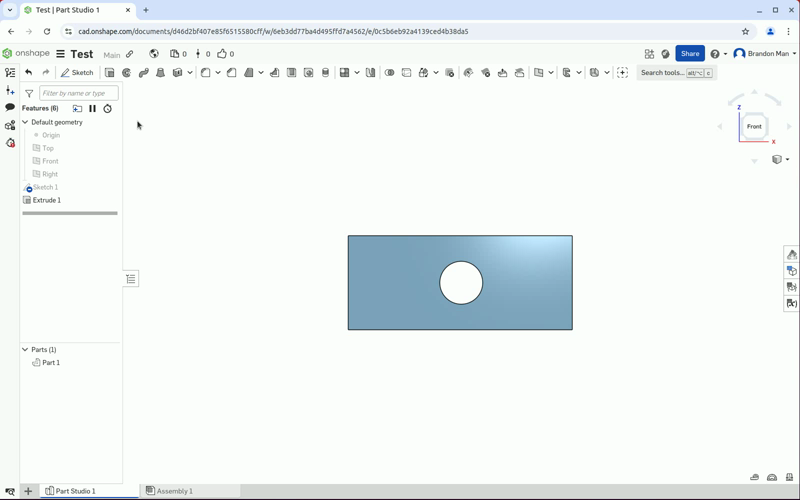
mouse_move(73, 189)
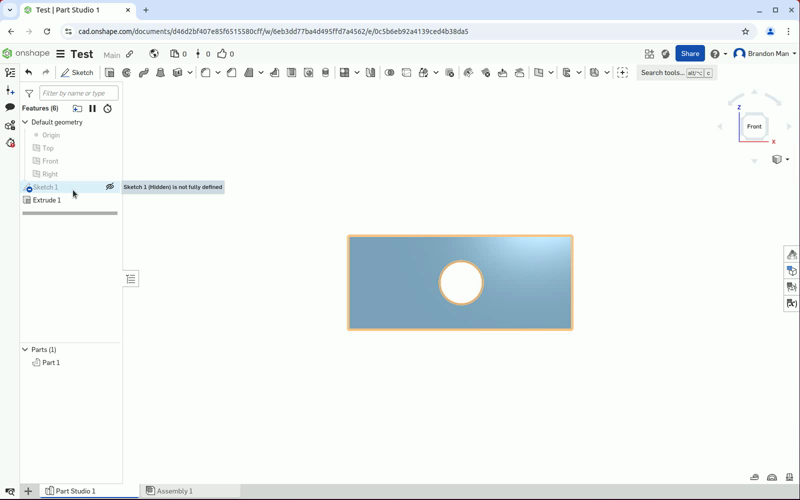
click(73, 189)
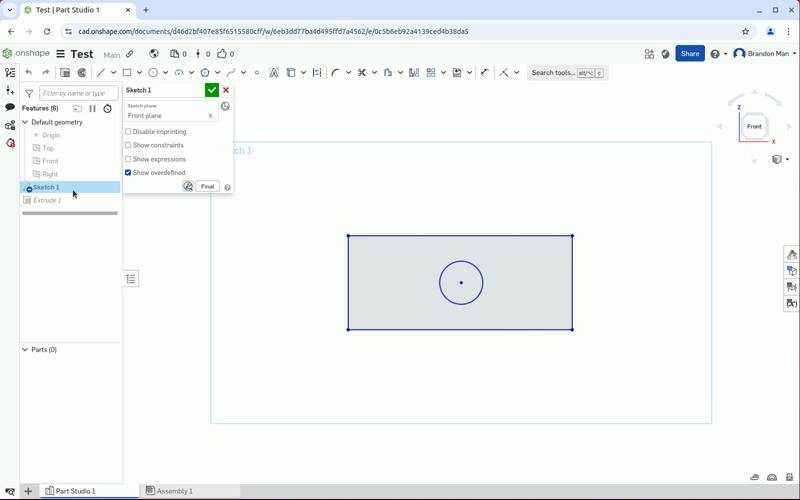
mouse_move(229, 92)
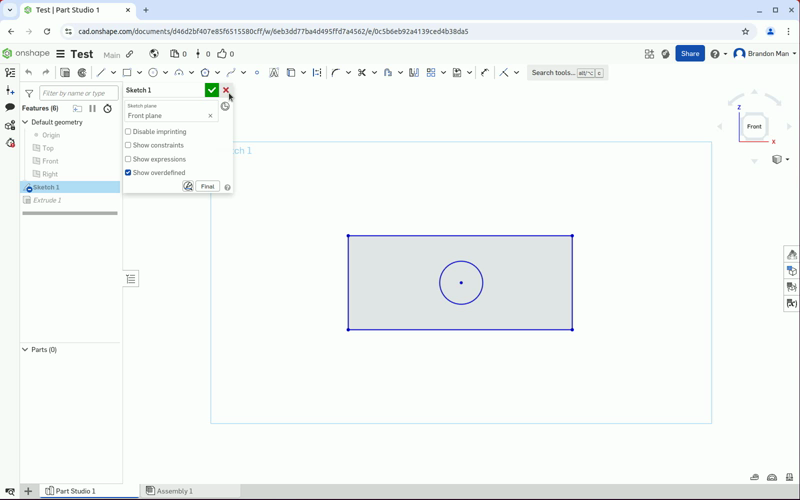
click(229, 92)
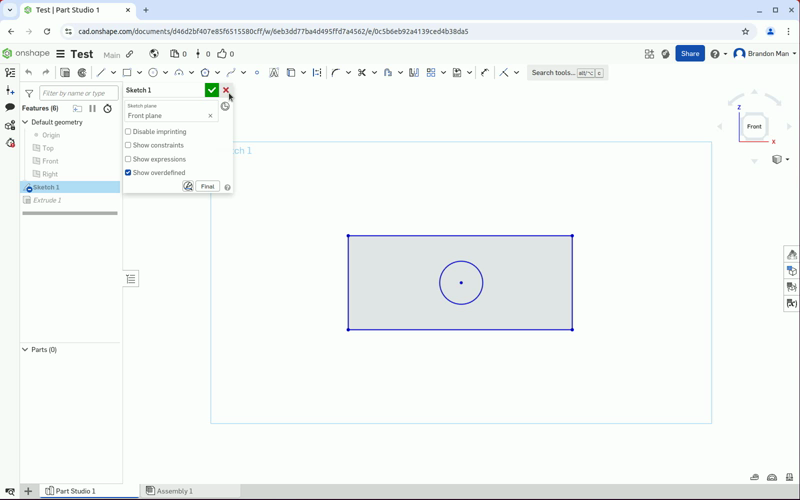
key(shift+s)
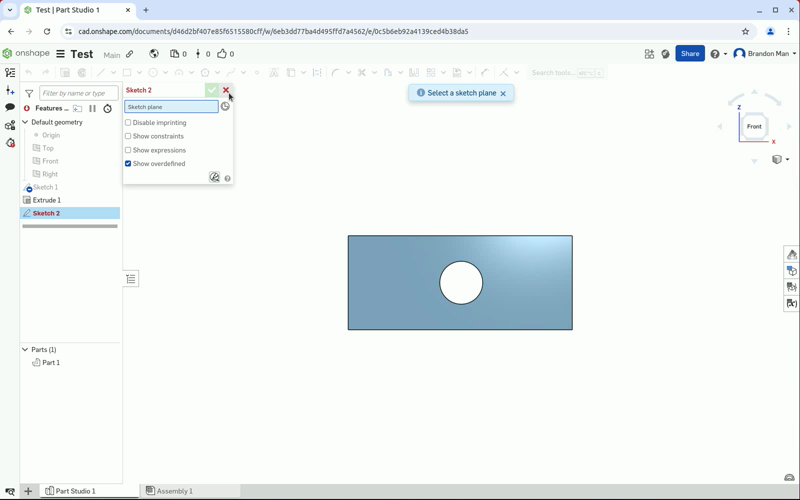
mouse_move(73, 163)
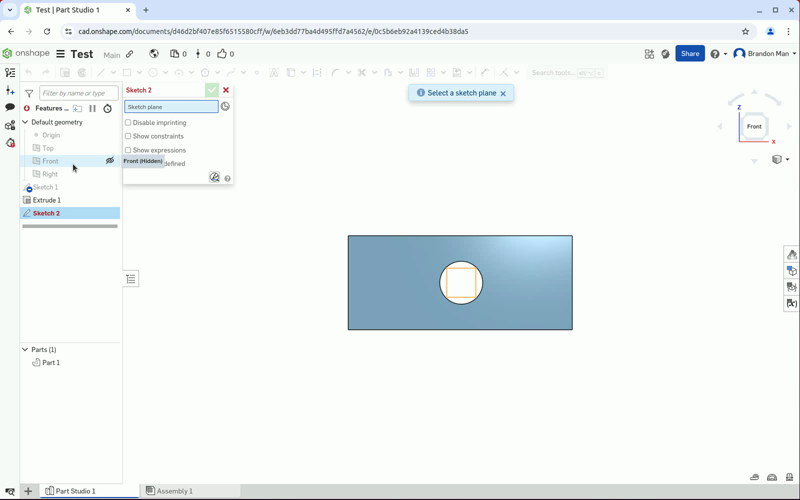
click(73, 163)
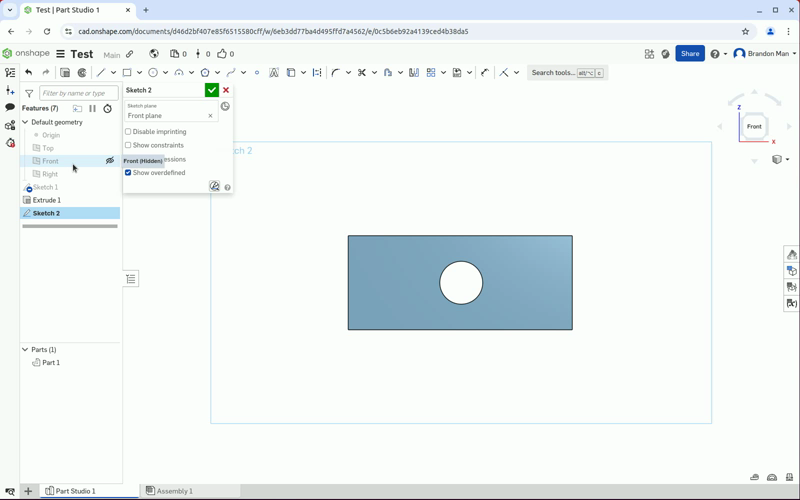
mouse_move(73, 352)
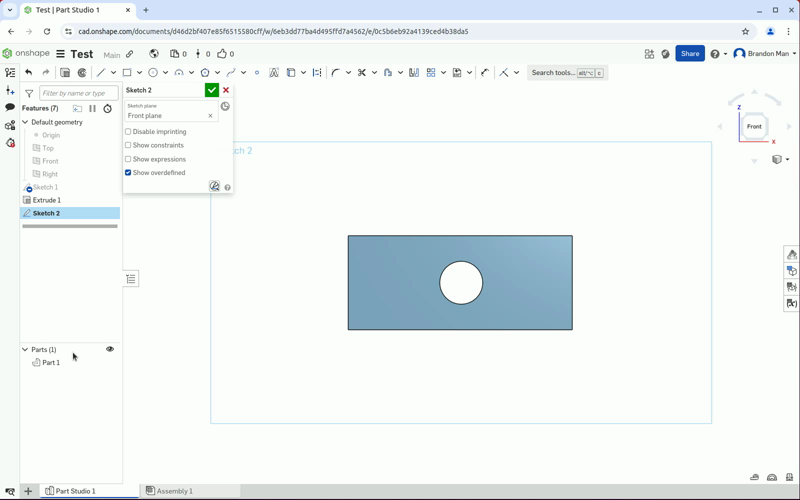
key(y)
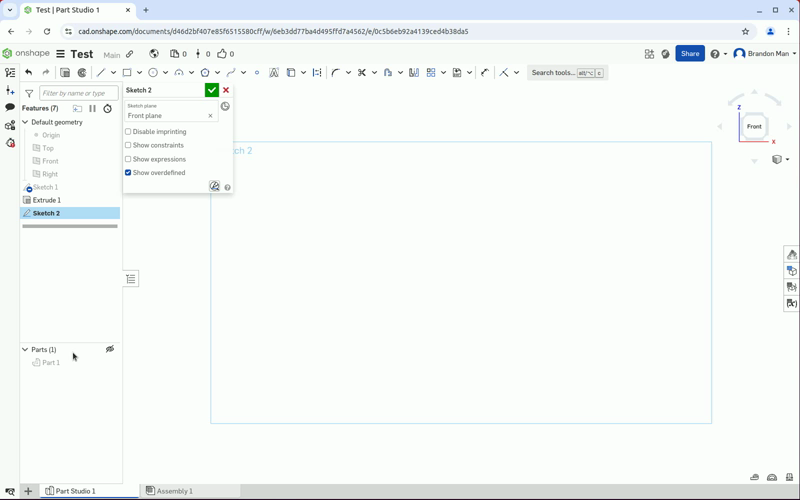
key(l)
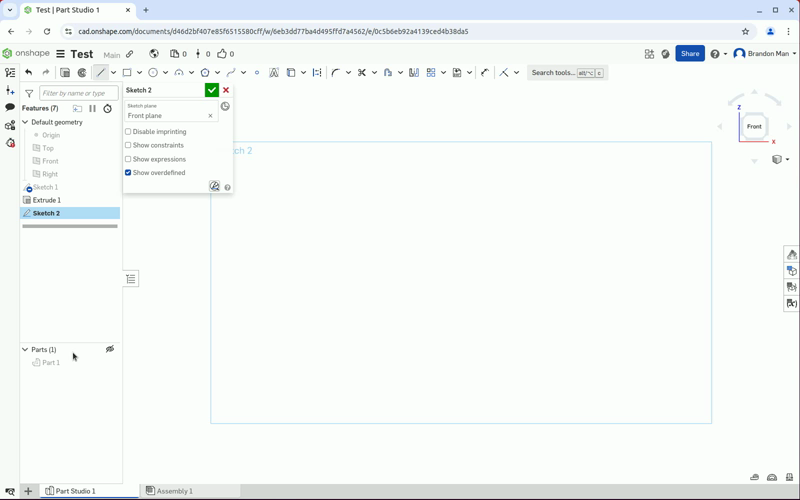
key_down(shift)
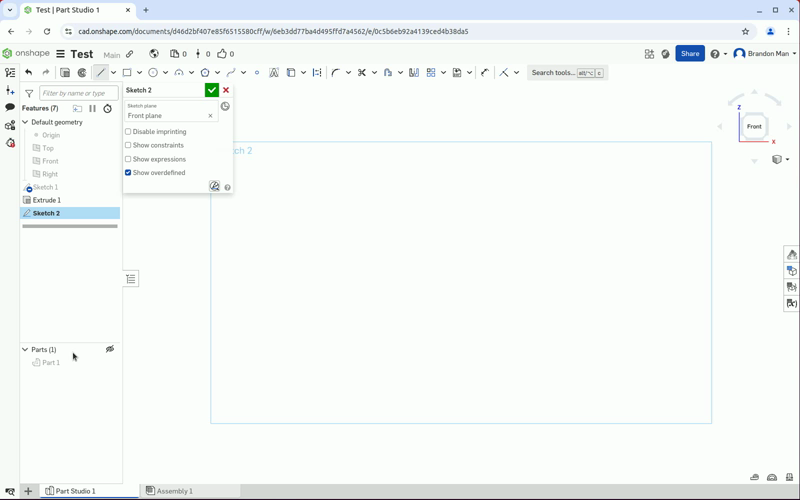
mouse_move(348, 236)
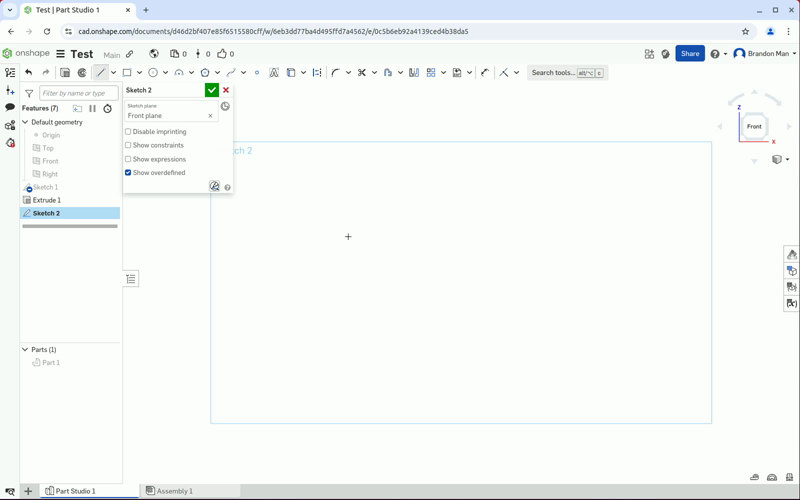
click(348, 236)
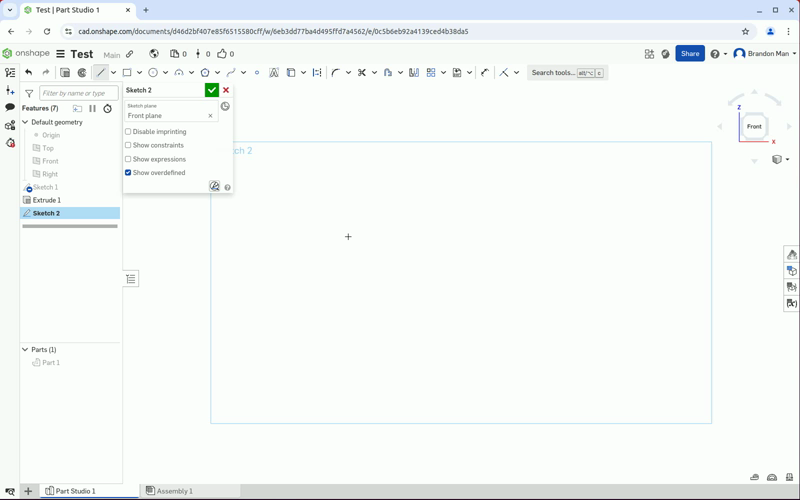
key_up(shift)
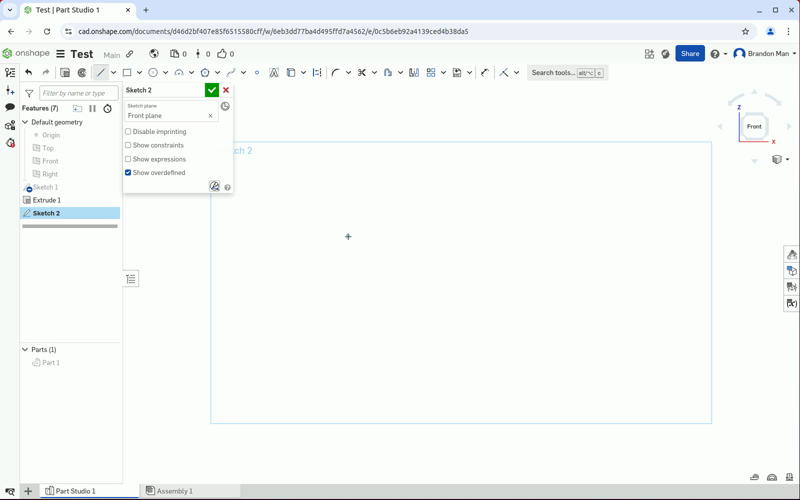
key_down(shift)
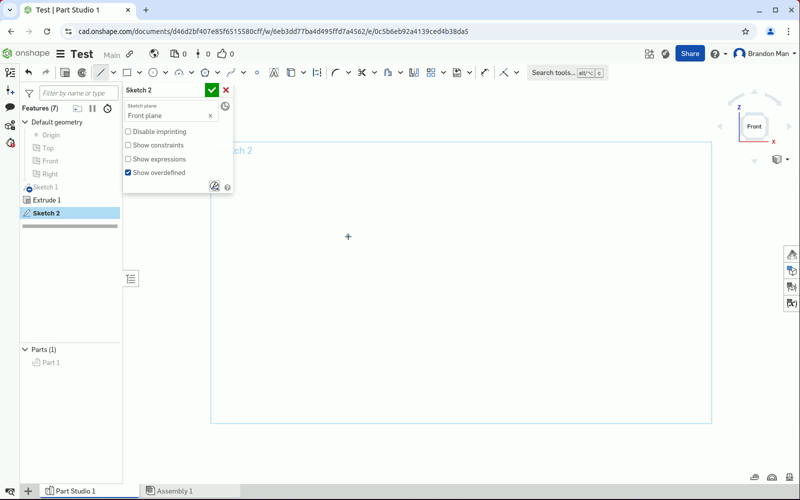
mouse_move(572, 236)
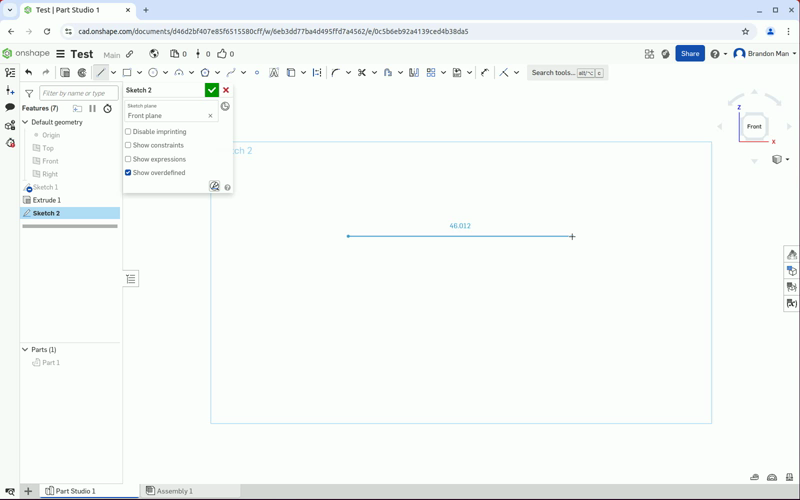
click(572, 236)
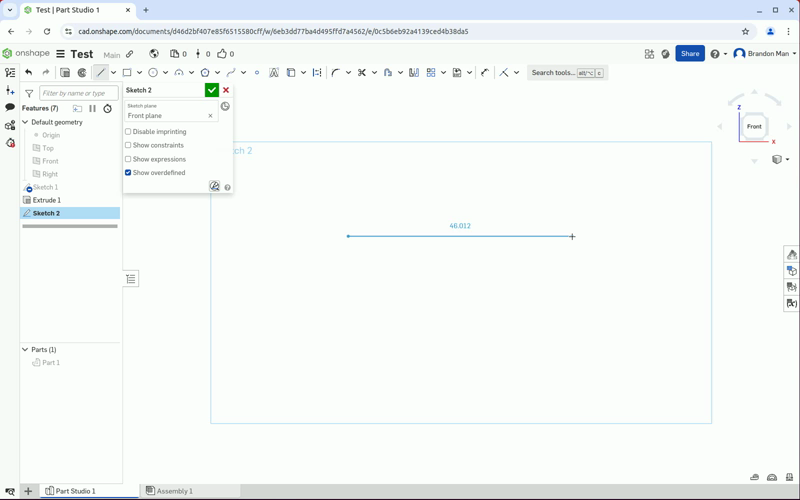
key_up(shift)
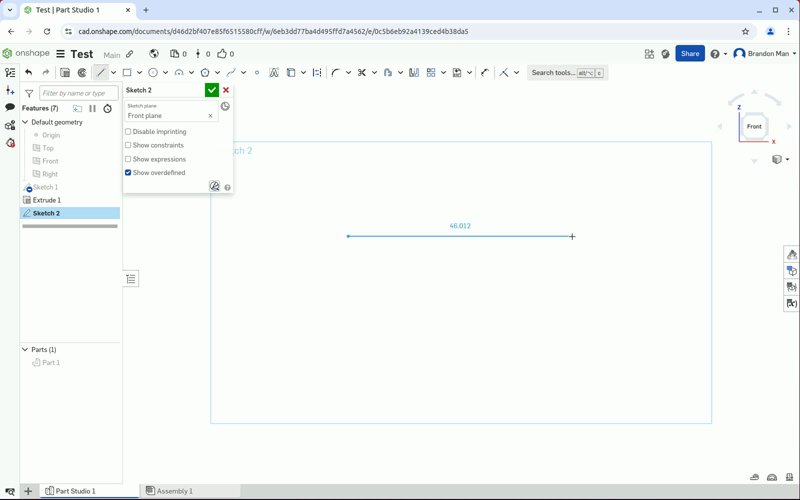
key_down(shift)
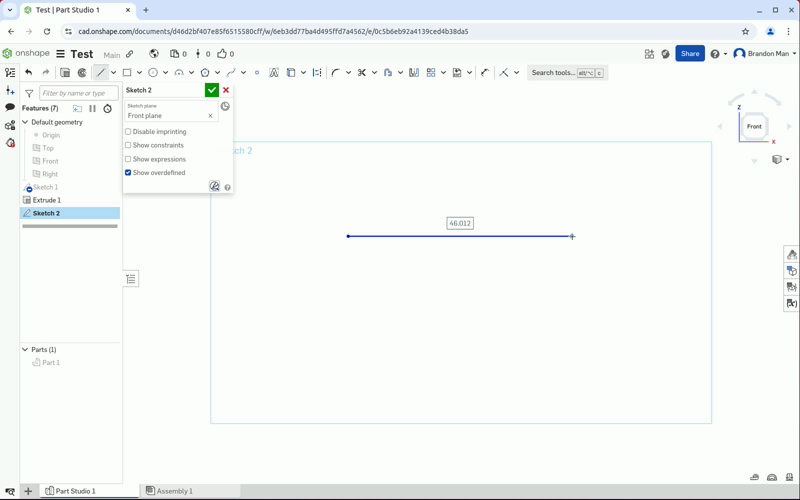
mouse_move(589, 236)
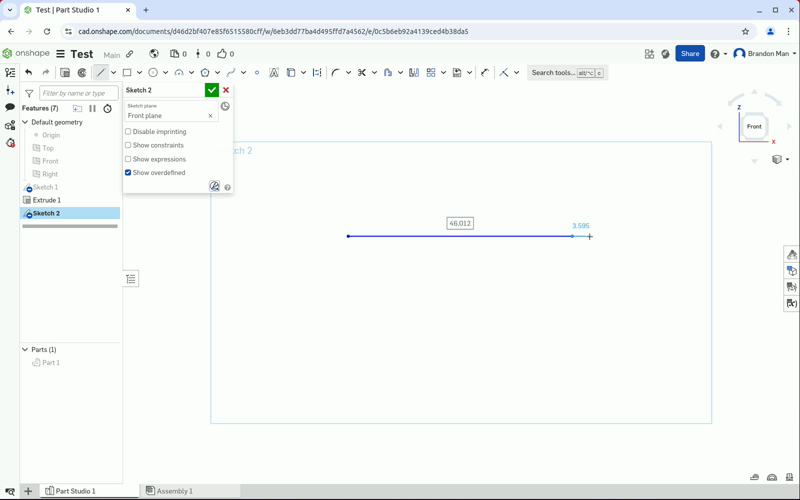
mouse_move(572, 207)
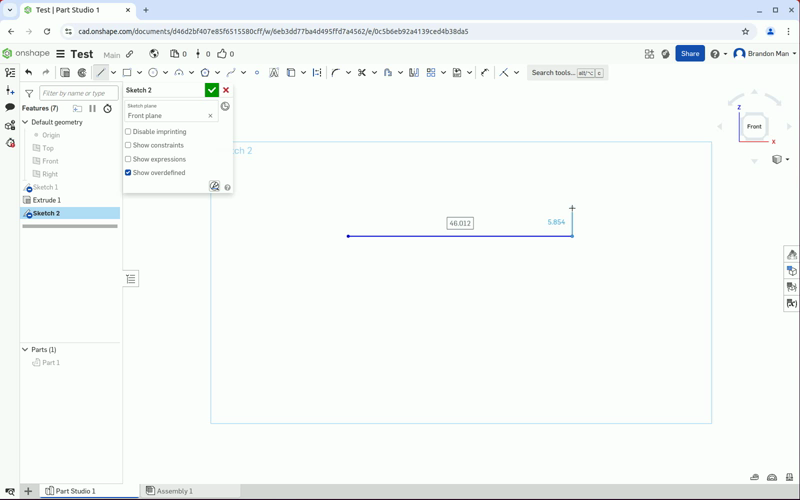
click(572, 207)
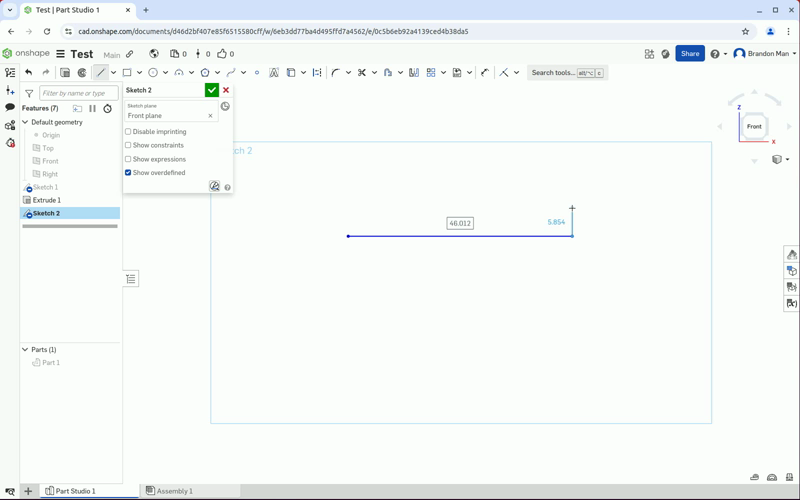
key_up(shift)
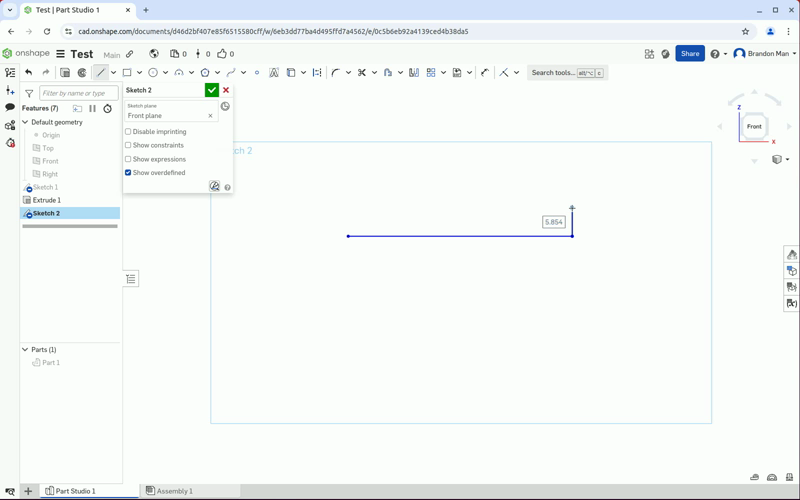
key_down(shift)
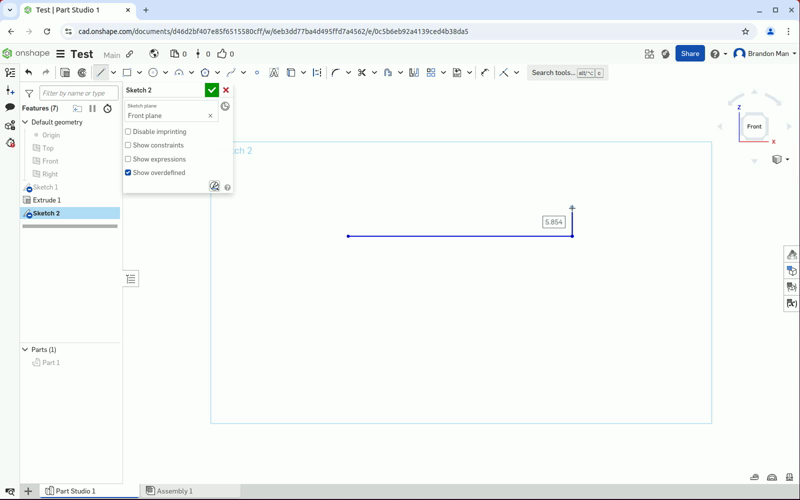
mouse_move(348, 207)
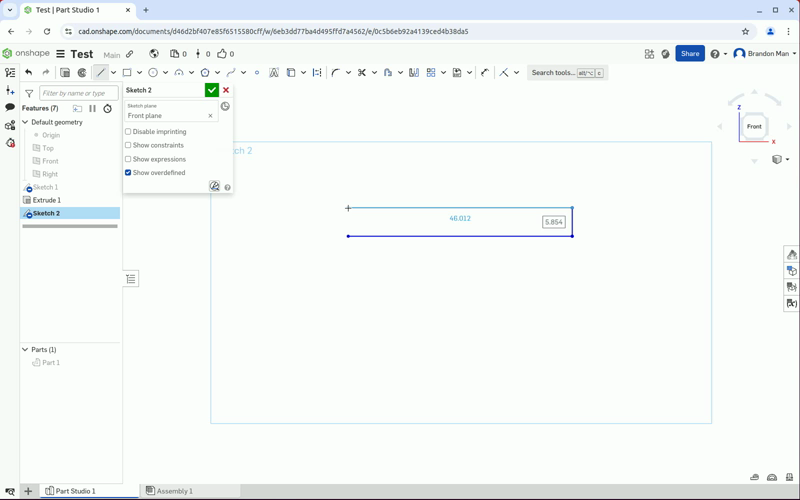
click(348, 207)
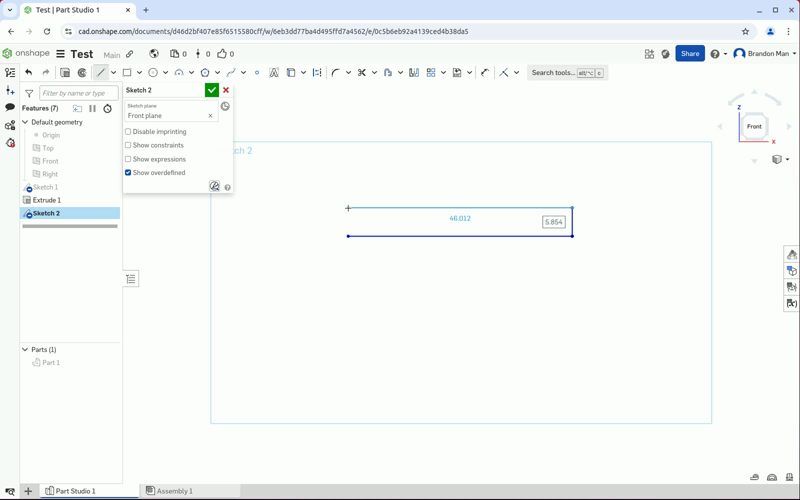
key_up(shift)
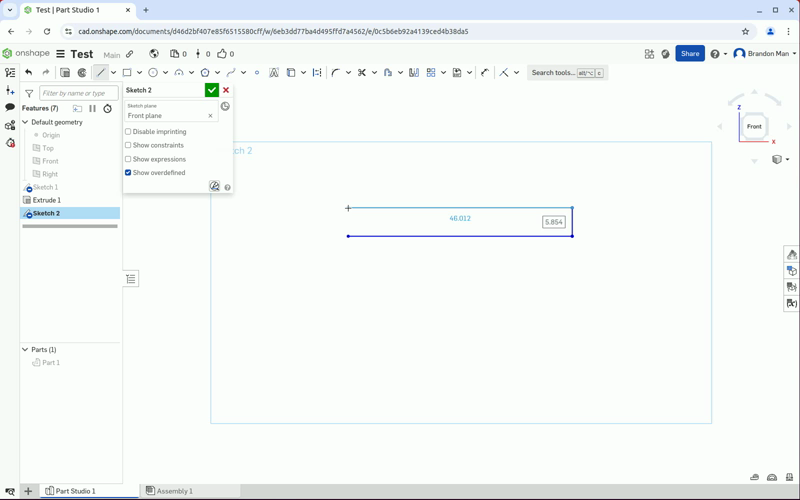
mouse_move(378, 207)
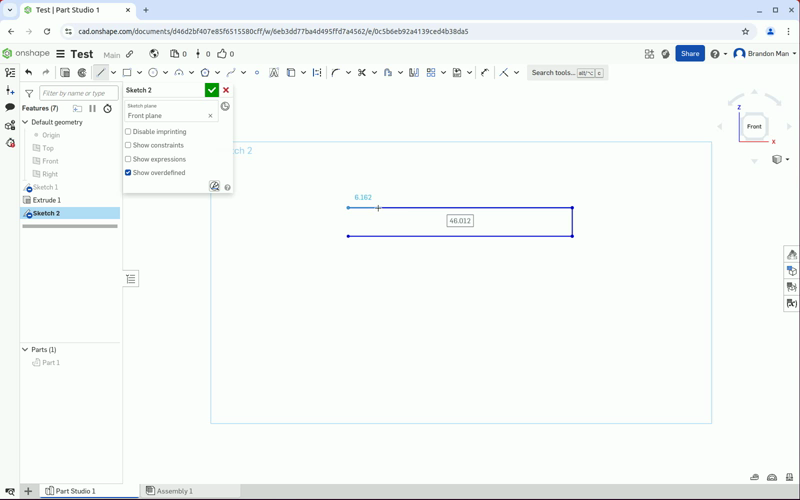
key_down(shift)
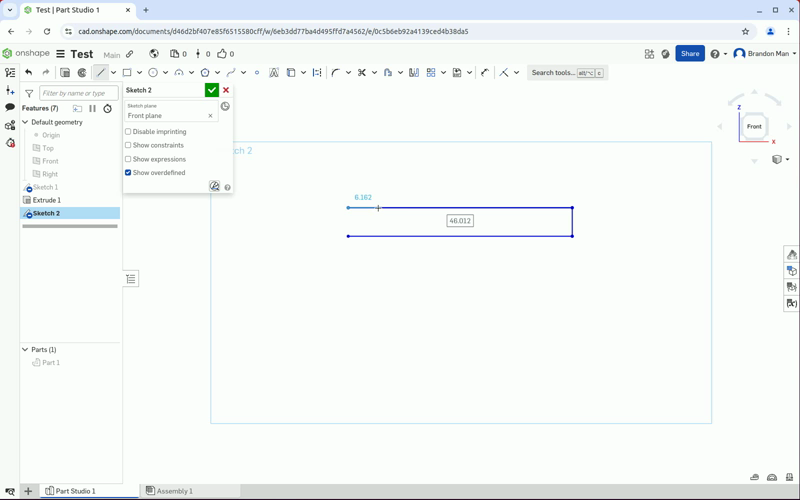
mouse_move(348, 236)
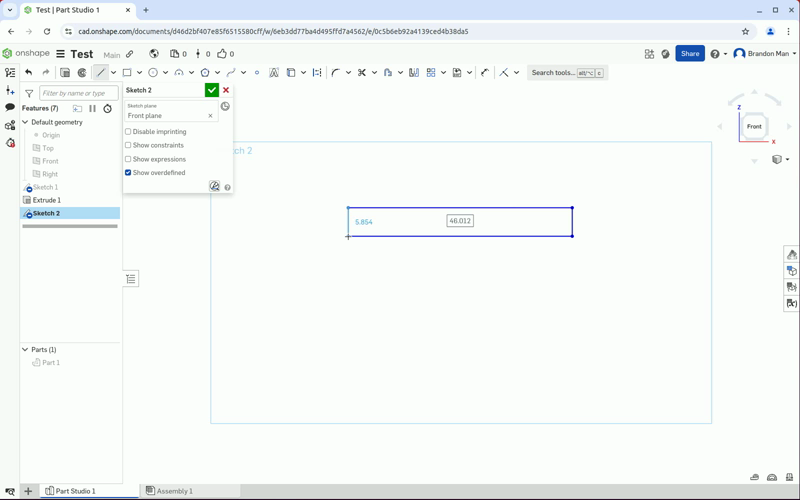
key_up(shift)
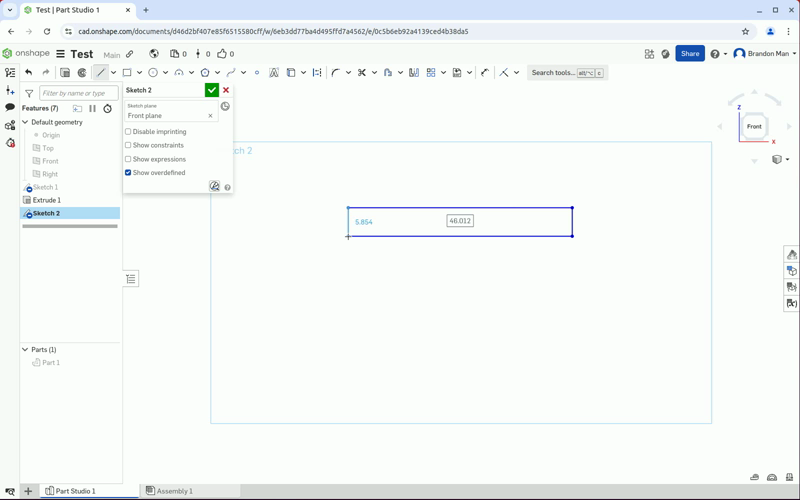
click(348, 236)
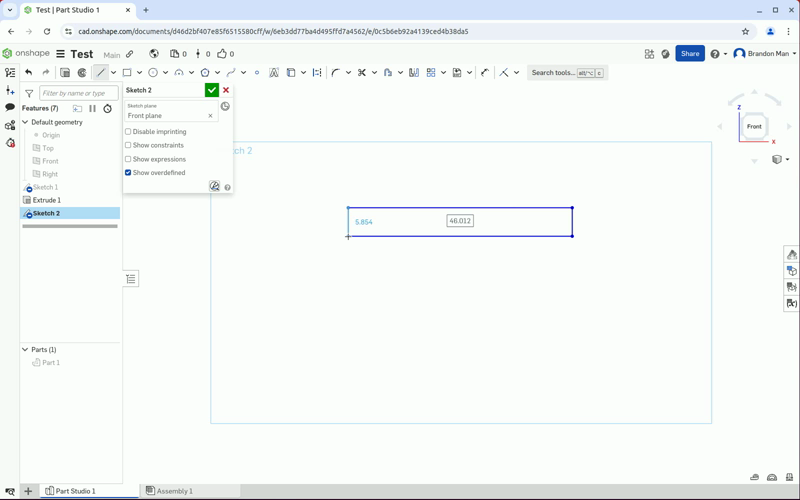
key(esc)
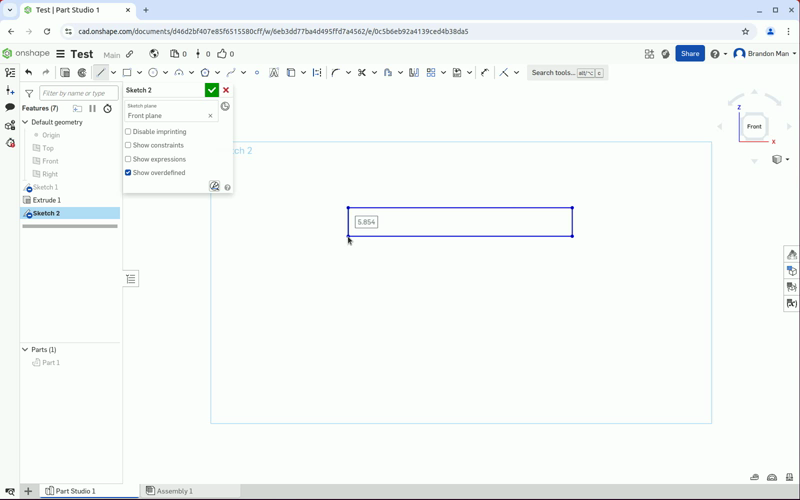
mouse_move(441, 223)
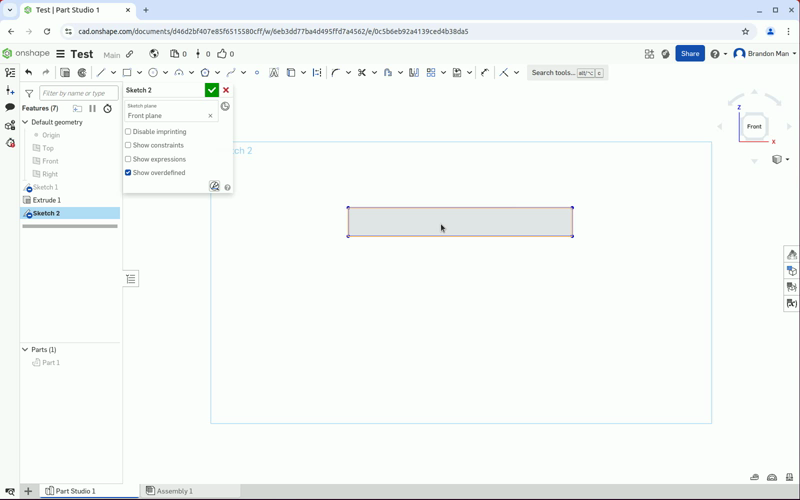
click(441, 223)
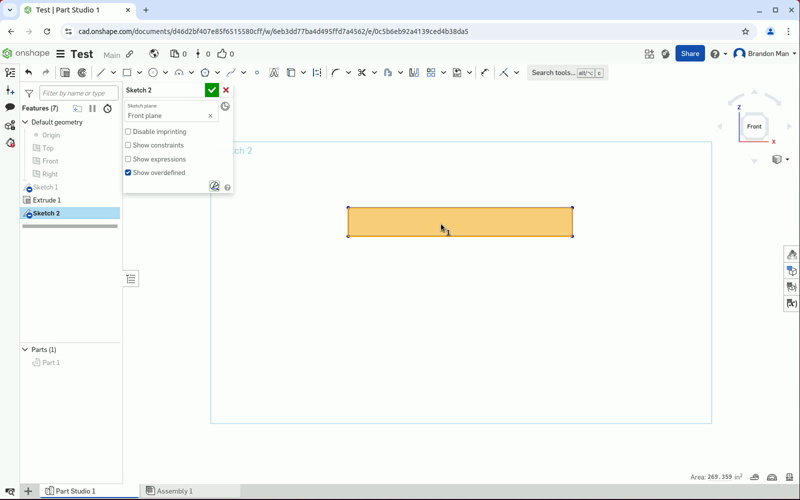
mouse_move(73, 352)
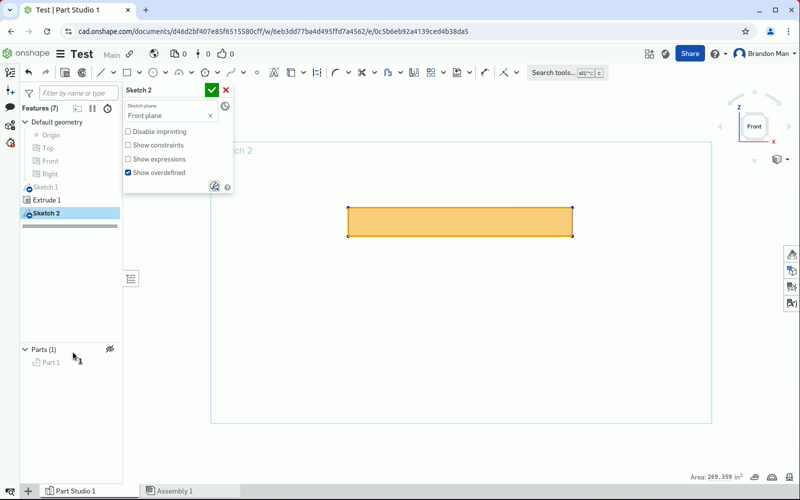
key(shift+y)
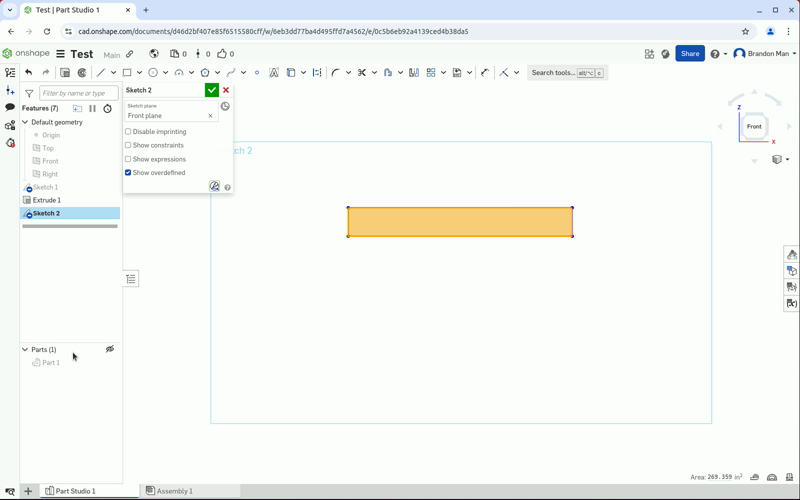
key(shift+e)
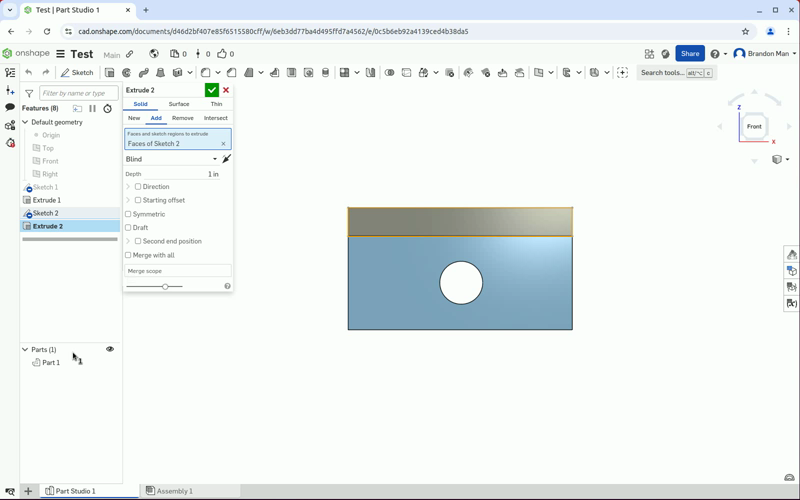
mouse_move(143, 106)
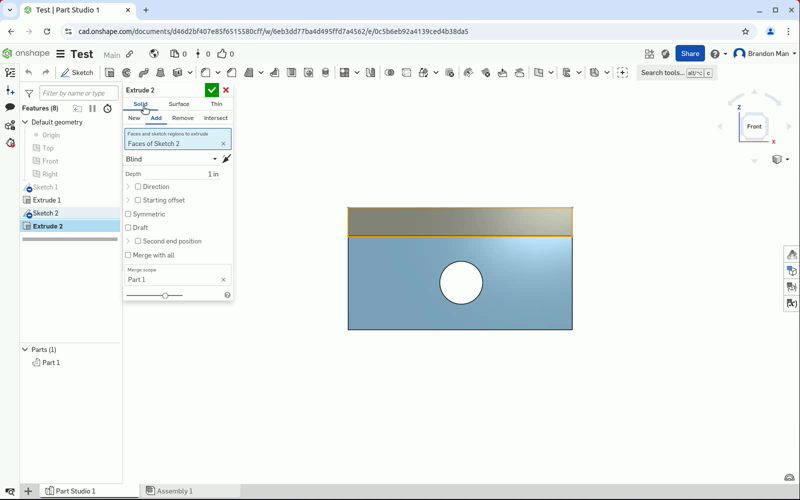
click(143, 106)
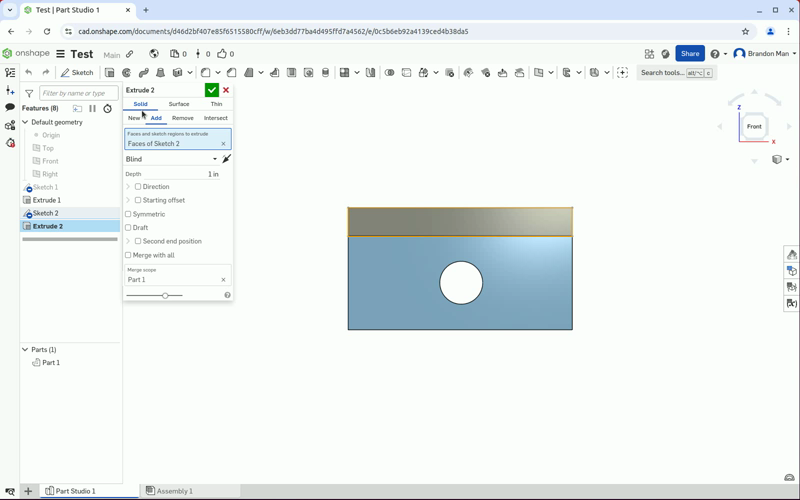
mouse_move(137, 120)
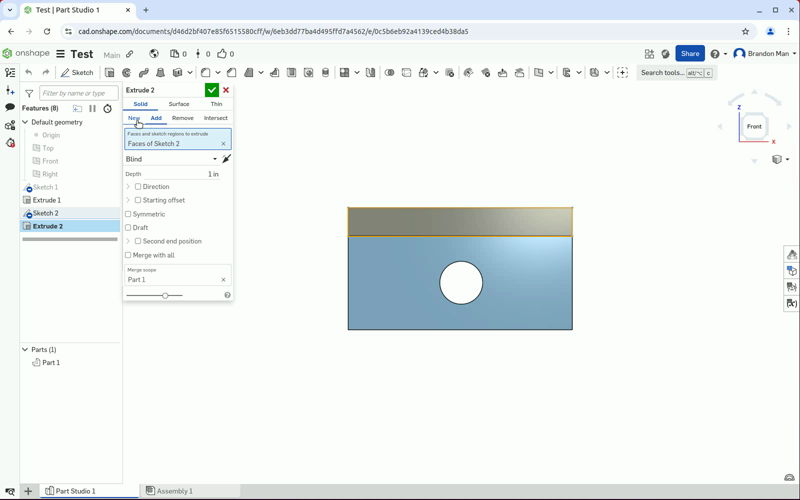
click(137, 120)
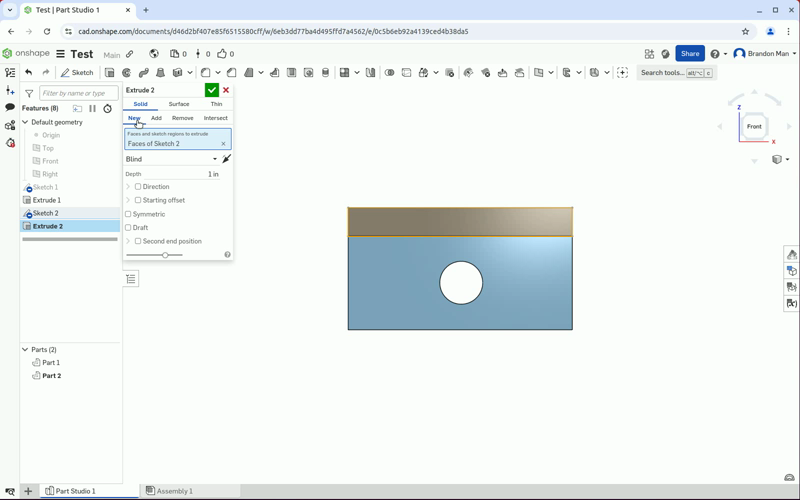
key(tab, 4)
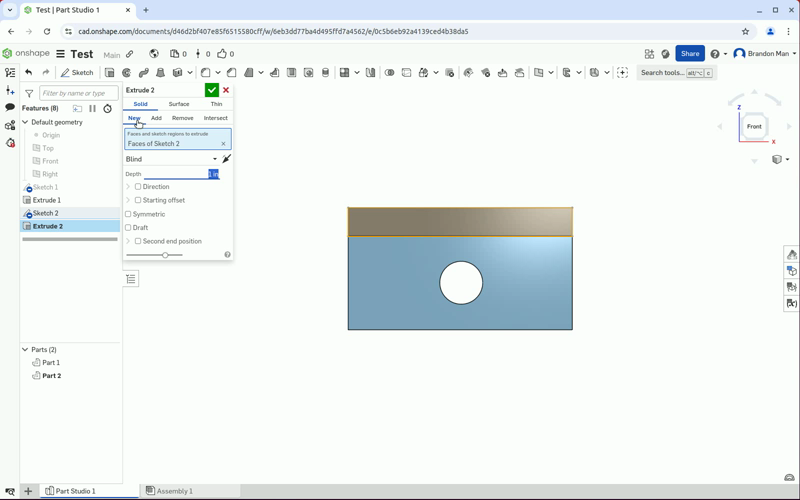
text(-4.814)
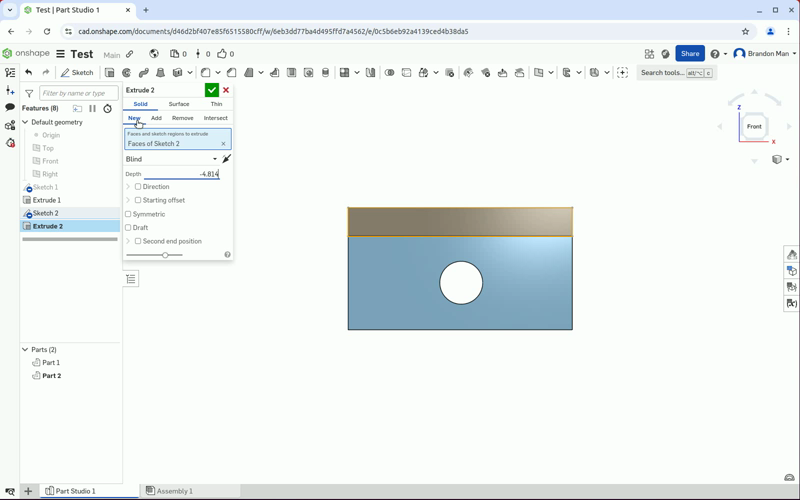
key(enter)
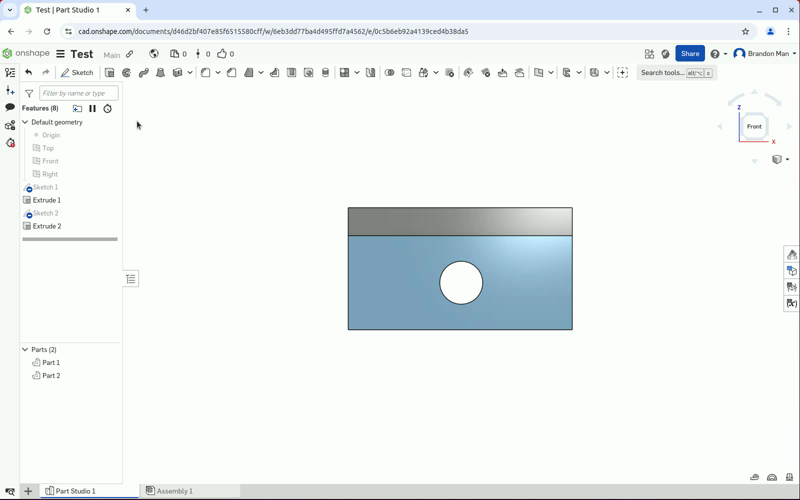
key(shift+h)
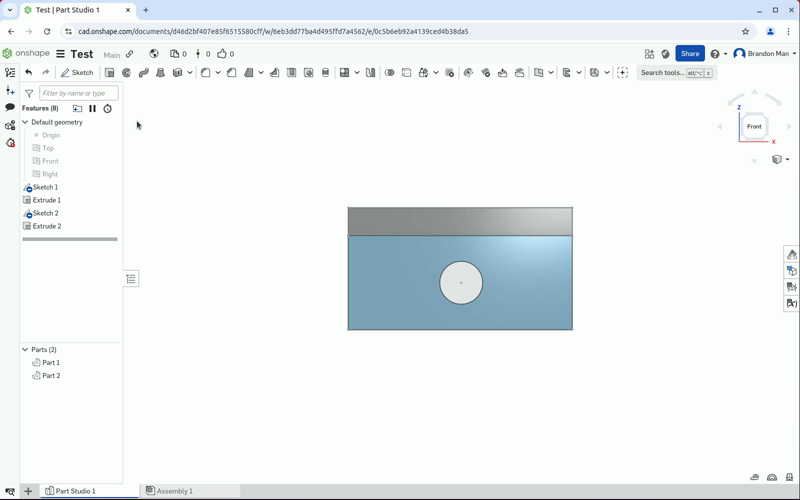
key(shift+h)
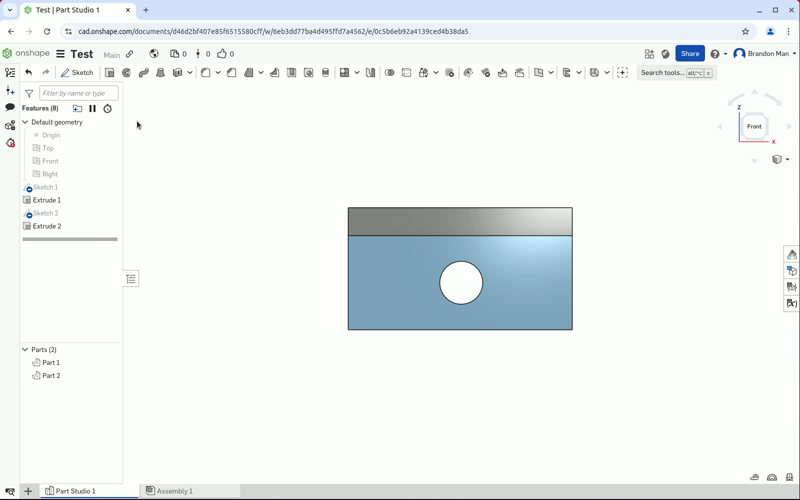
mouse_move(73, 189)
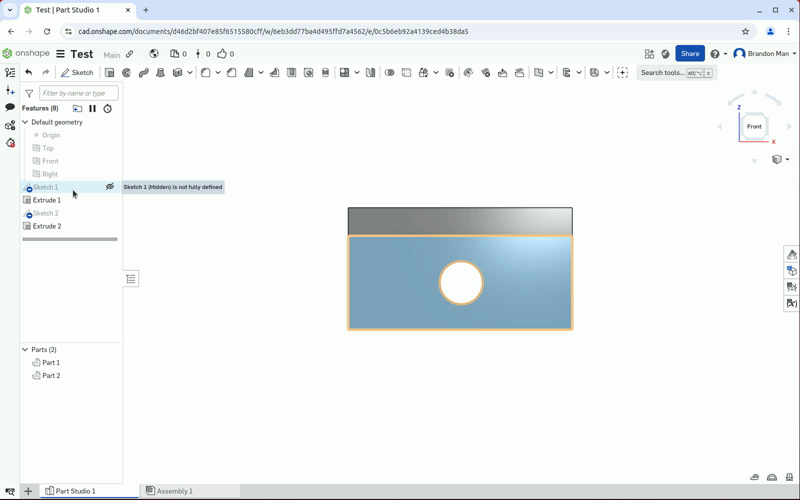
click(73, 189)
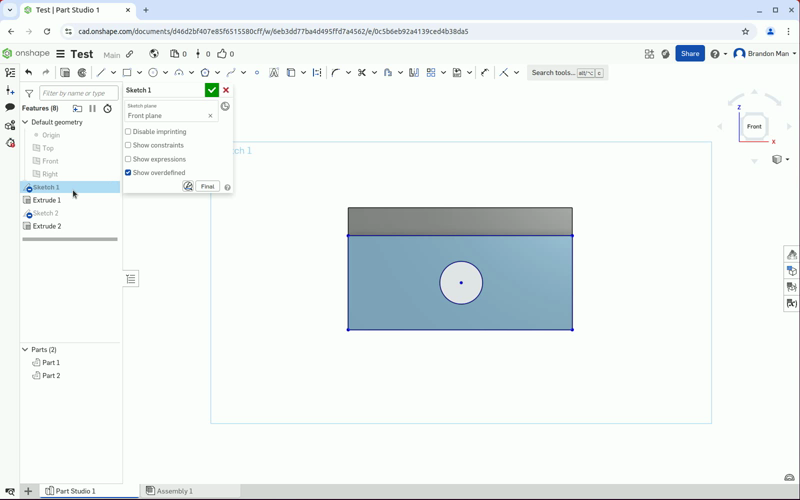
mouse_move(229, 92)
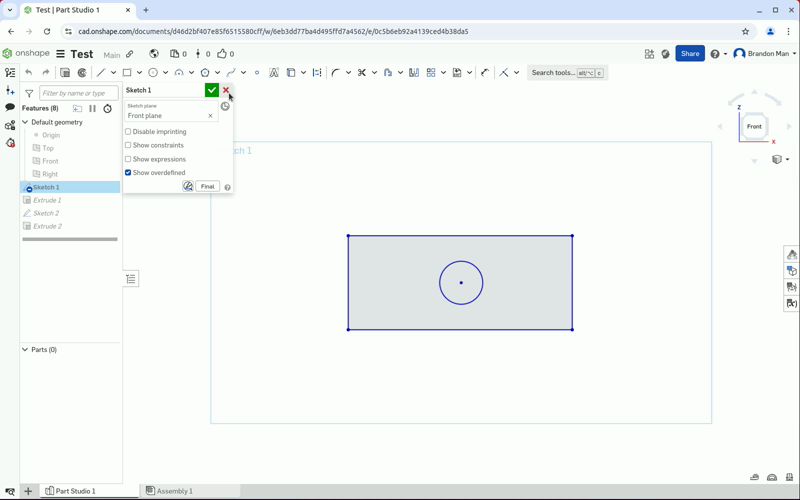
click(229, 92)
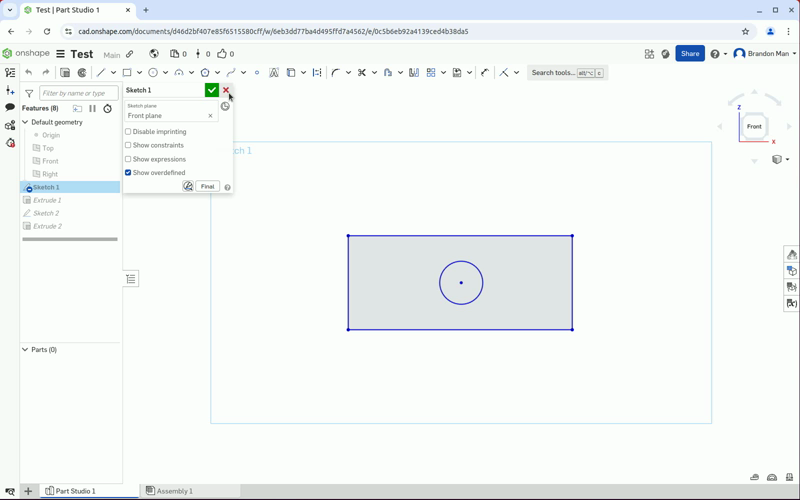
key(shift+s)
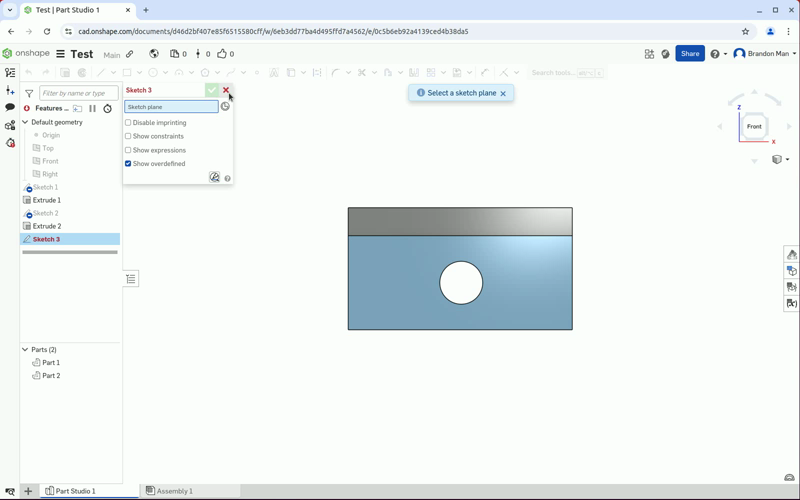
mouse_move(73, 163)
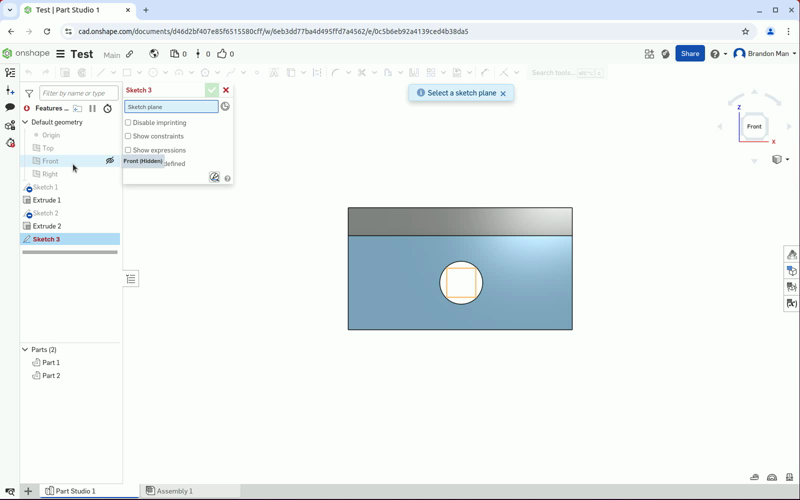
click(73, 163)
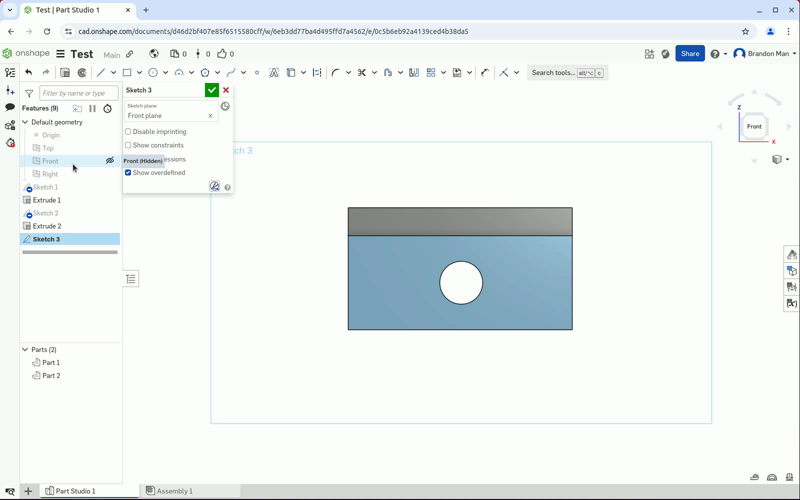
mouse_move(73, 352)
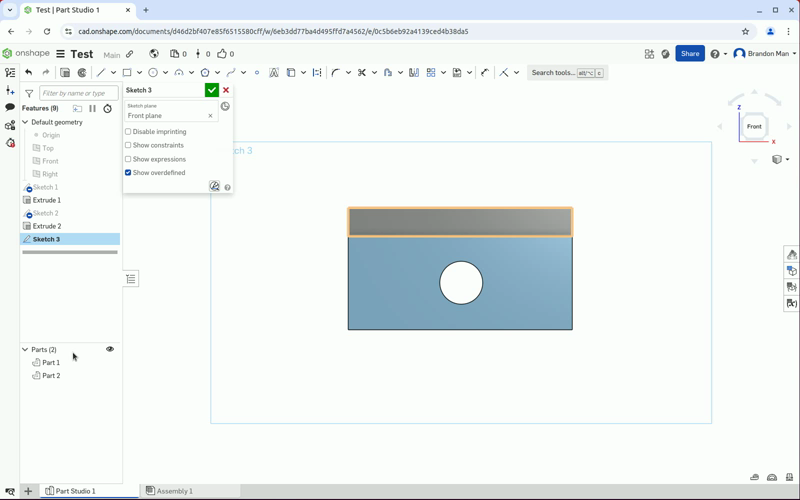
key(y)
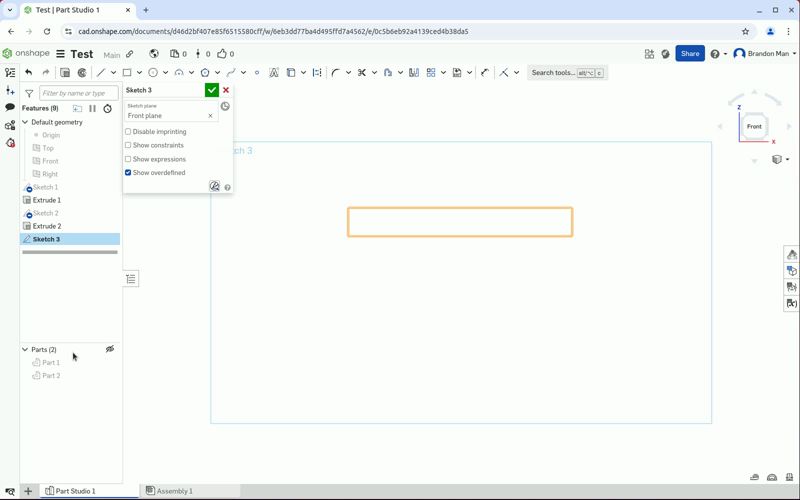
key(l)
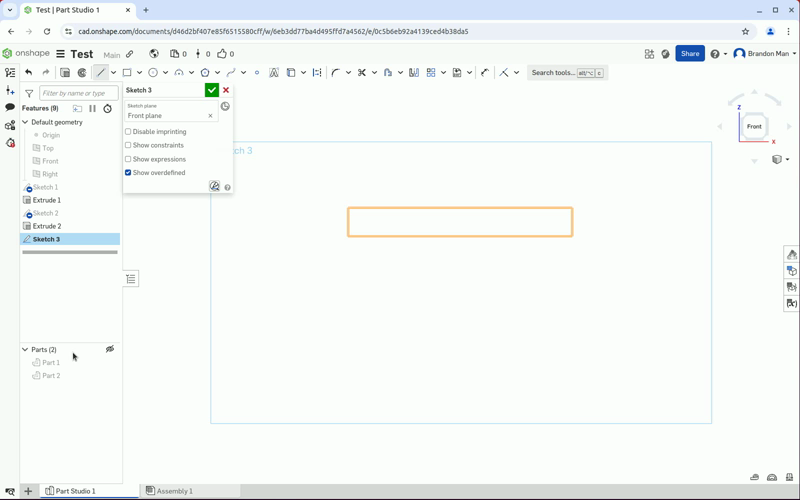
key_down(shift)
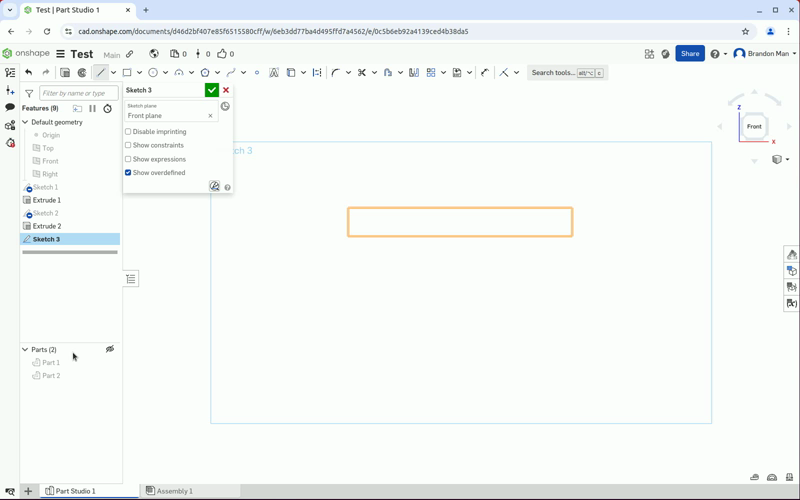
mouse_move(348, 357)
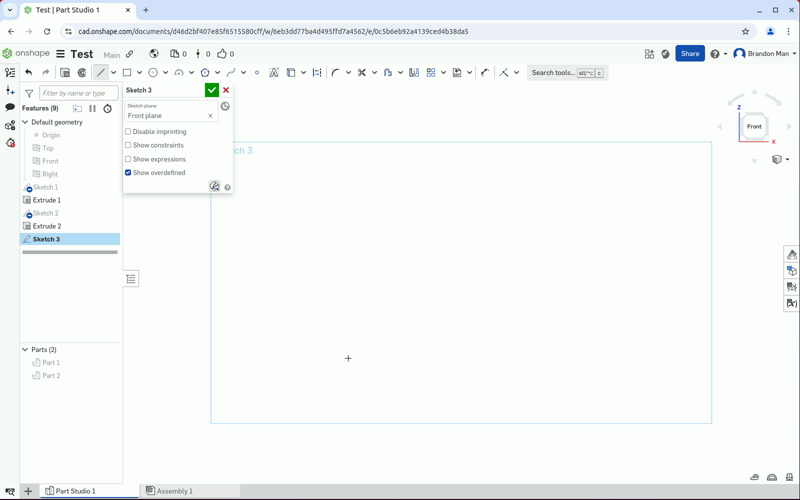
click(348, 357)
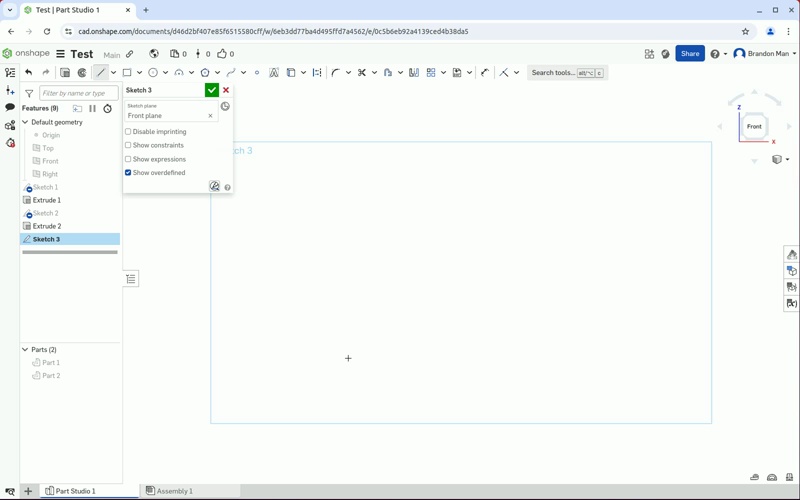
key_up(shift)
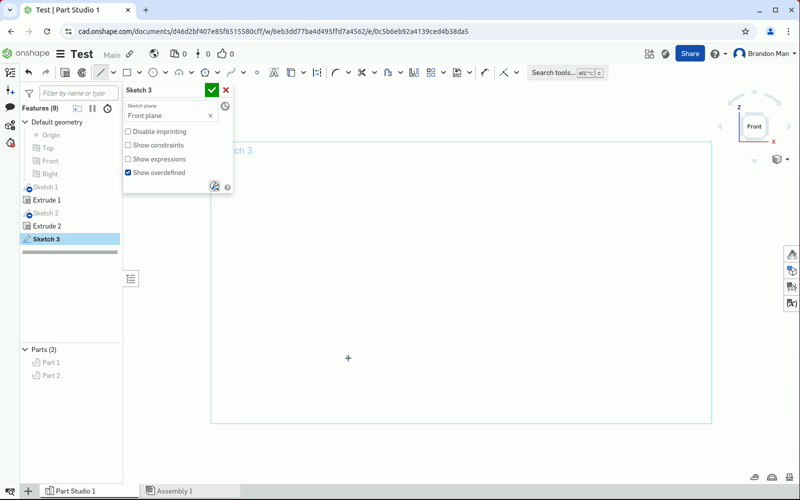
key_down(shift)
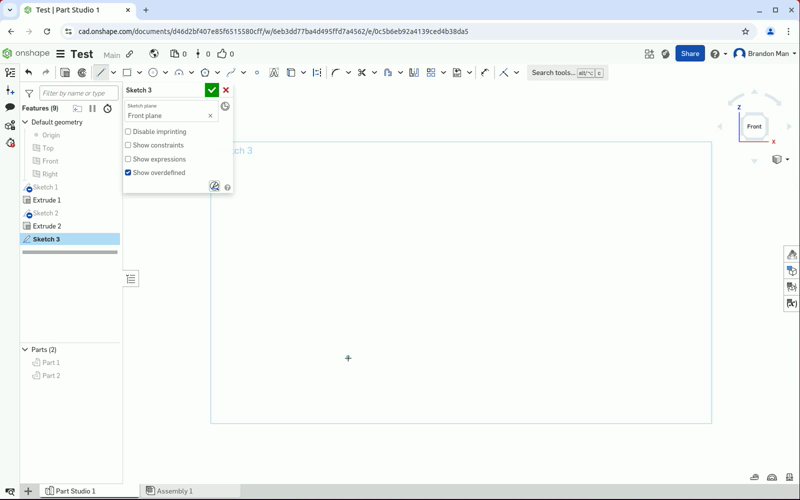
mouse_move(572, 357)
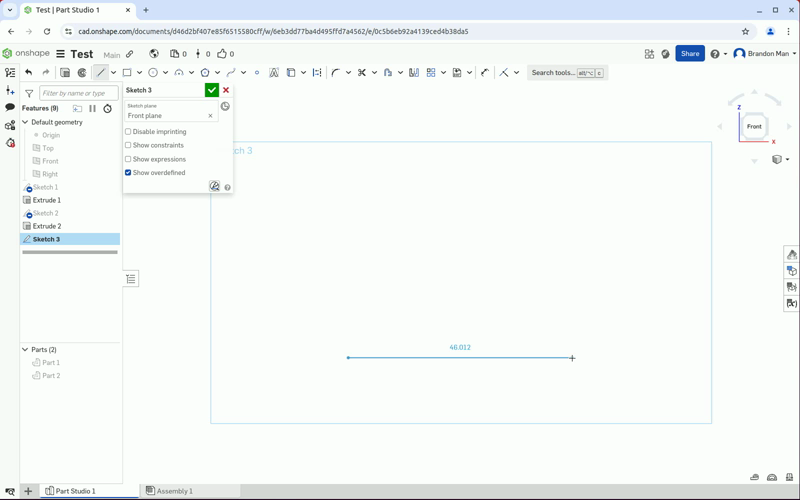
click(572, 357)
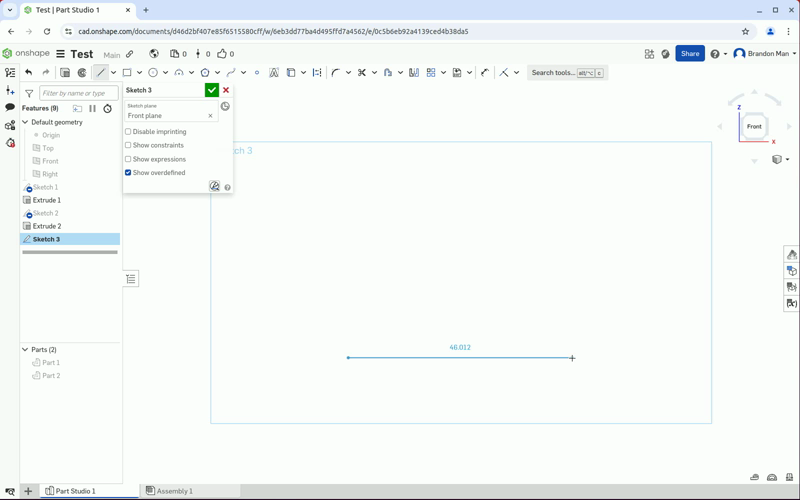
key_up(shift)
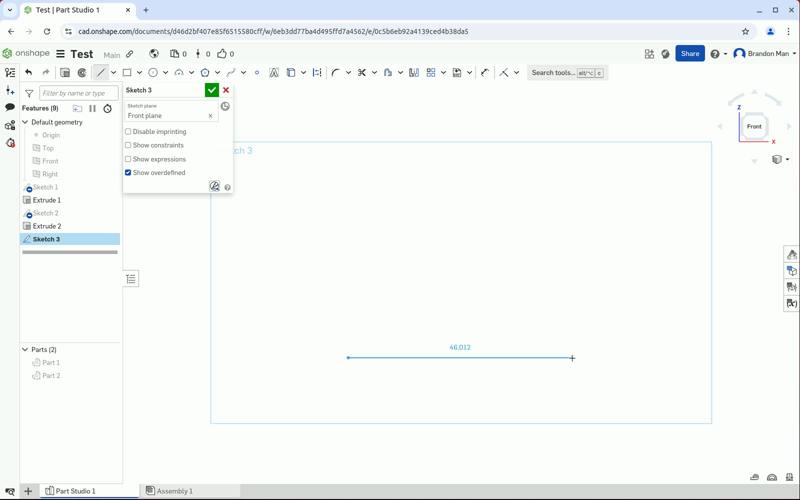
key_down(shift)
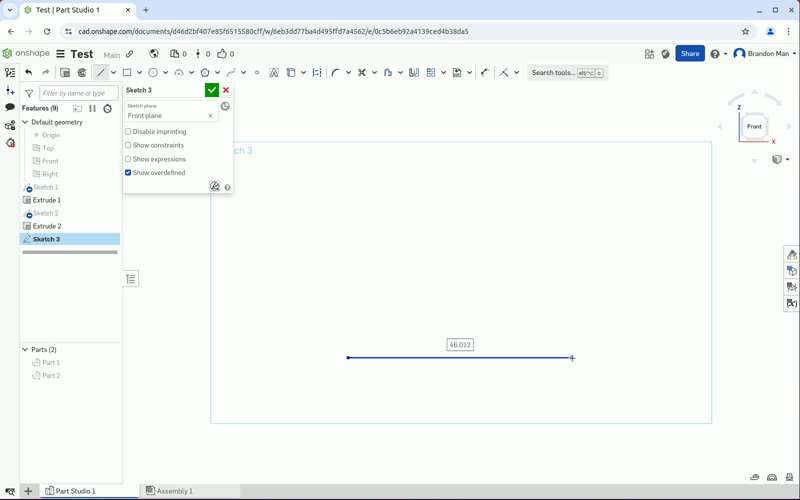
mouse_move(589, 357)
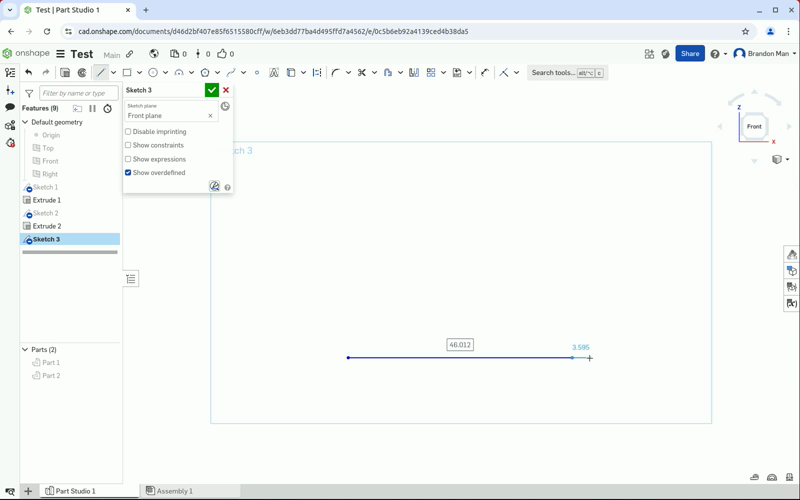
mouse_move(572, 329)
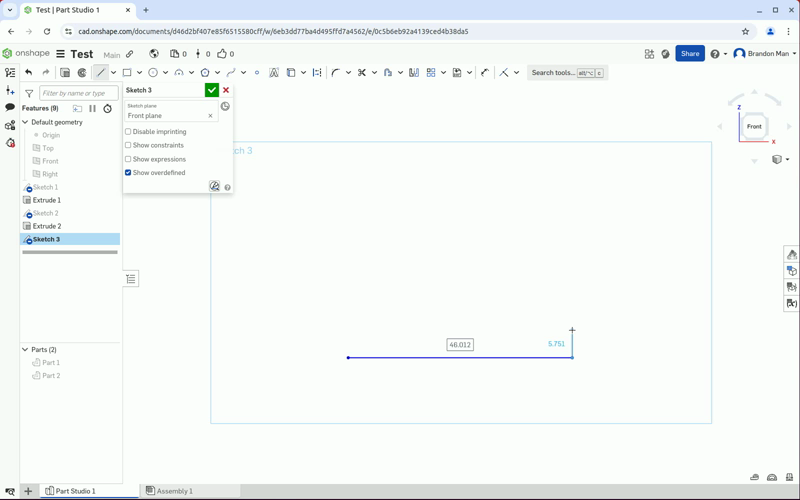
click(572, 329)
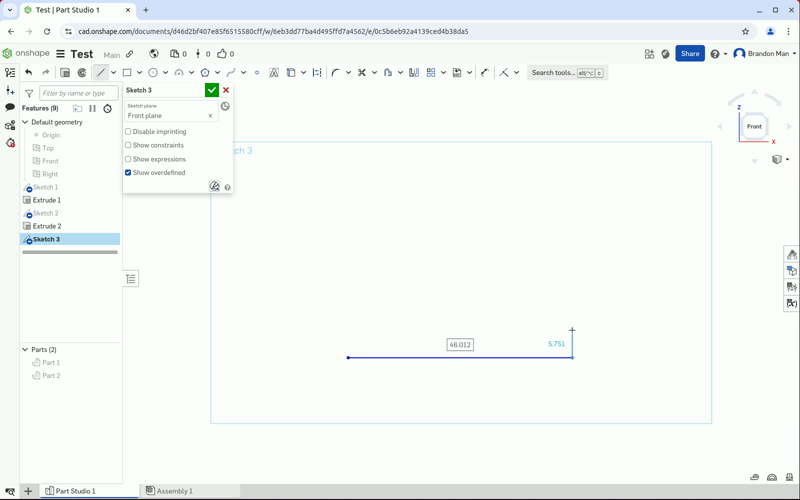
key_up(shift)
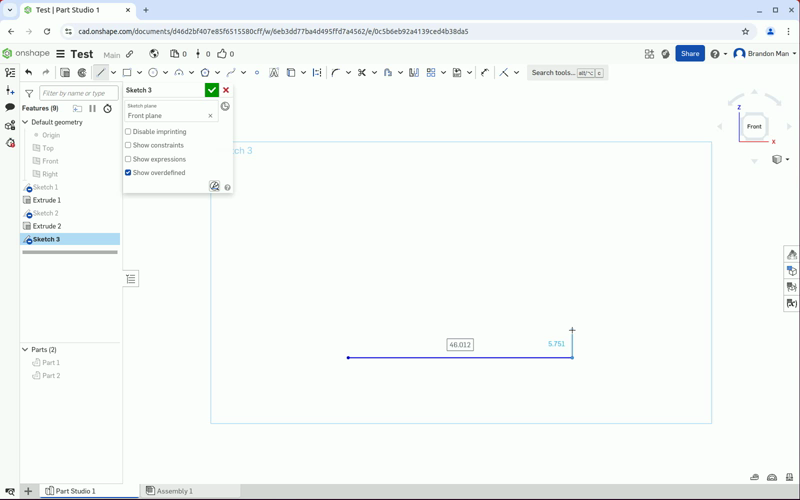
key_down(shift)
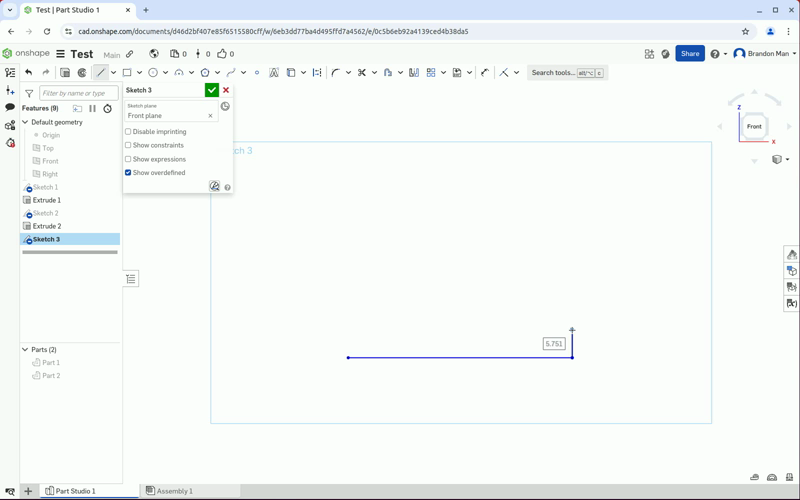
mouse_move(348, 329)
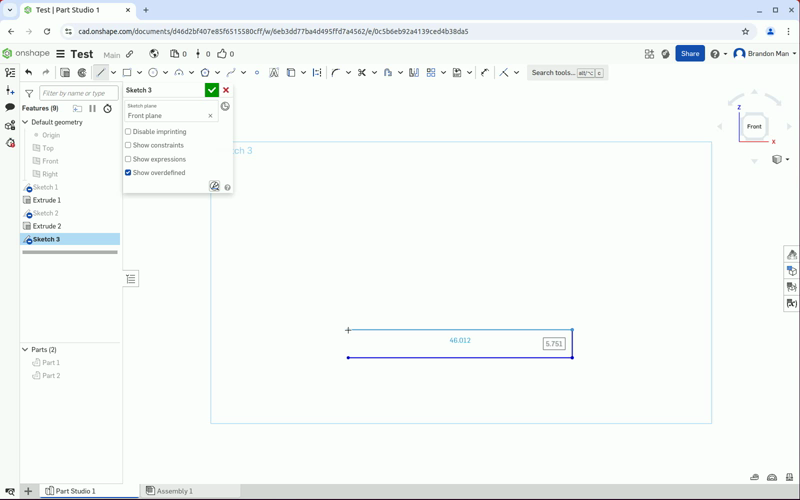
click(348, 329)
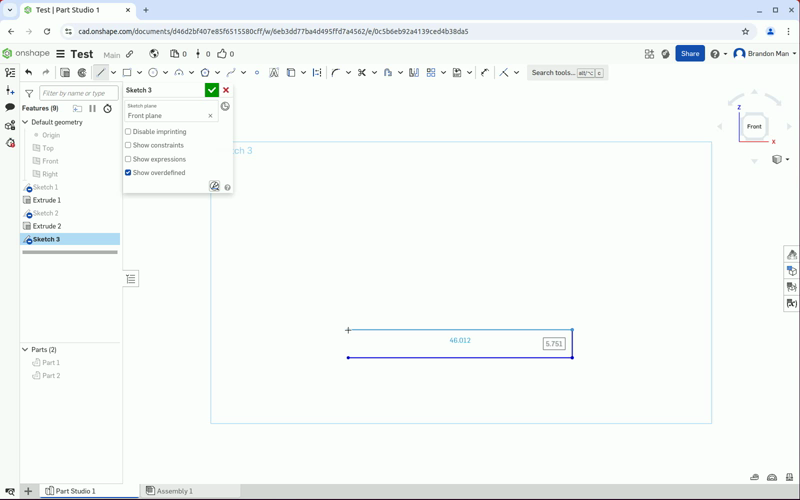
key_up(shift)
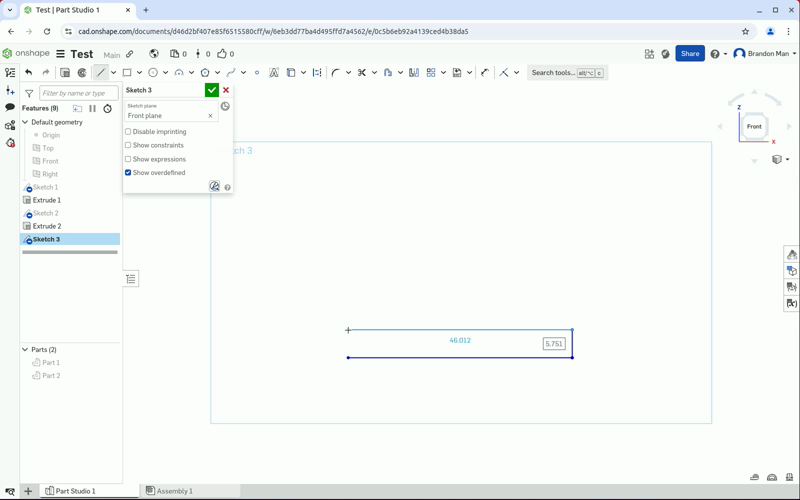
mouse_move(378, 329)
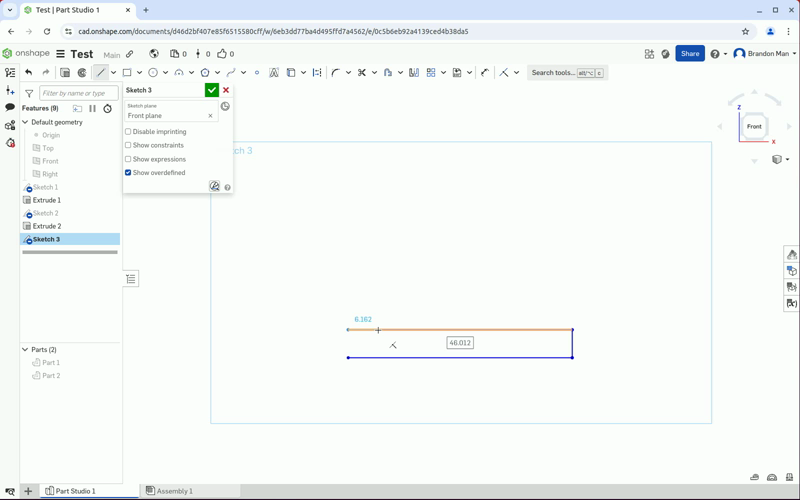
key_down(shift)
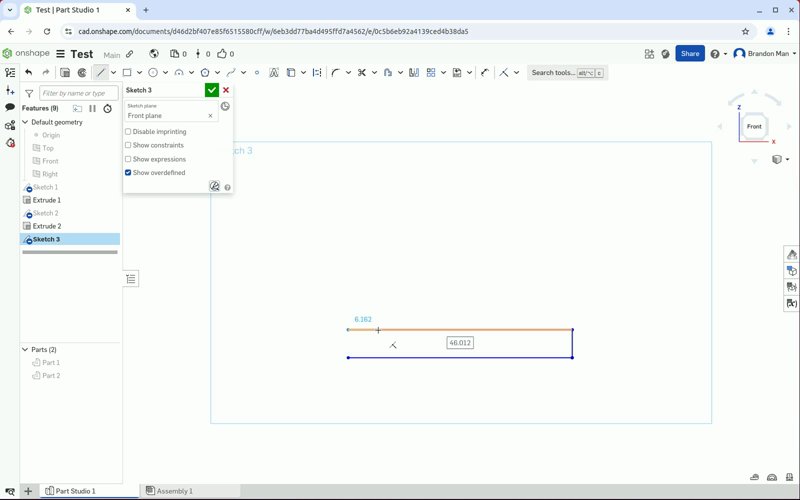
mouse_move(348, 357)
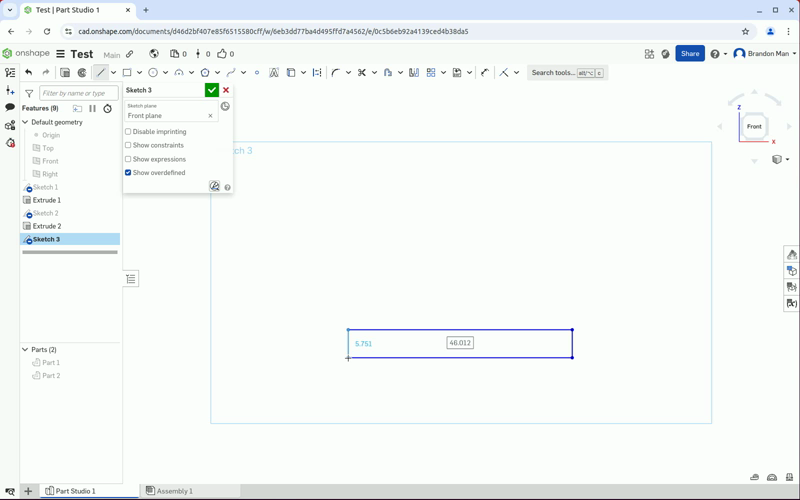
key_up(shift)
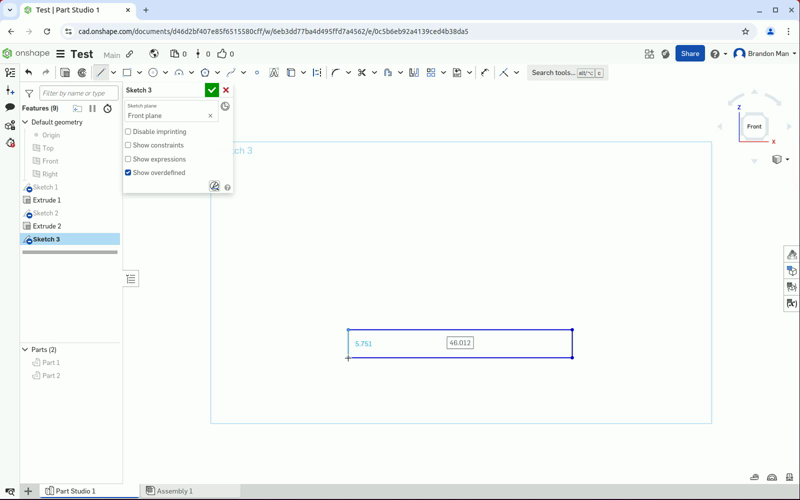
click(348, 357)
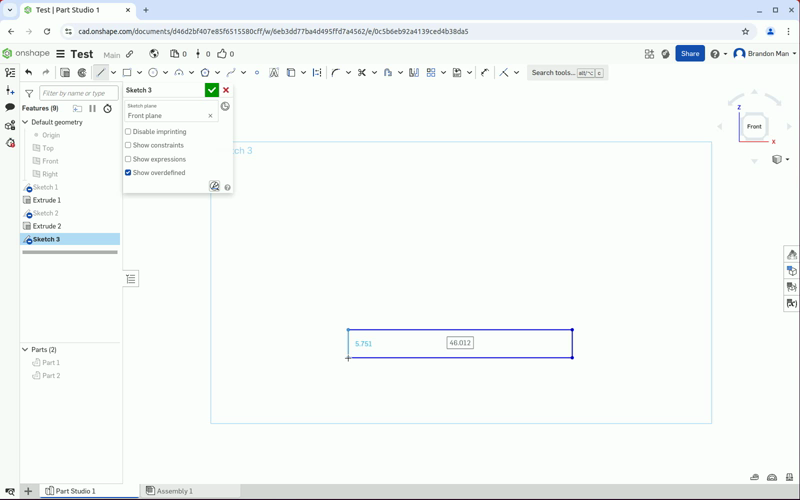
key(esc)
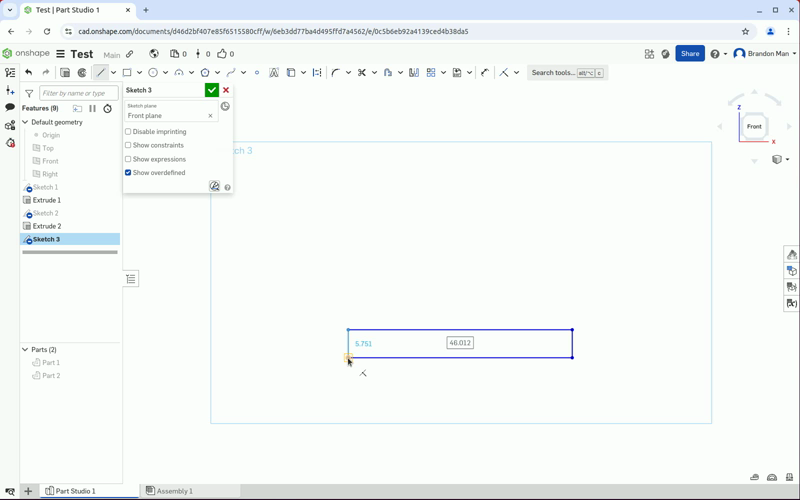
mouse_move(359, 348)
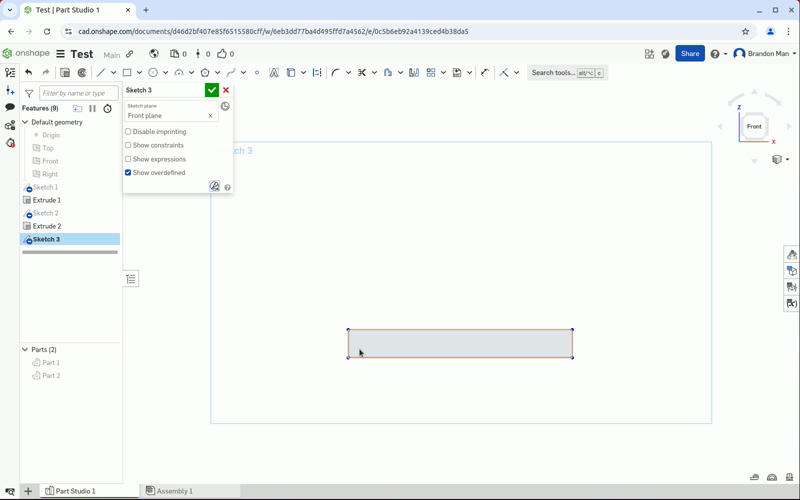
click(359, 348)
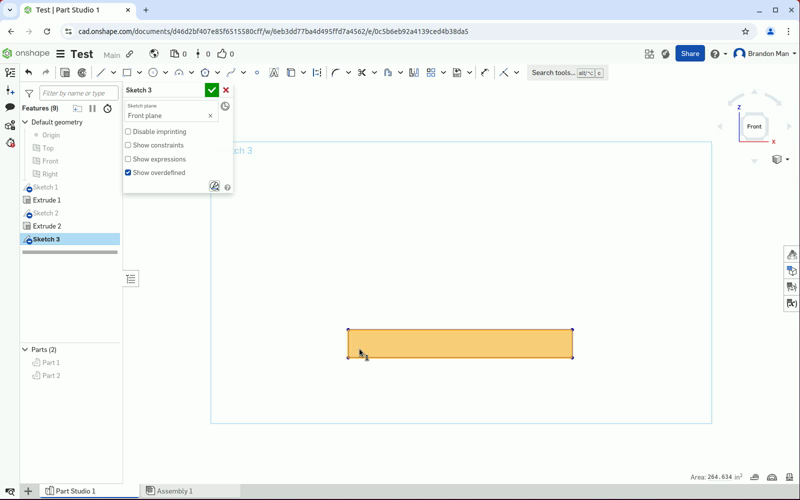
mouse_move(73, 352)
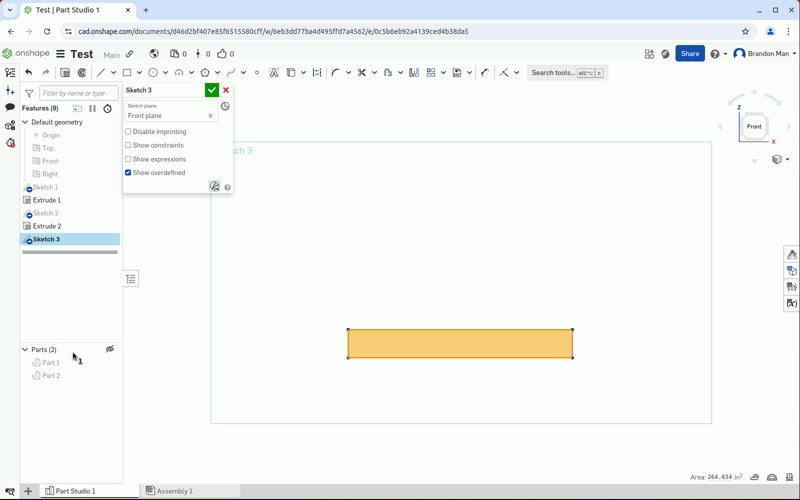
key(shift+y)
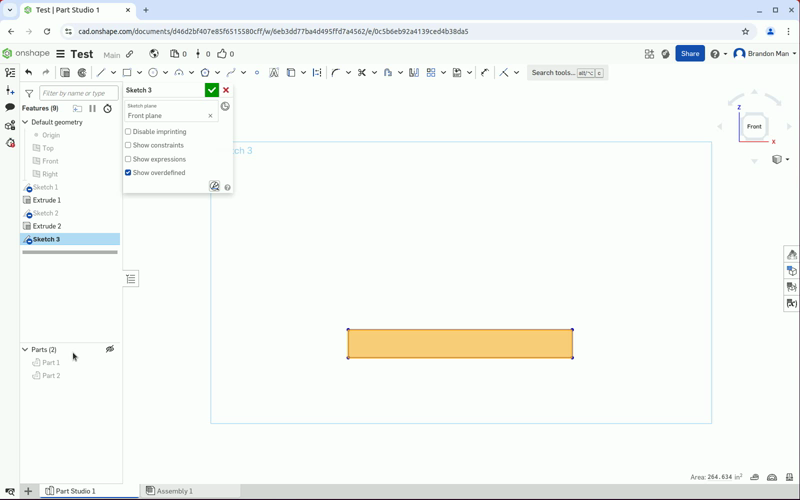
key(shift+e)
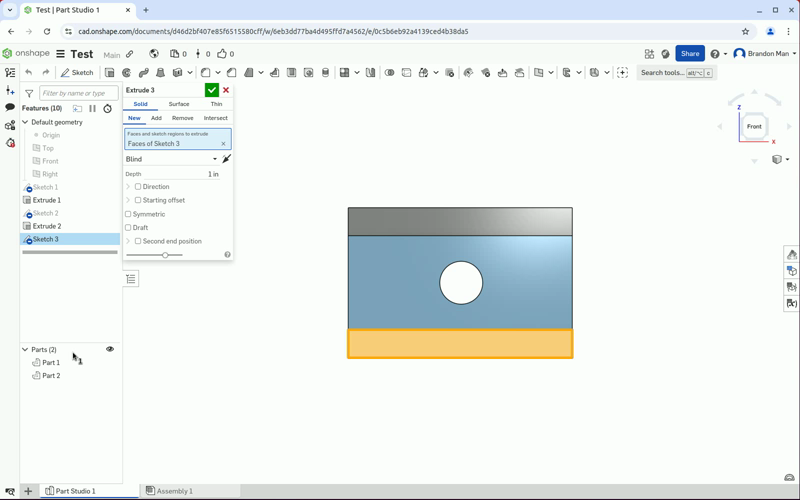
mouse_move(143, 106)
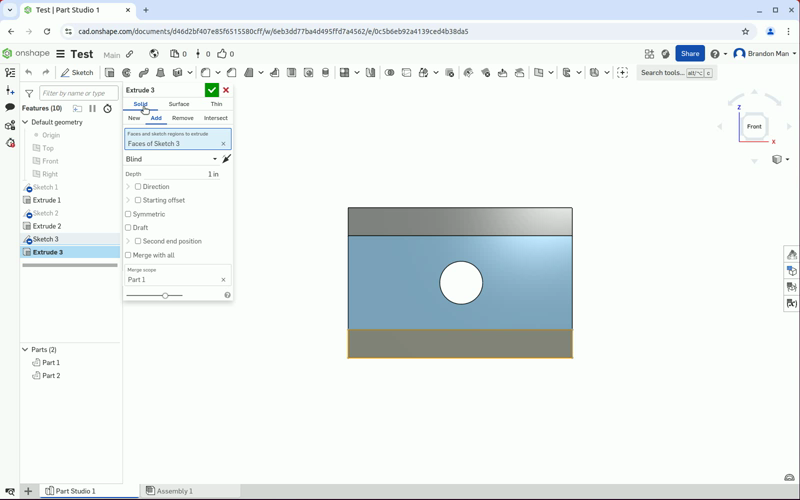
click(143, 106)
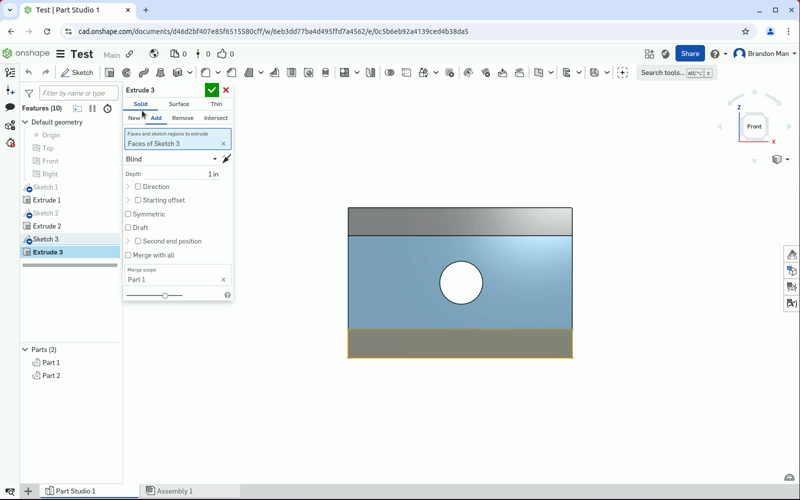
mouse_move(137, 120)
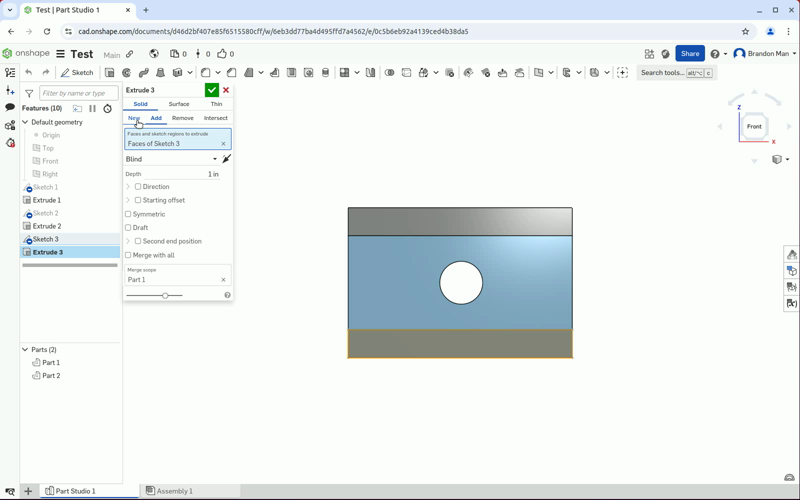
click(137, 120)
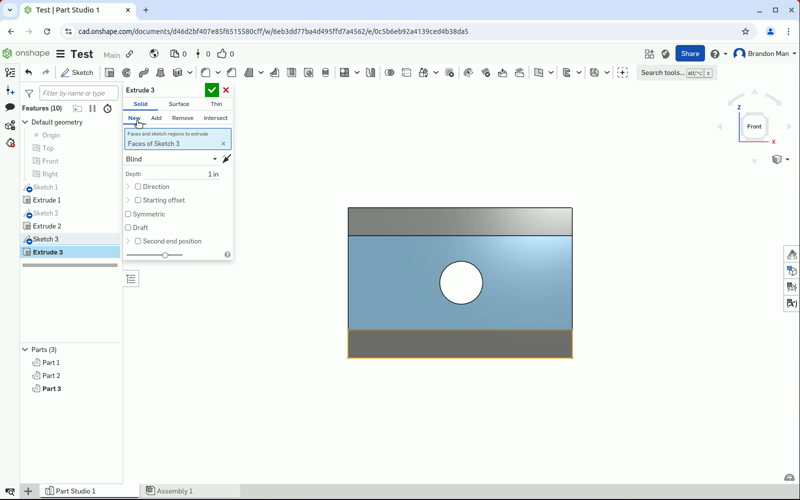
key(tab, 4)
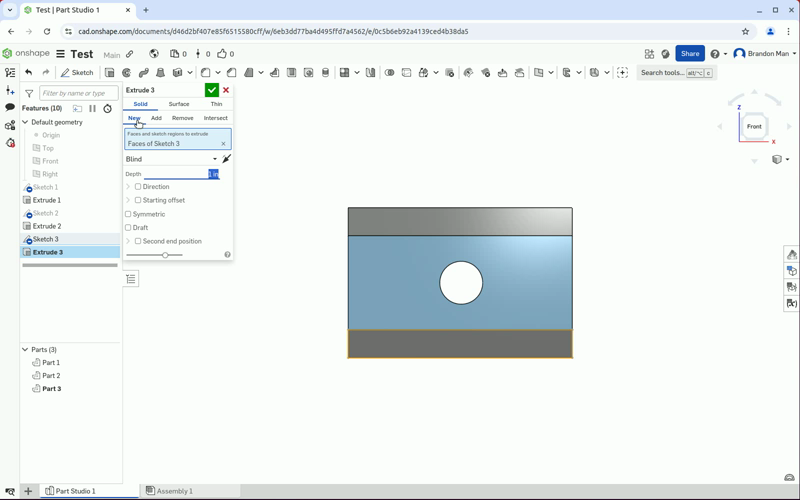
text(-4.814)
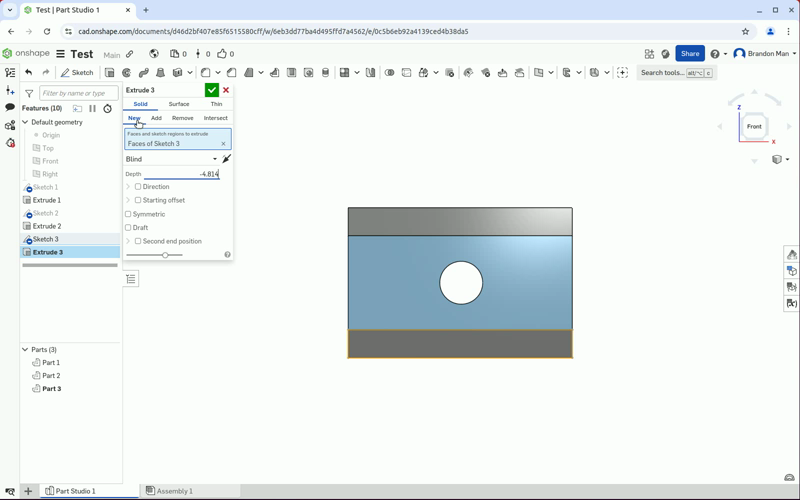
key(enter)
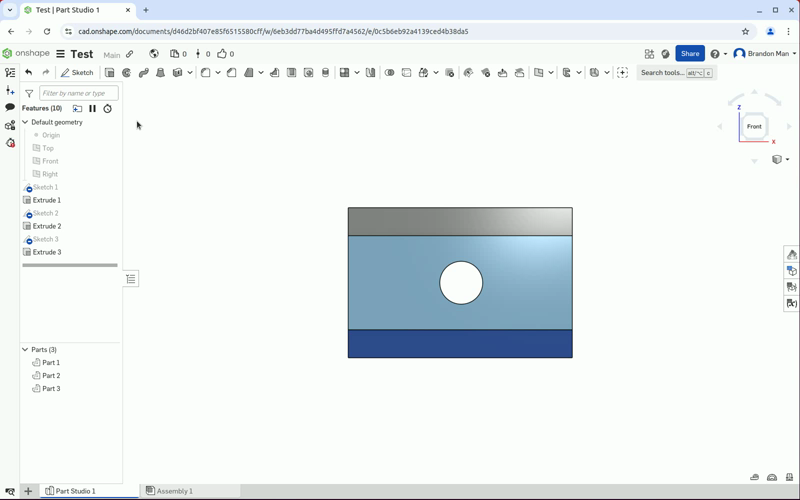
key(shift+h)
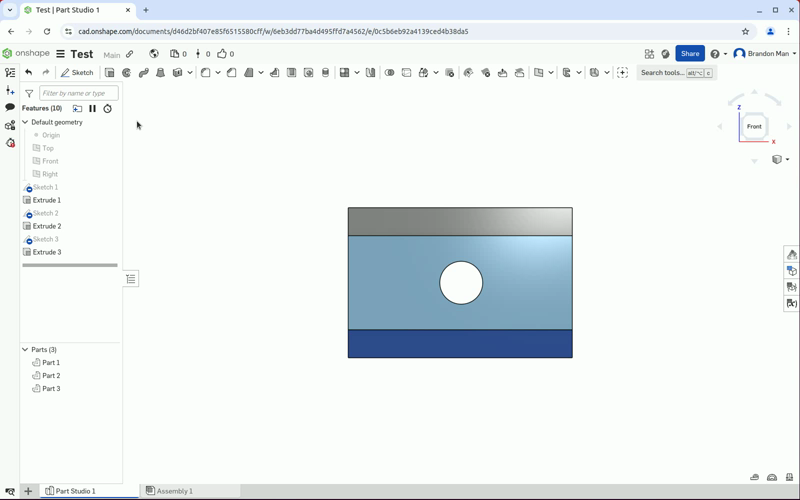
key(shift+h)
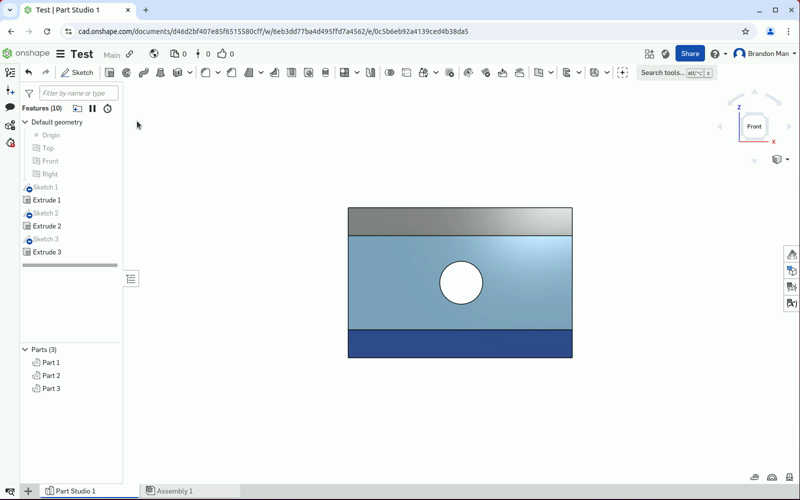
mouse_move(73, 189)
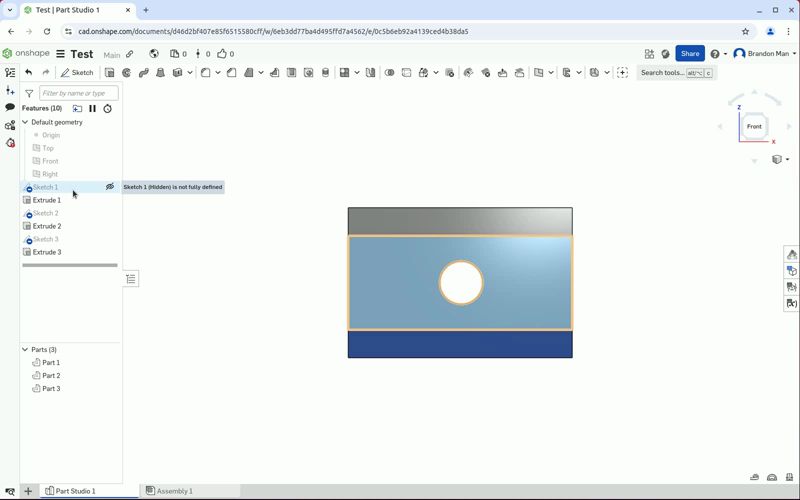
click(73, 189)
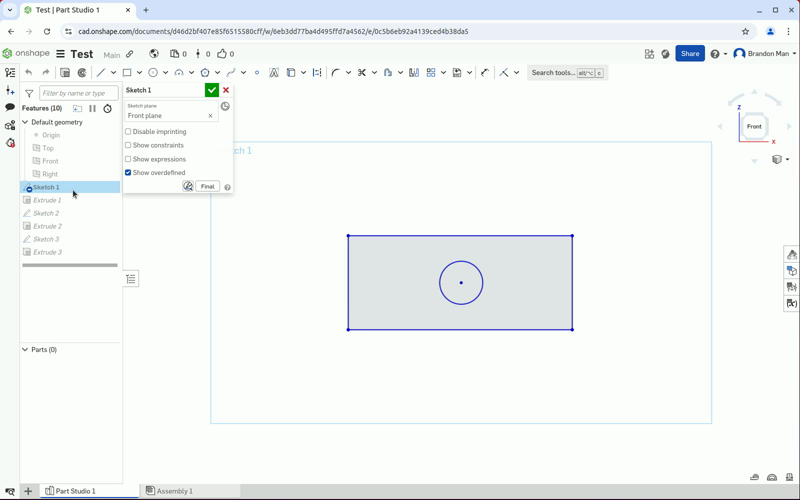
mouse_move(229, 92)
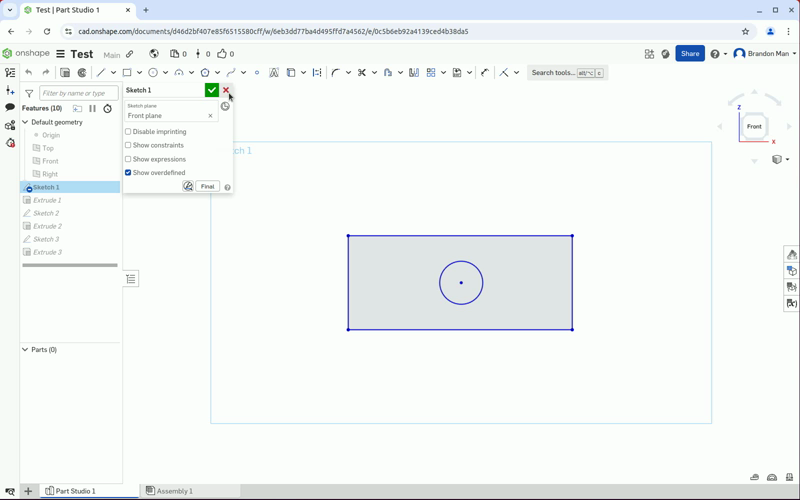
click(229, 92)
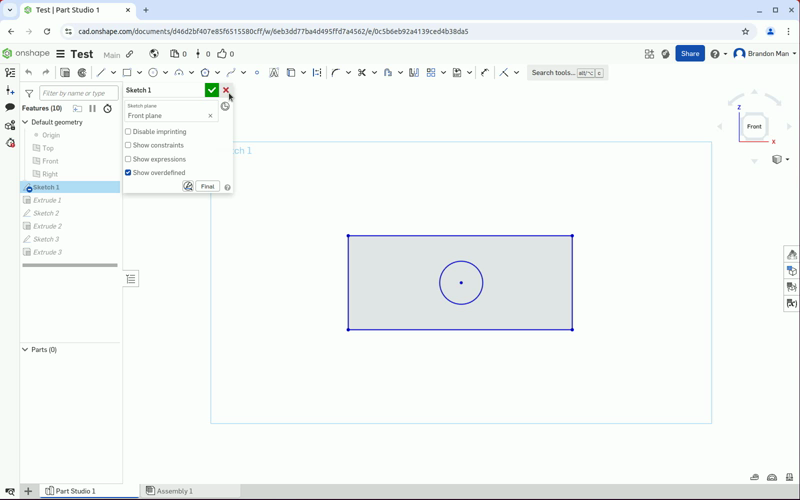
key(shift+s)
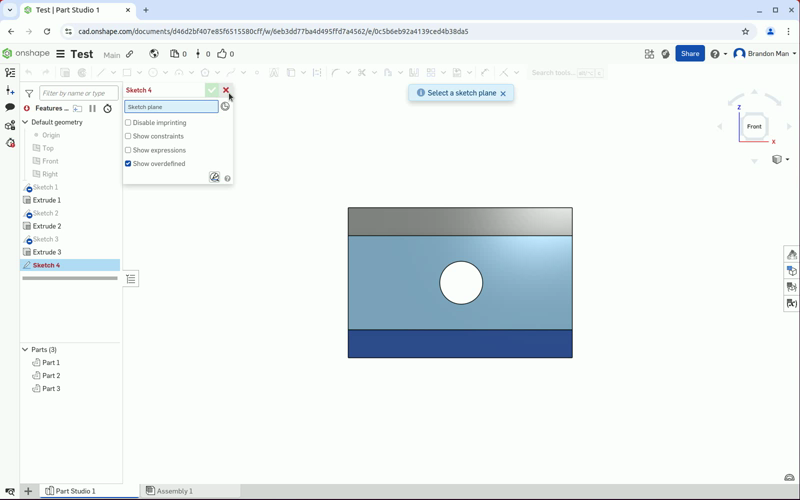
mouse_move(73, 163)
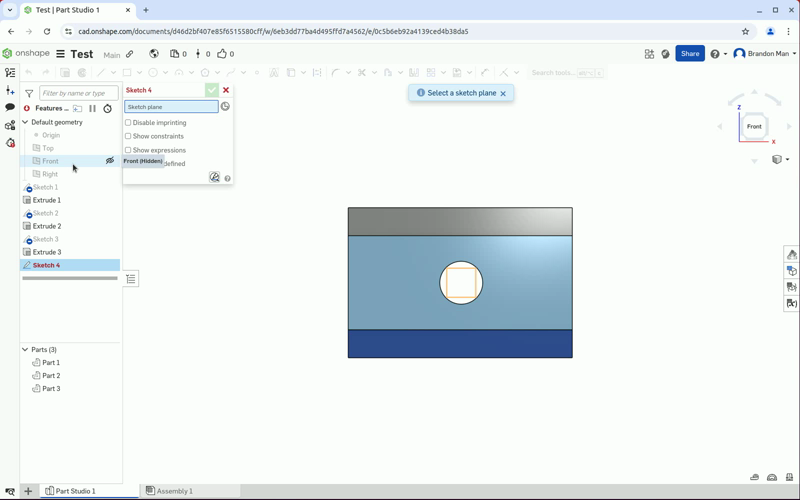
click(73, 163)
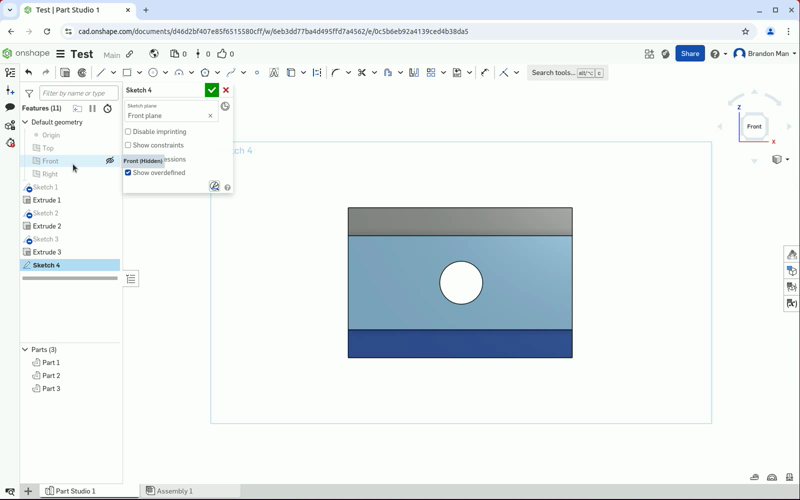
mouse_move(73, 352)
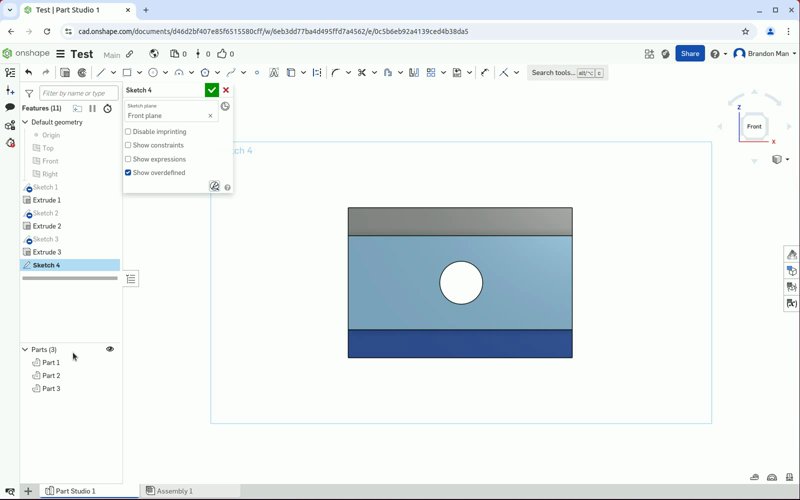
key(y)
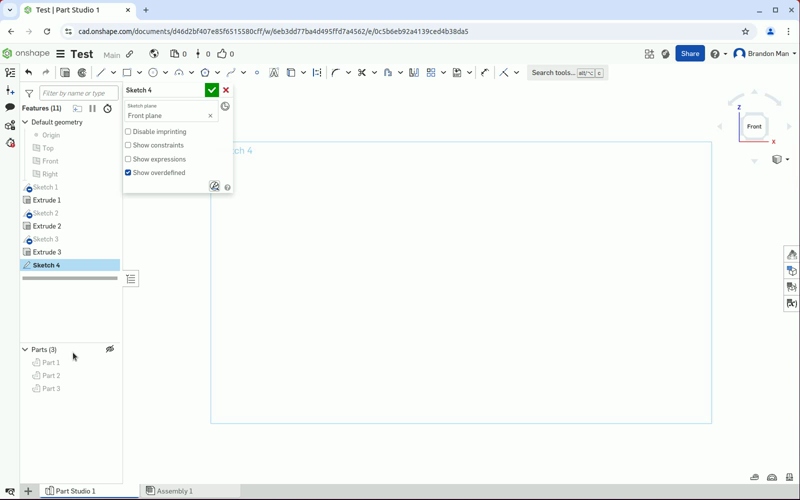
key(l)
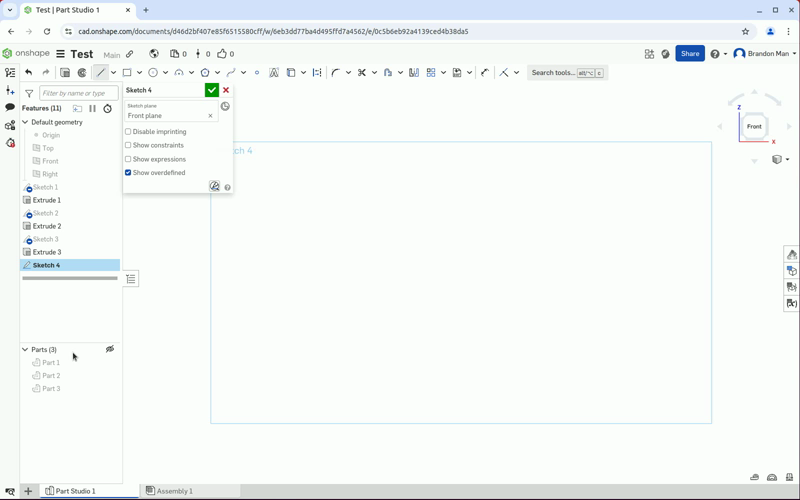
key_down(shift)
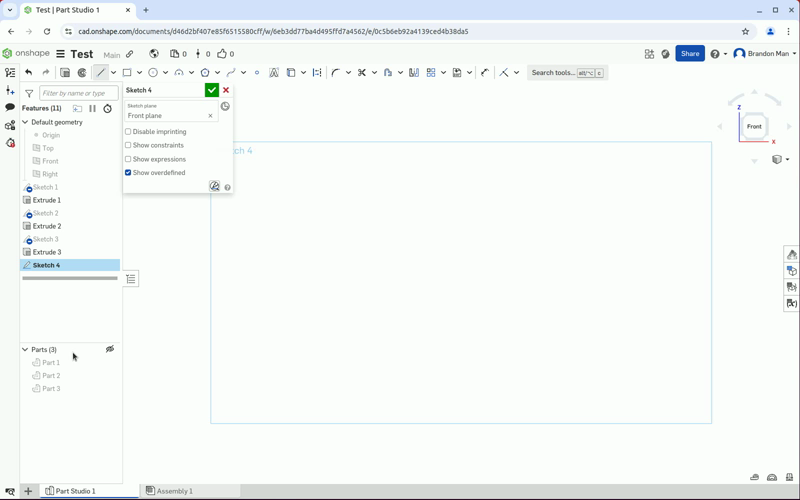
mouse_move(348, 329)
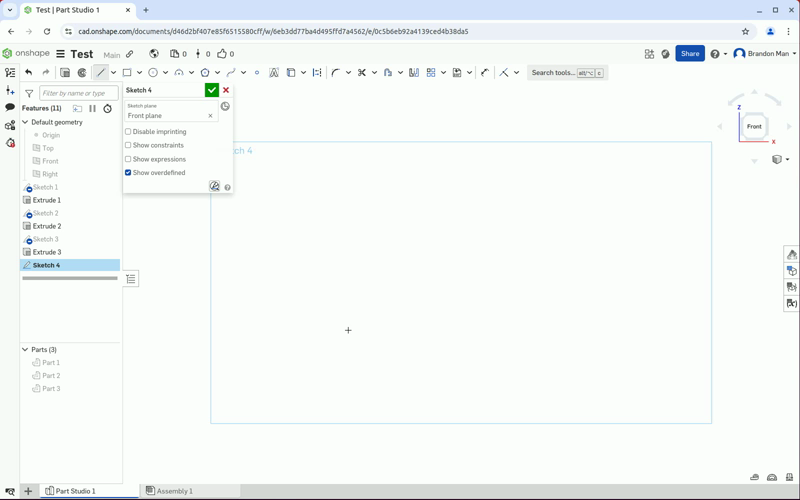
click(348, 329)
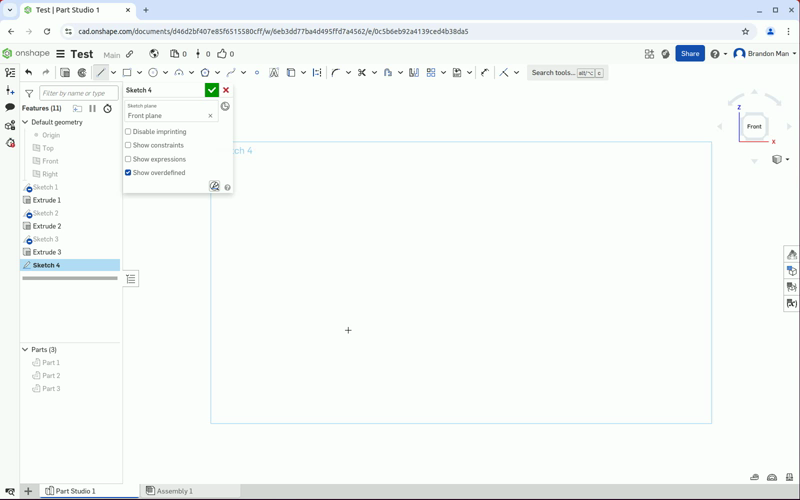
key_up(shift)
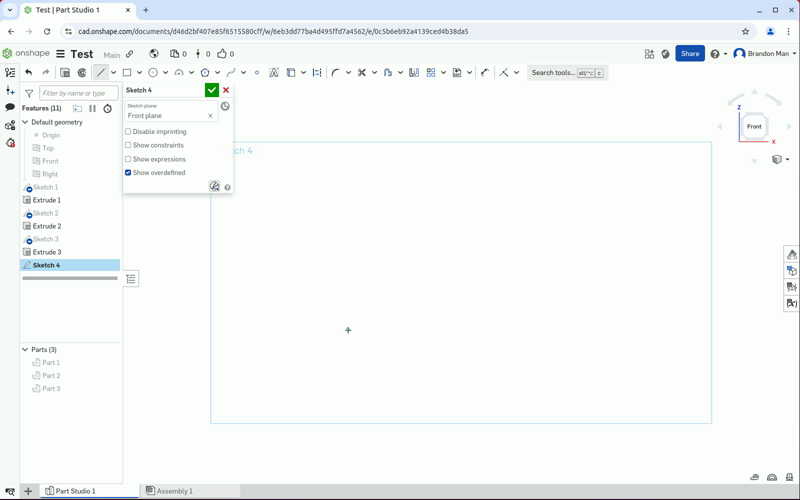
key_down(shift)
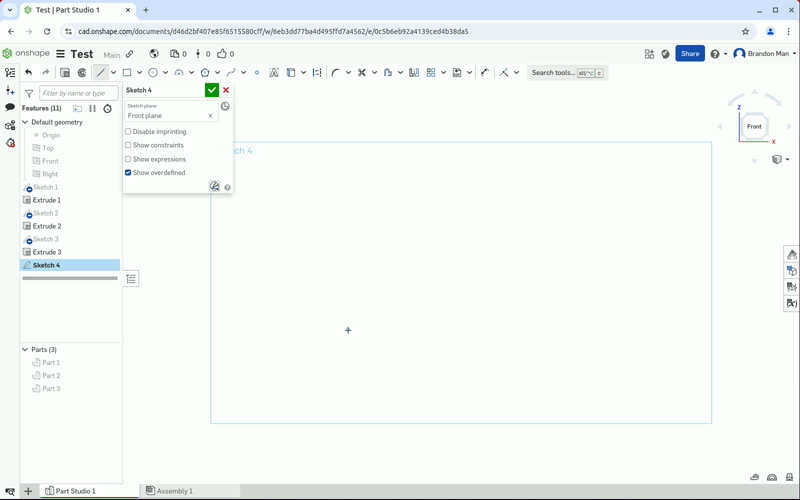
mouse_move(572, 329)
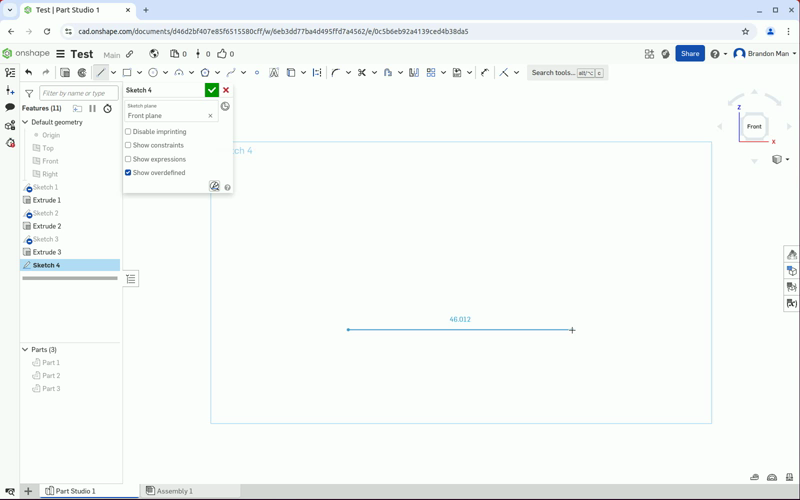
click(572, 329)
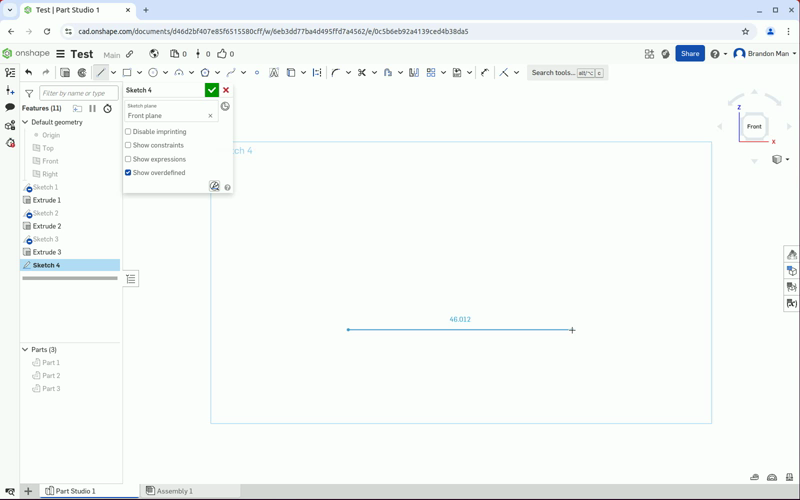
key_up(shift)
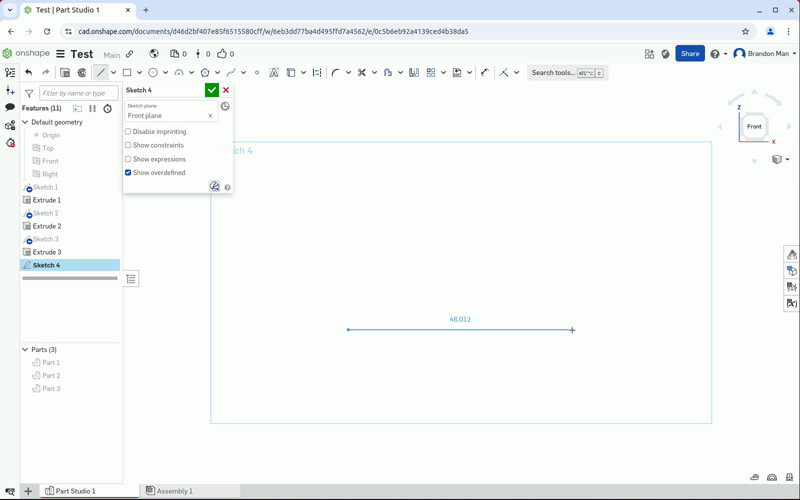
key_down(shift)
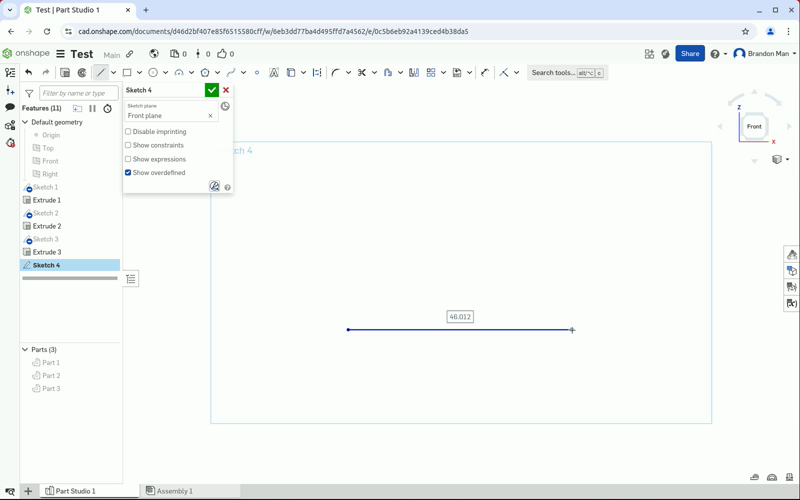
mouse_move(572, 235)
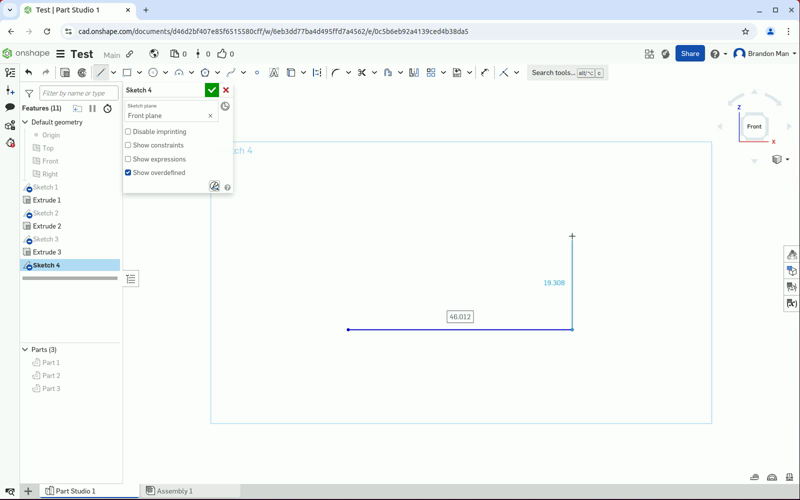
click(572, 235)
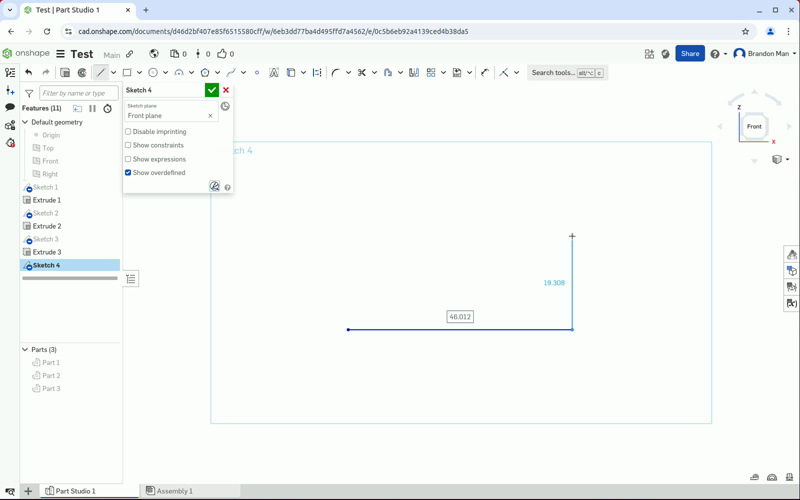
key_up(shift)
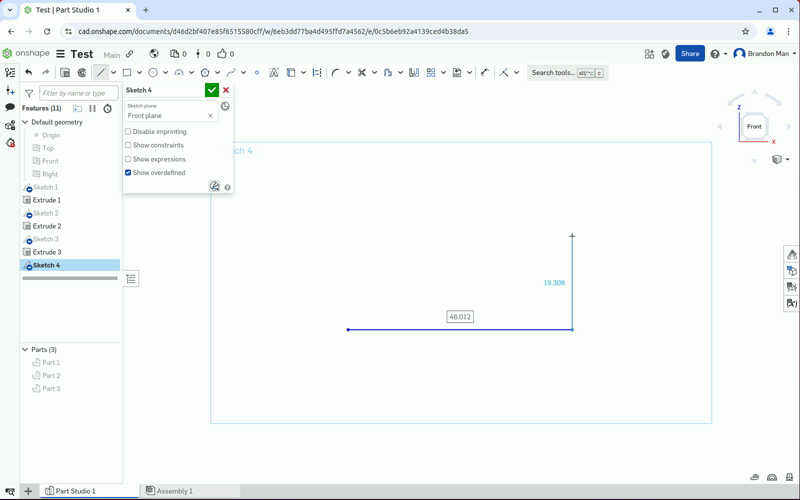
key_down(shift)
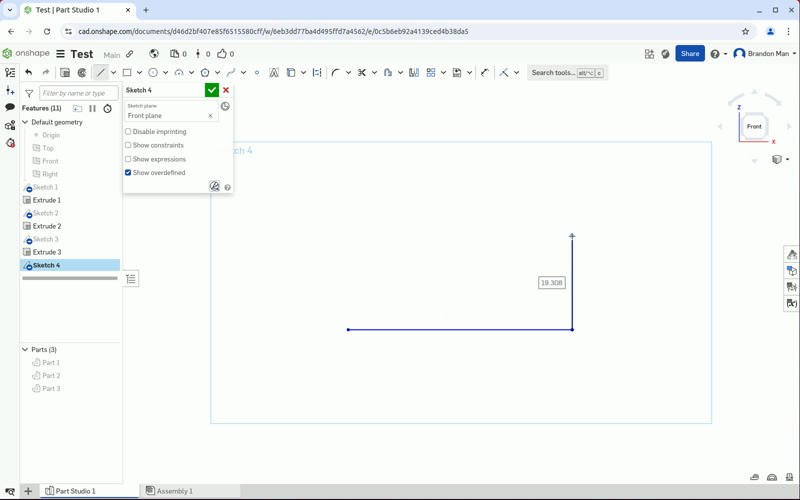
mouse_move(348, 235)
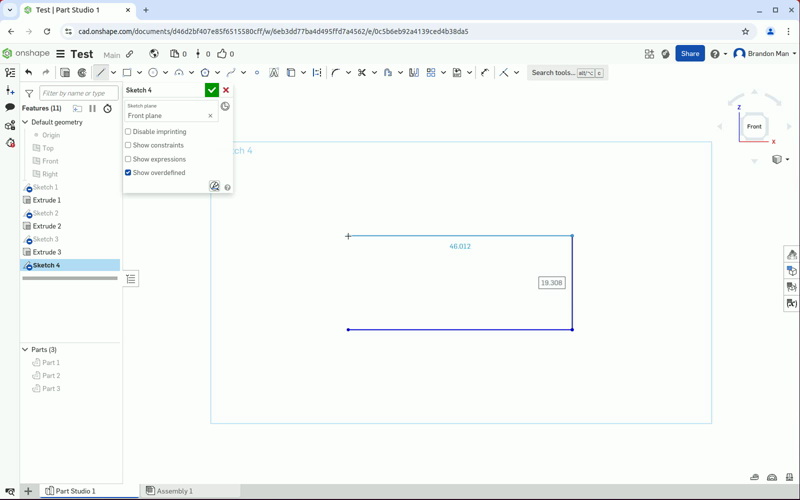
click(348, 235)
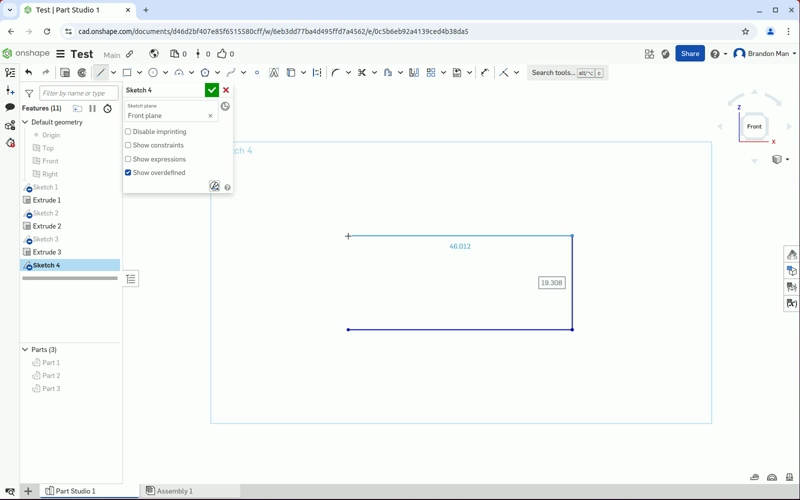
key_up(shift)
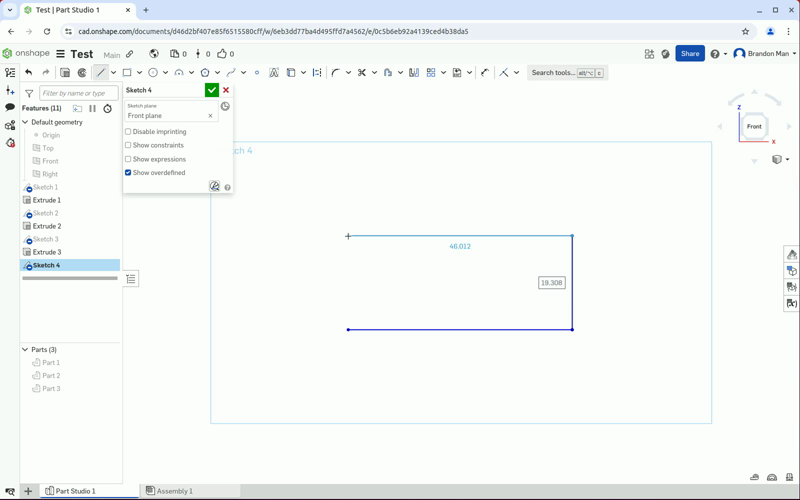
key_down(shift)
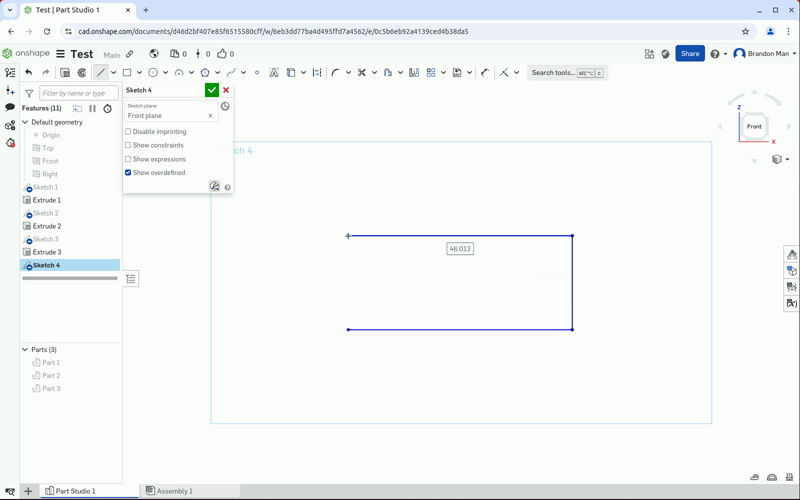
mouse_move(348, 329)
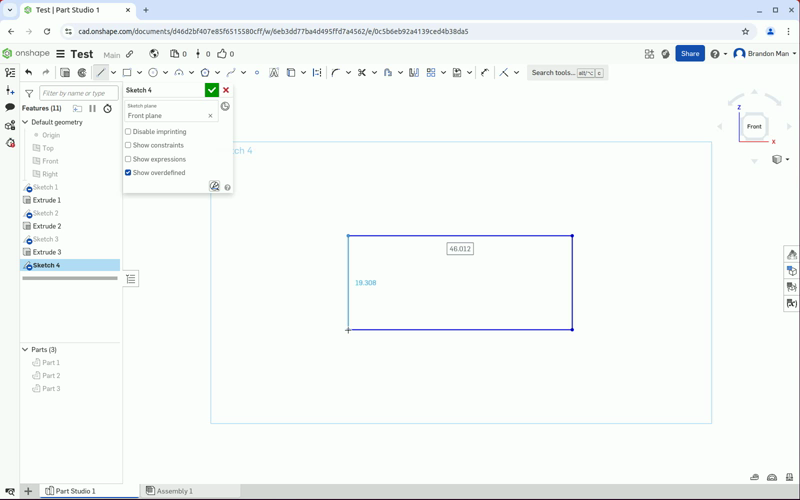
key_up(shift)
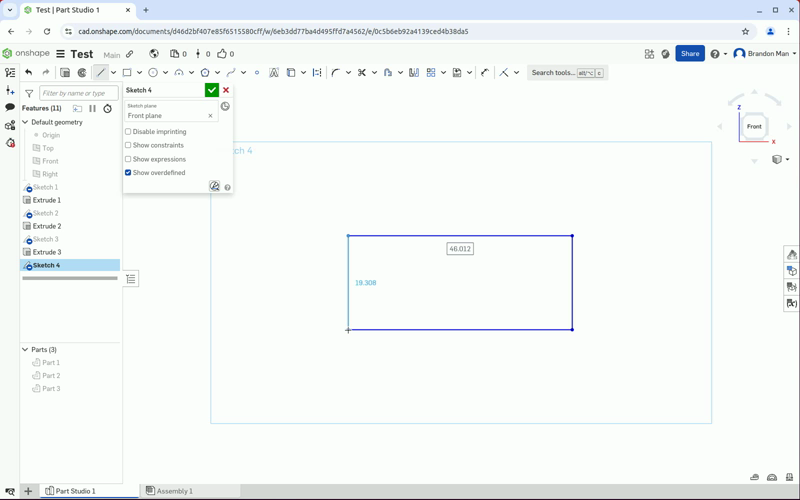
click(348, 329)
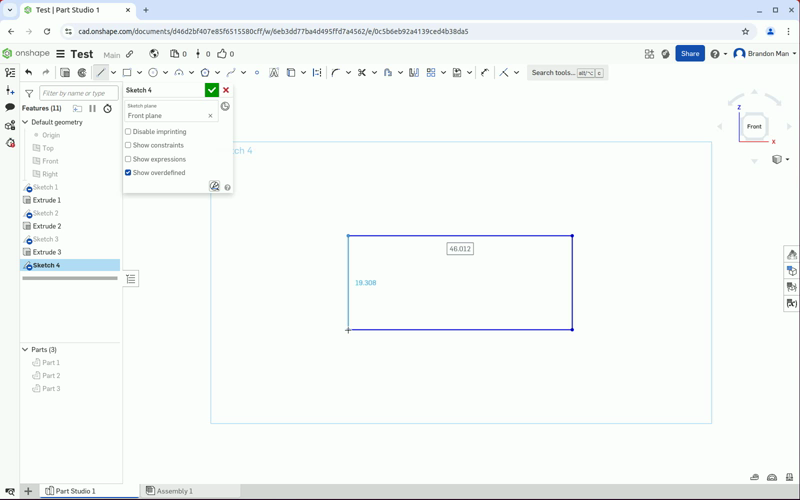
key(esc)
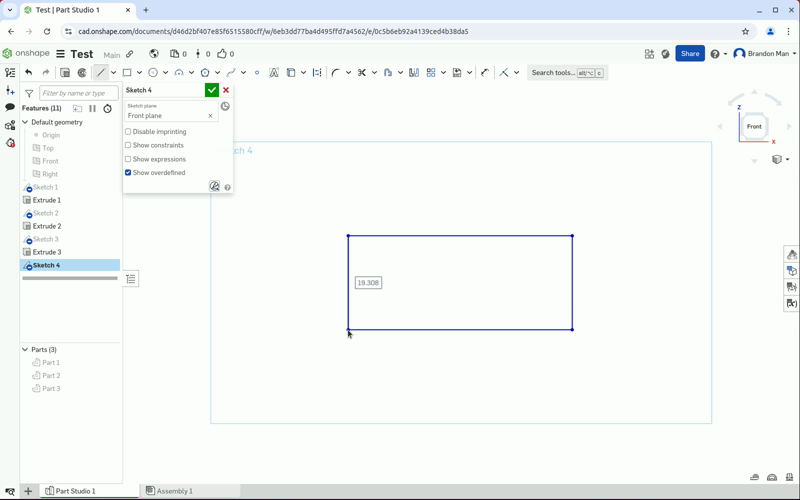
key(c)
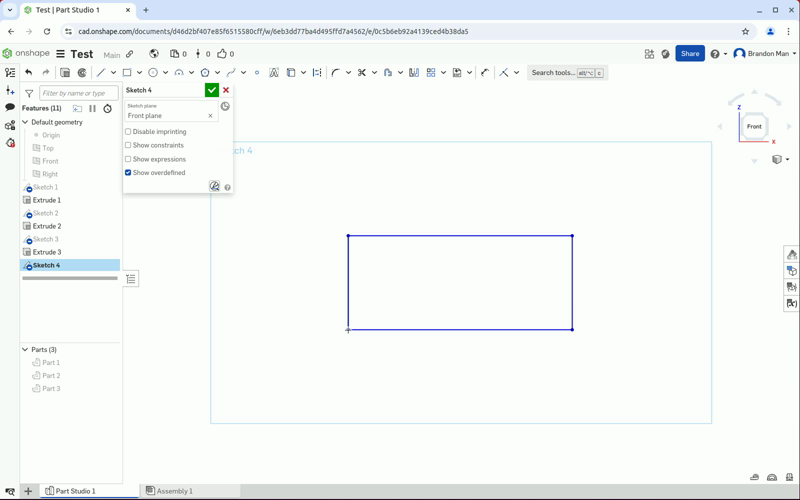
key_down(shift)
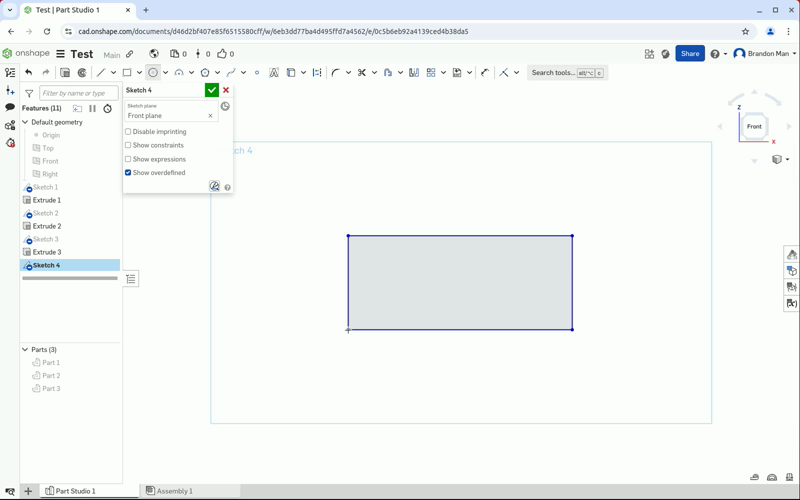
mouse_move(461, 282)
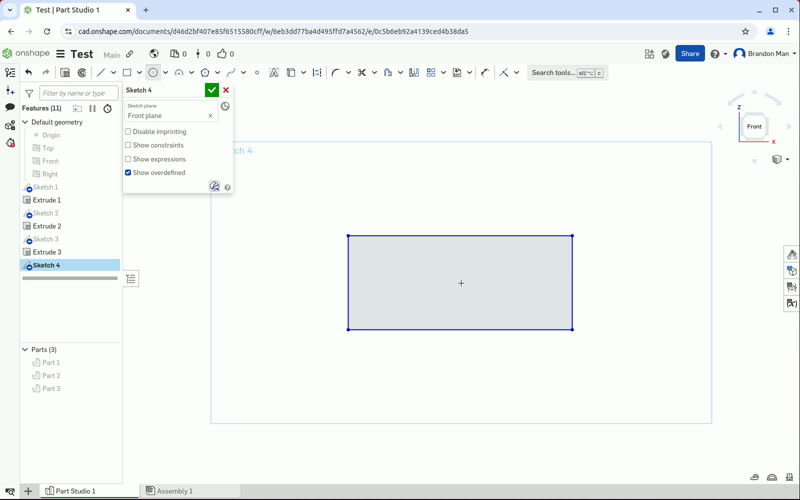
click(461, 282)
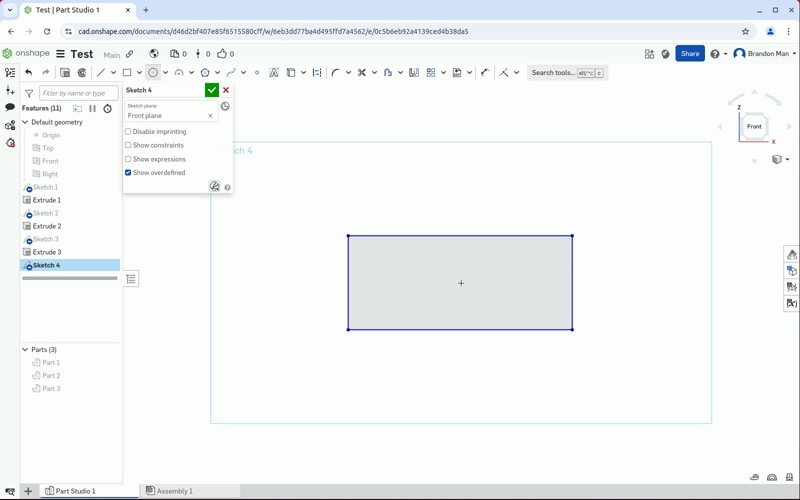
key_up(shift)
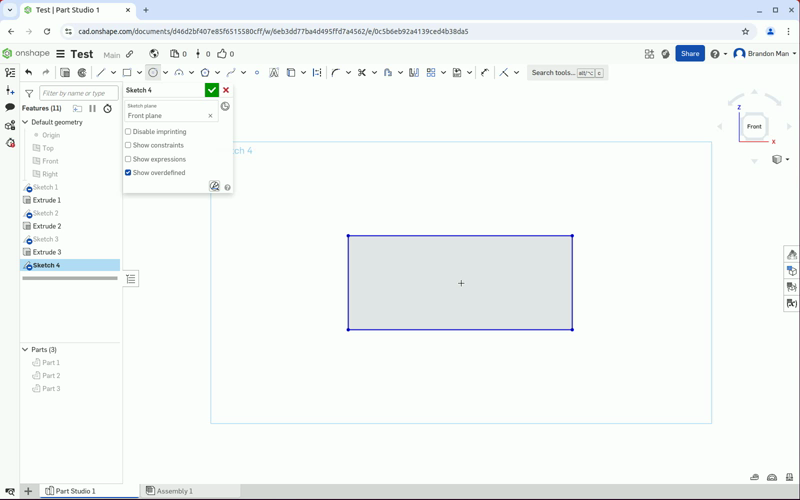
mouse_move(482, 282)
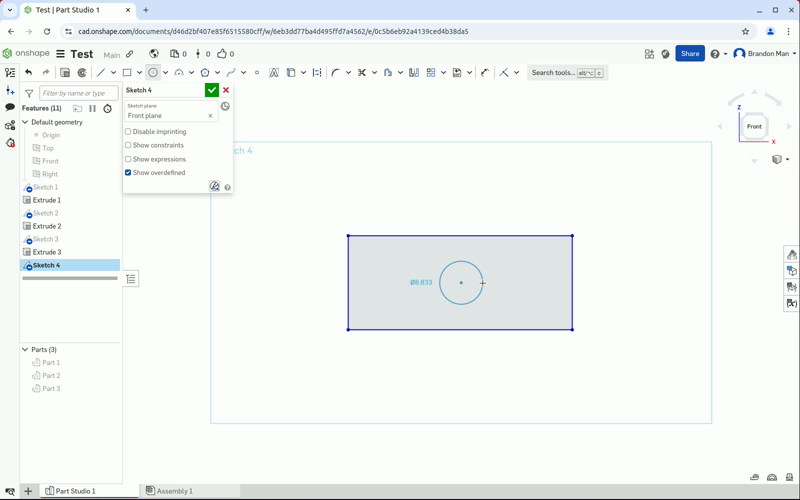
click(482, 282)
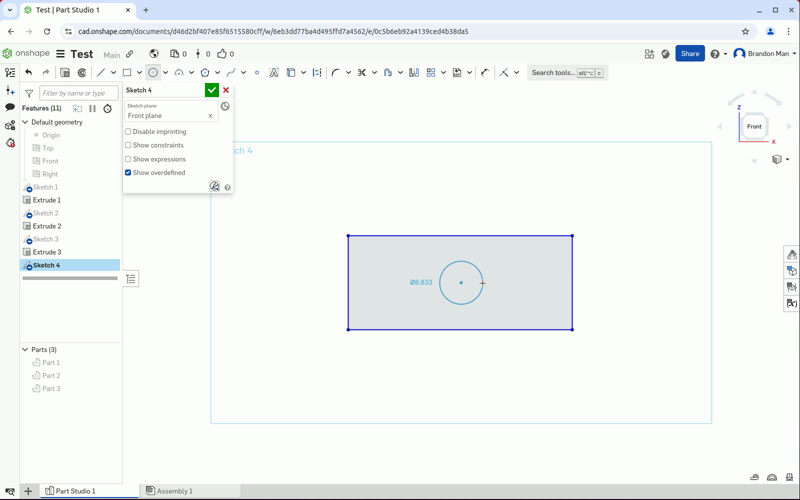
key(esc)
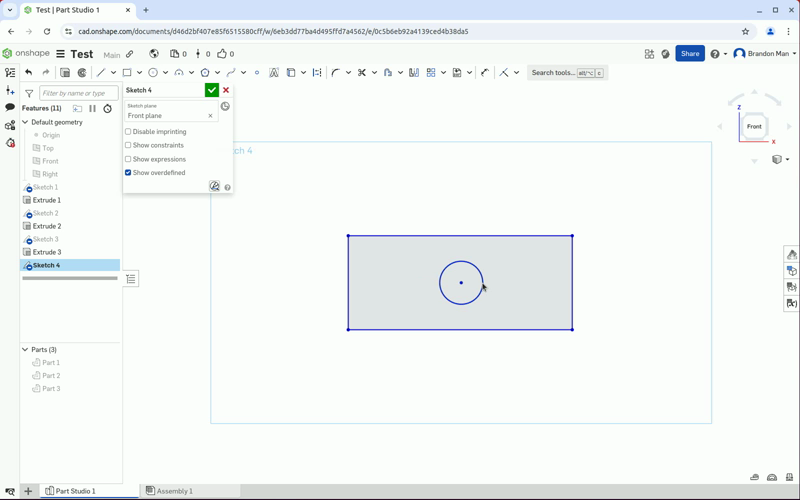
mouse_move(380, 304)
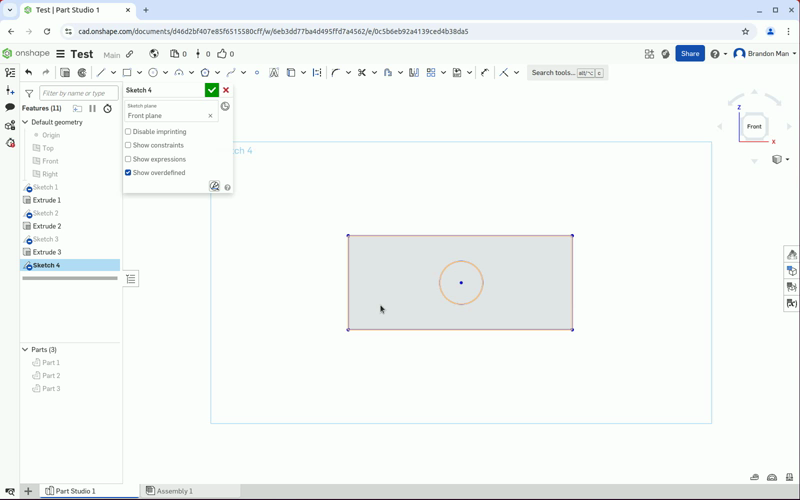
click(380, 304)
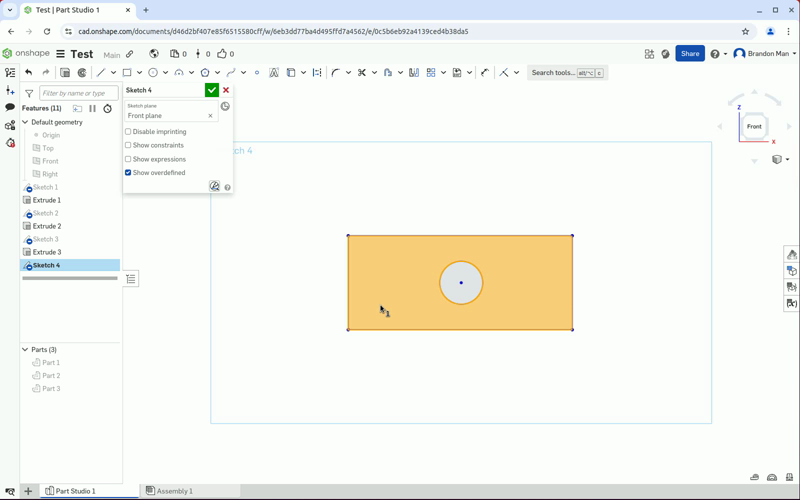
mouse_move(73, 352)
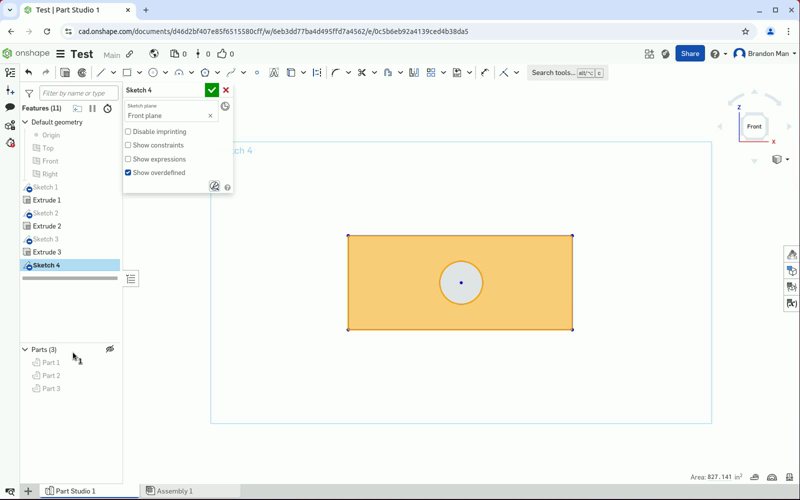
key(shift+y)
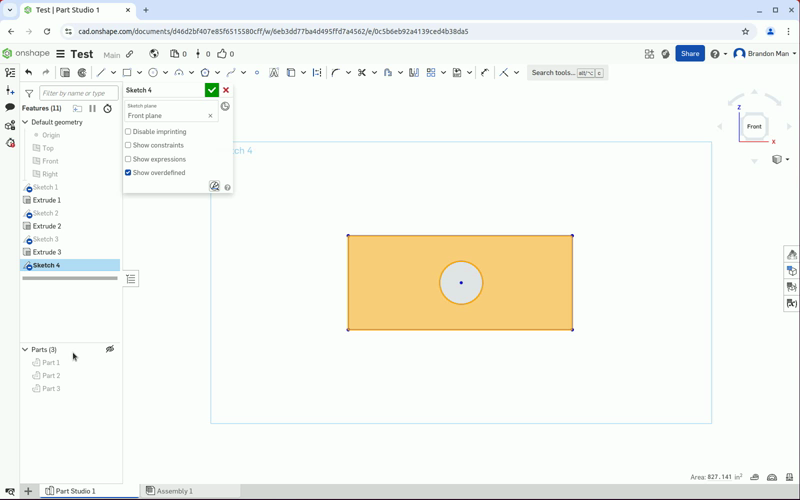
key(shift+e)
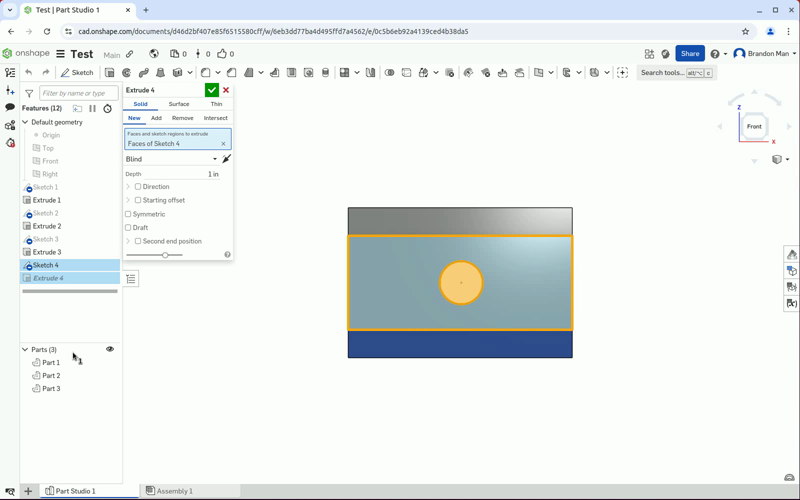
mouse_move(143, 106)
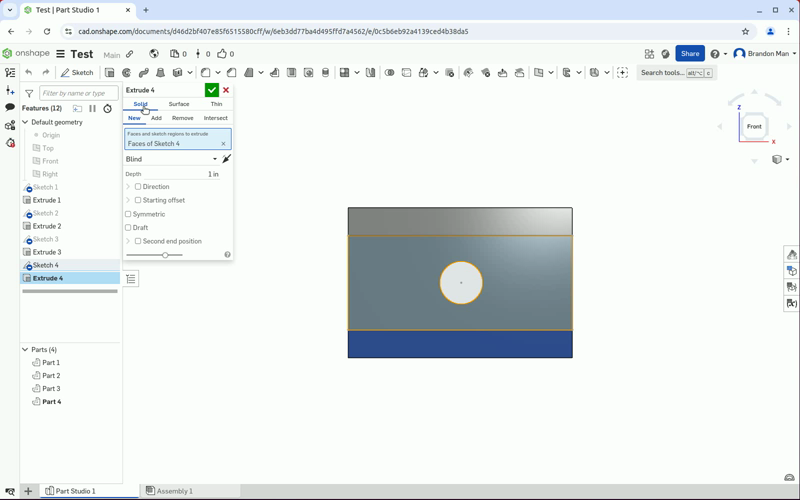
click(143, 106)
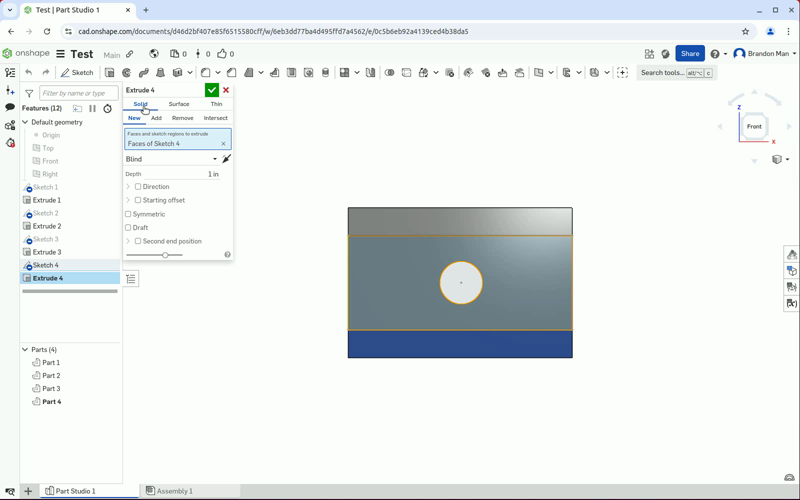
mouse_move(137, 120)
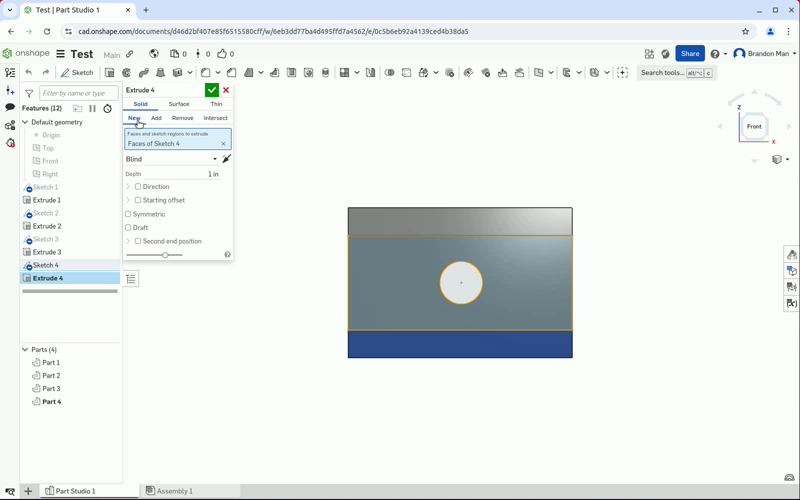
click(137, 120)
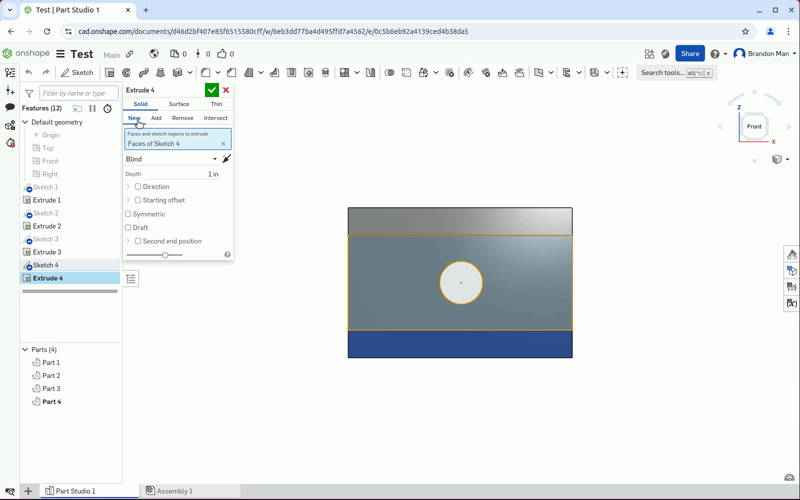
key(tab, 4)
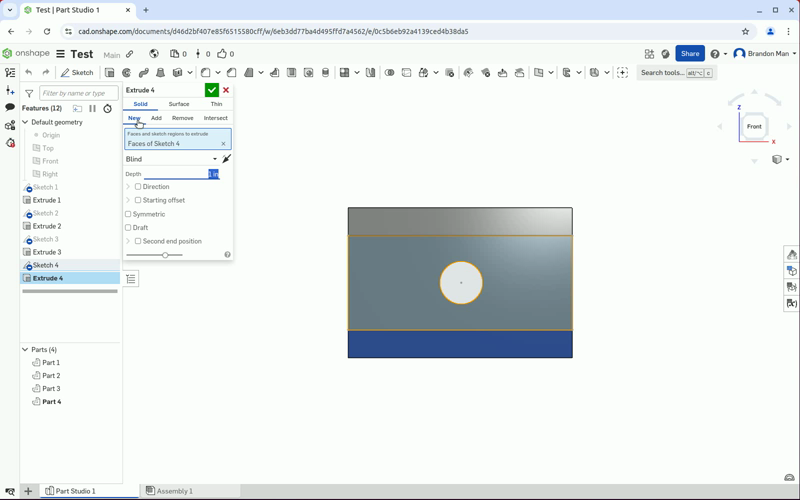
text(-4.814)
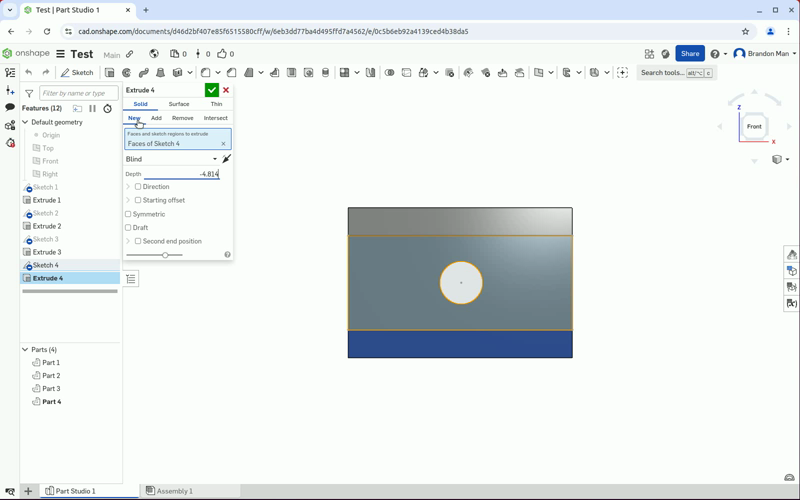
key(enter)
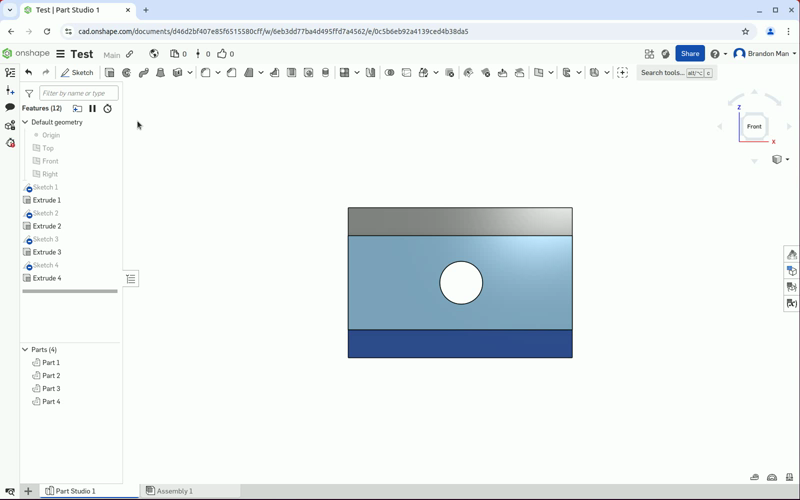
key(shift+h)
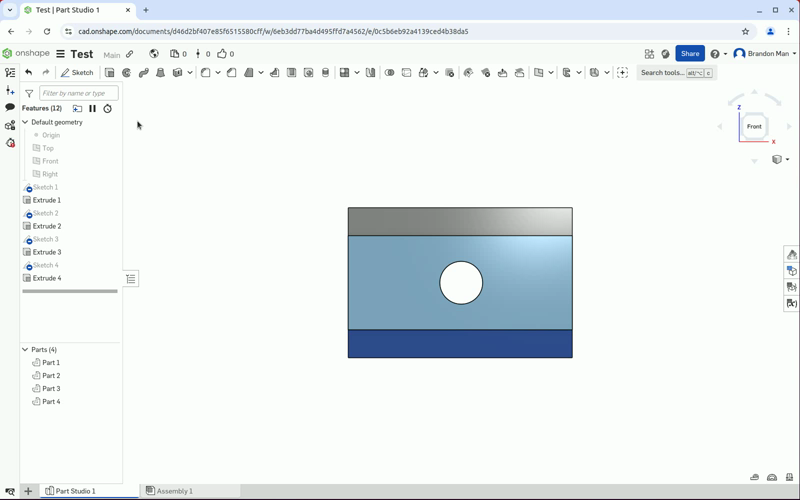
key(shift+h)
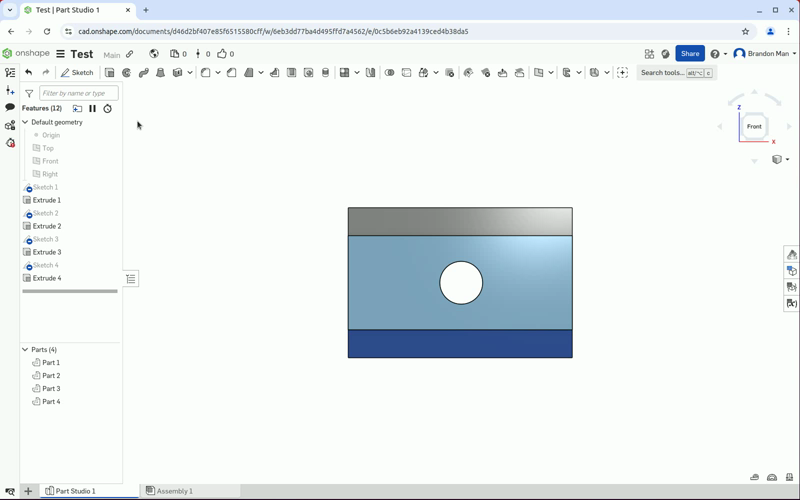
key(shift+7)
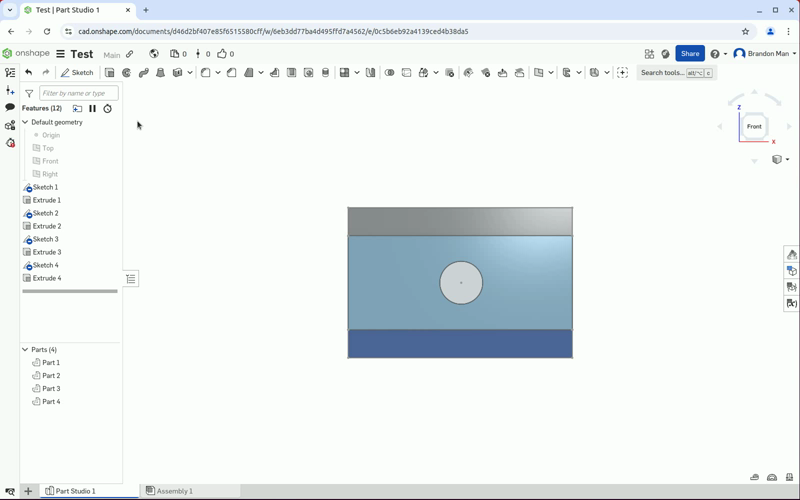
key(left, 2)
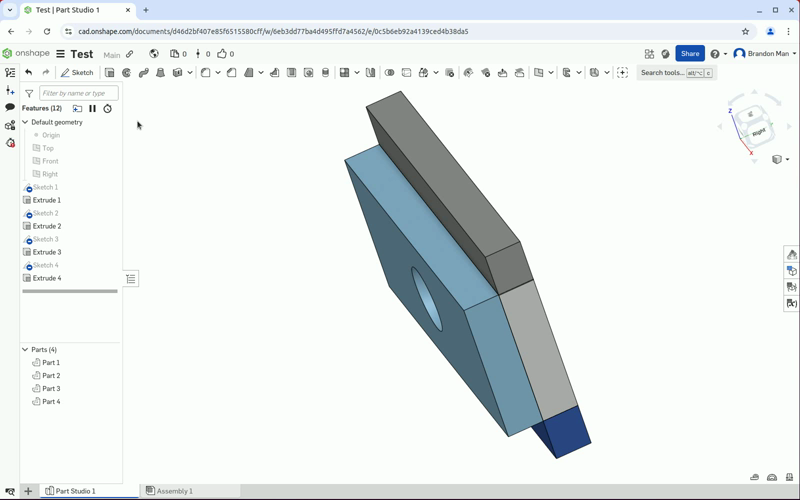
key(down, 2)
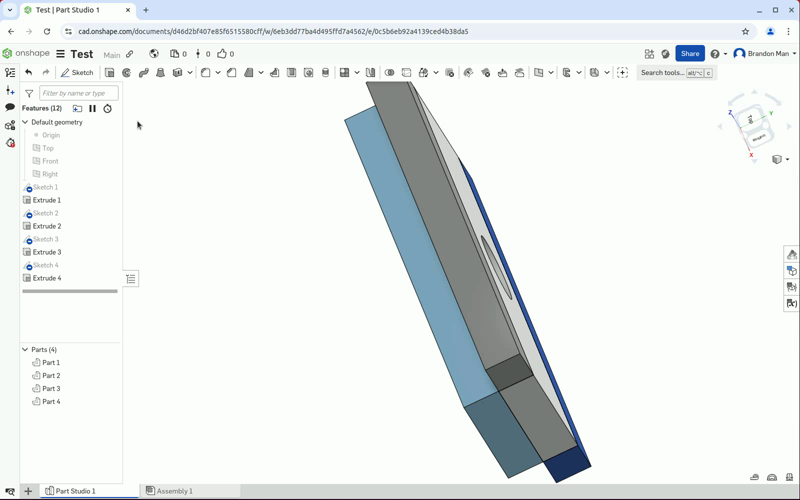
key(up, 2)
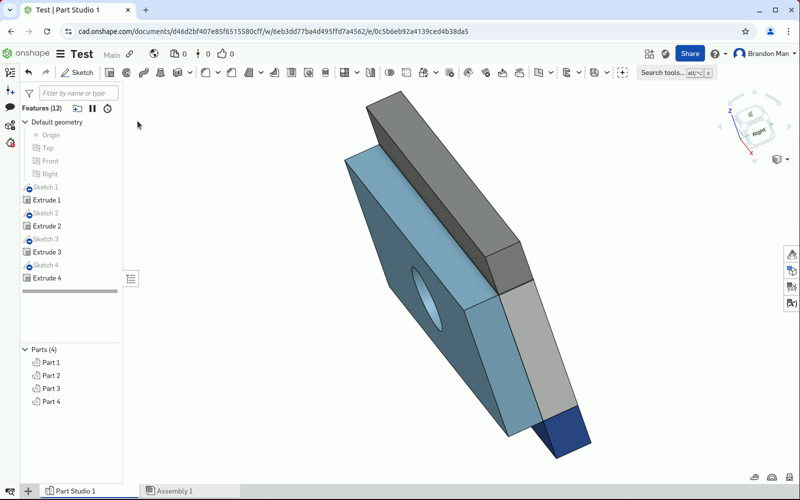
key(right, 2)
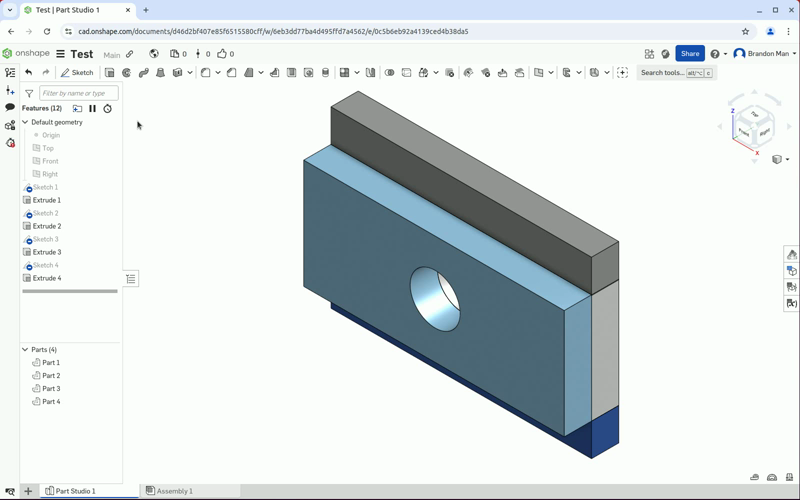
mouse_move(73, 189)
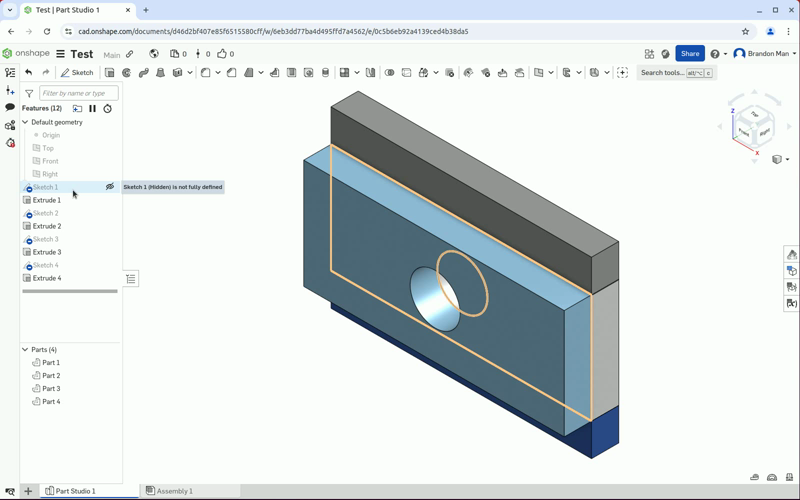
click(73, 189)